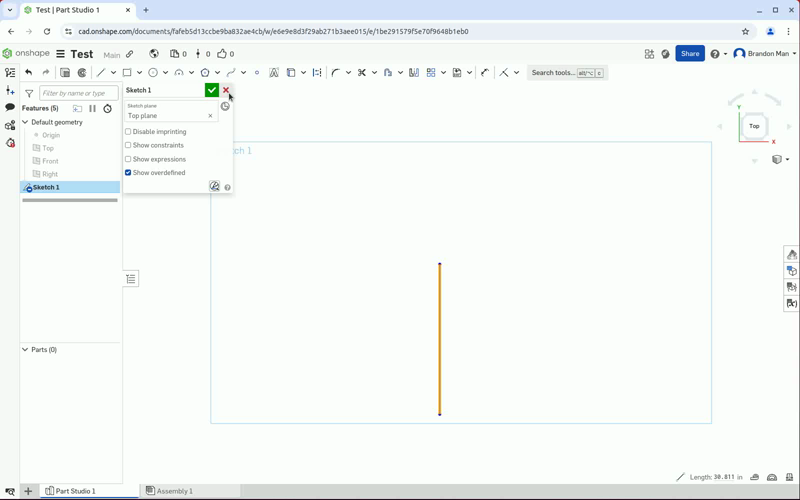
key(shift+h)
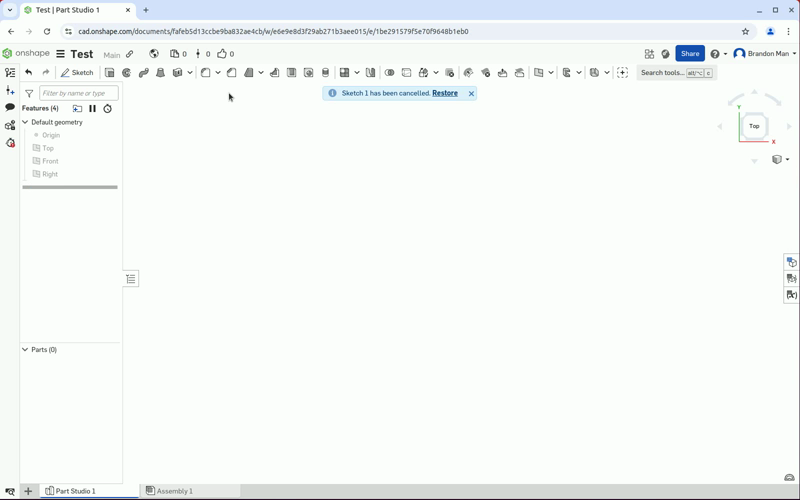
mouse_move(73, 352)
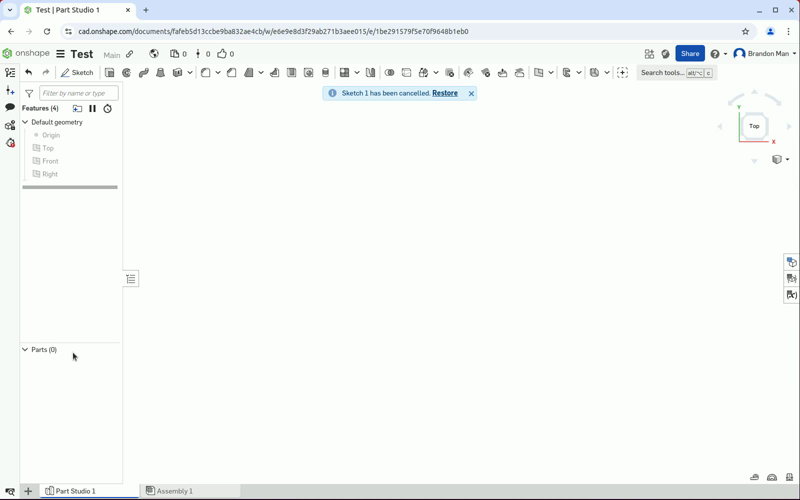
key(y)
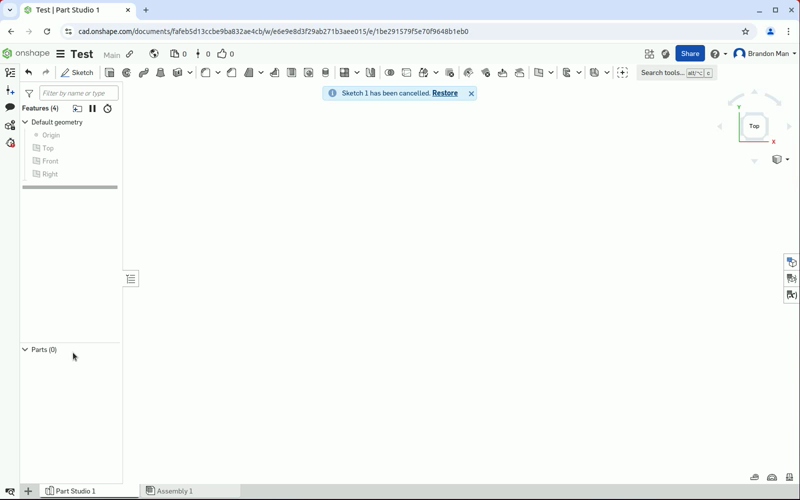
key(shift+p)
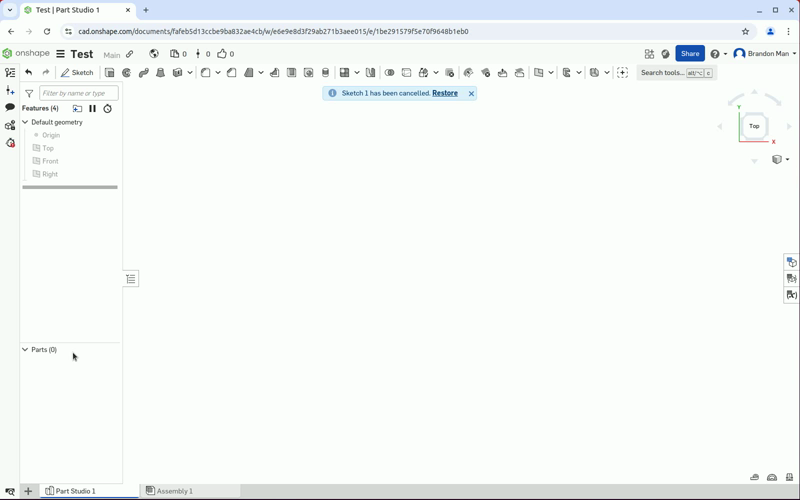
key(space)
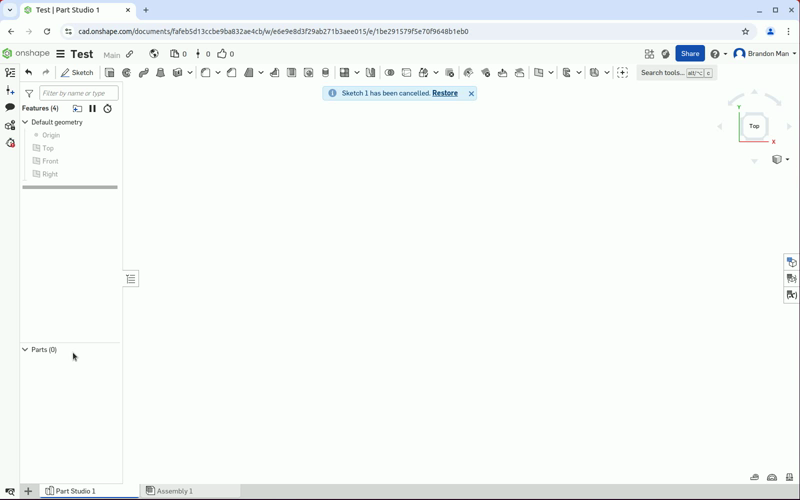
key_down(shift)
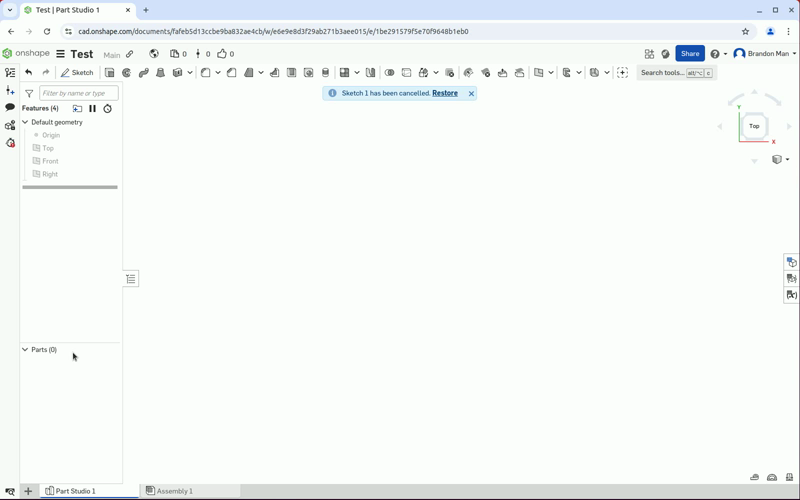
key(up)
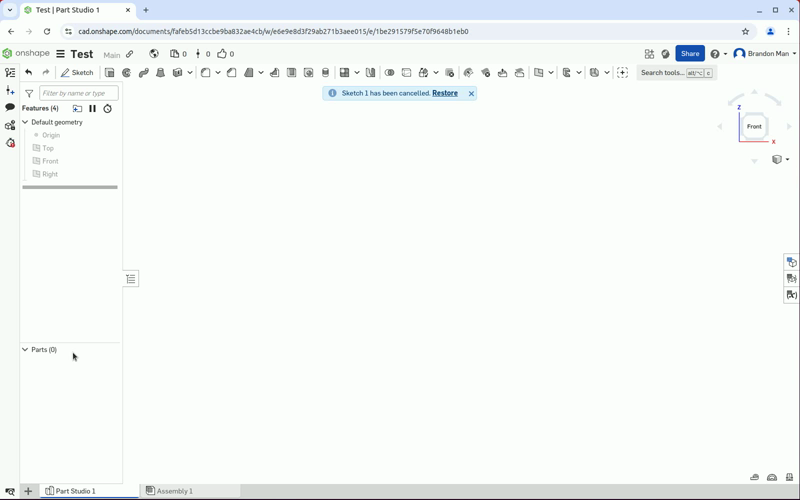
key_up(shift)
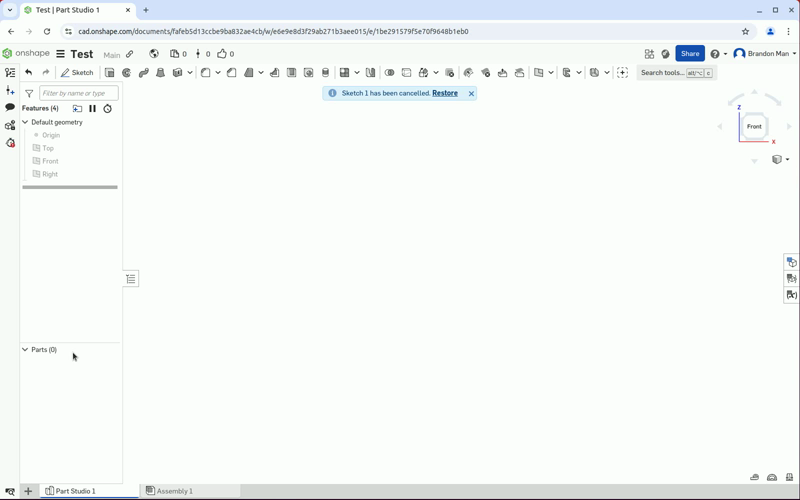
mouse_move(73, 352)
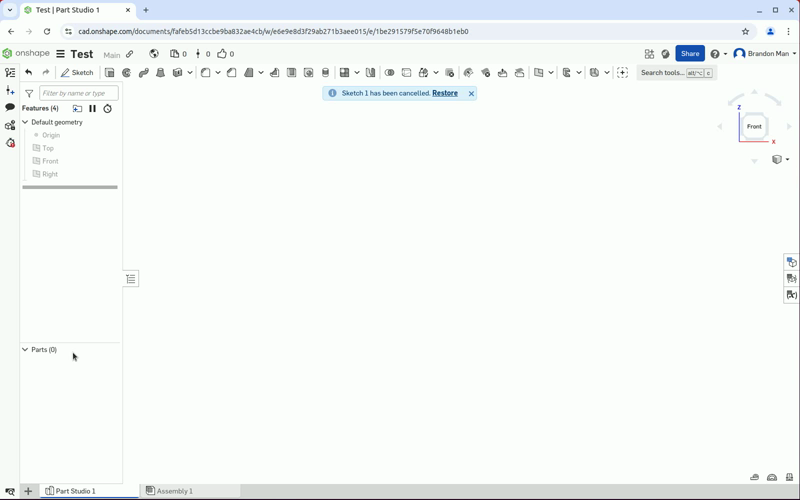
key(shift+y)
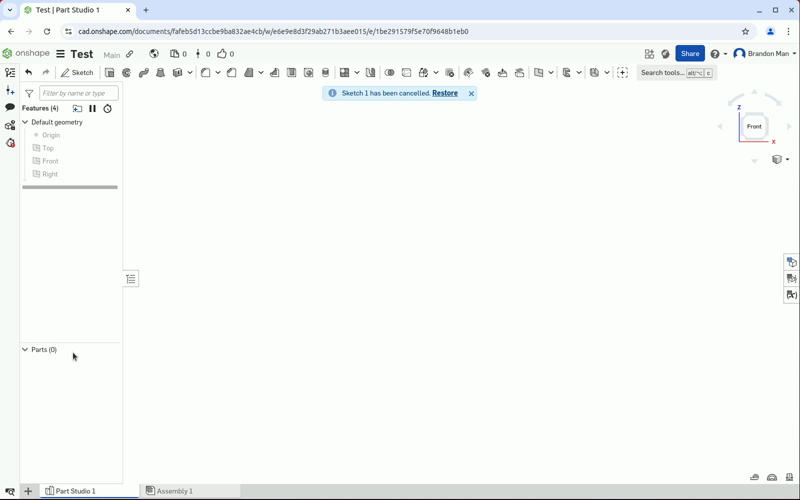
key(shift+s)
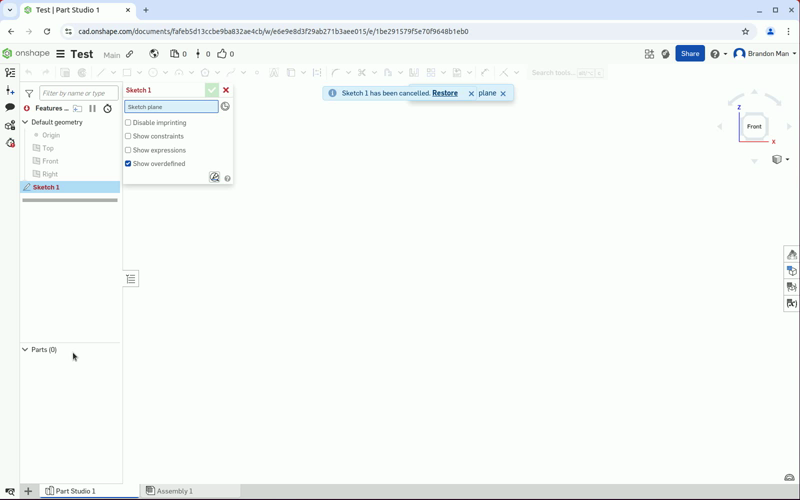
mouse_move(73, 163)
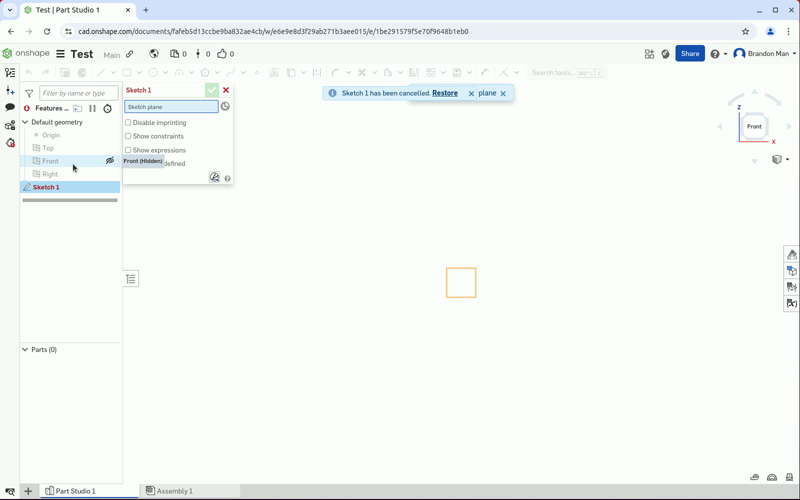
click(73, 163)
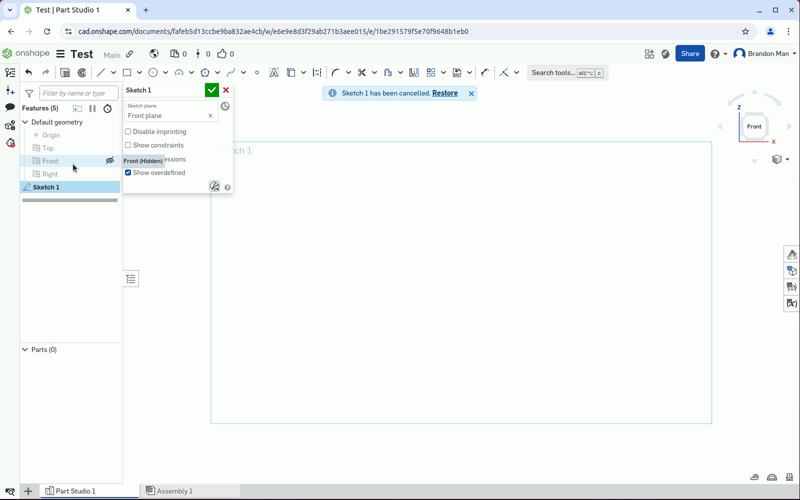
mouse_move(73, 352)
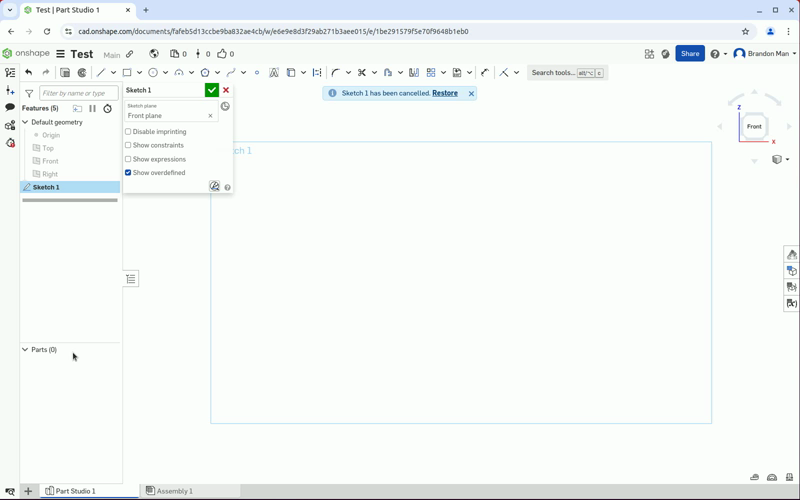
key(y)
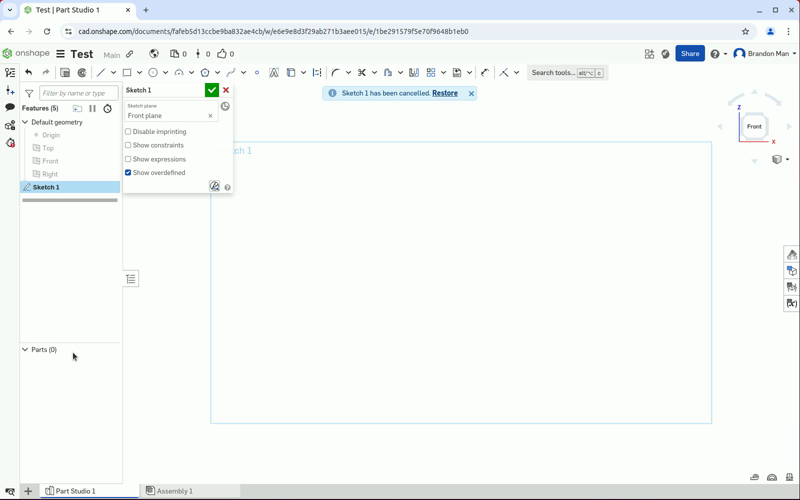
key(l)
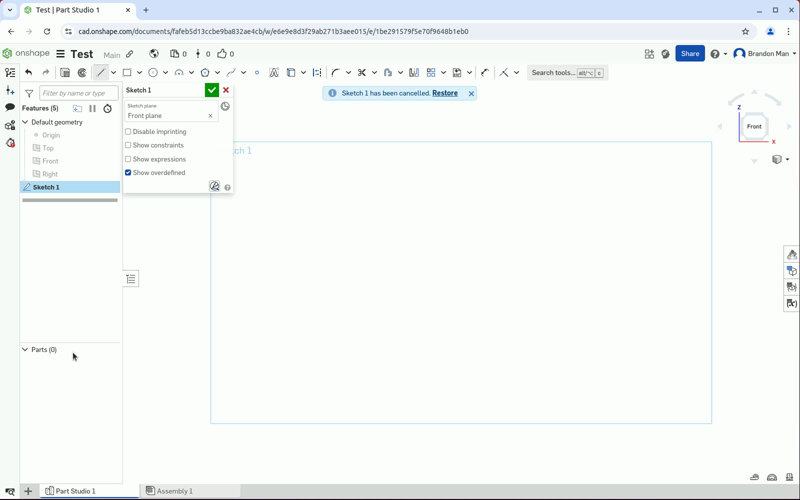
key_down(shift)
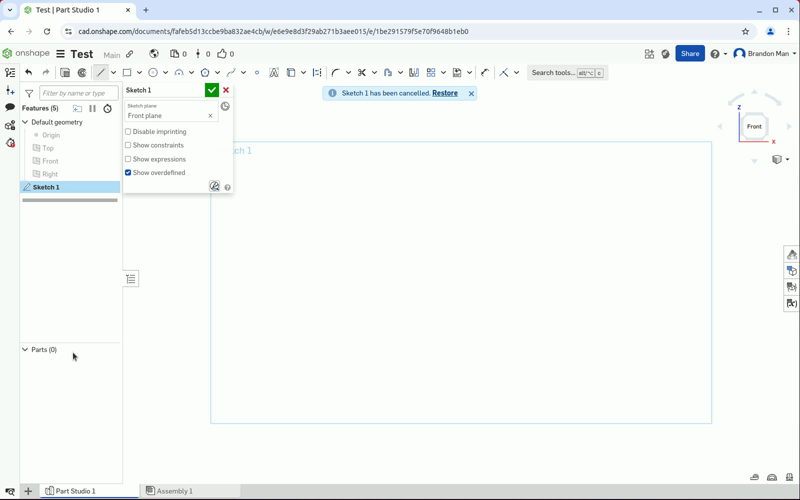
mouse_move(348, 315)
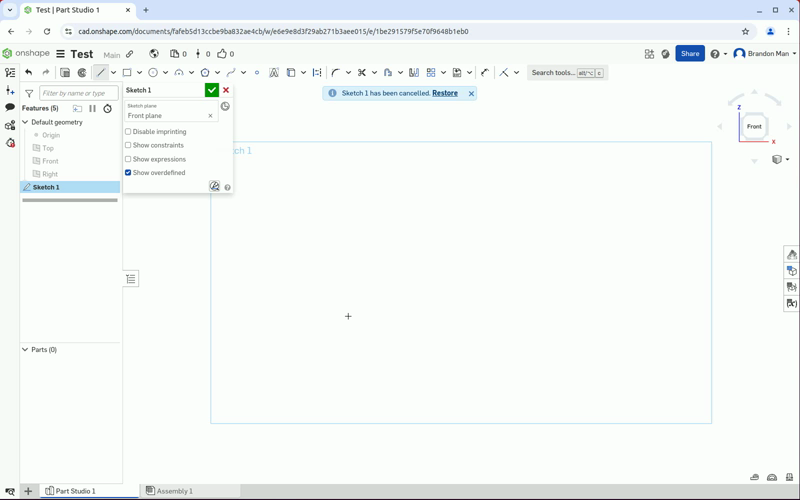
click(348, 315)
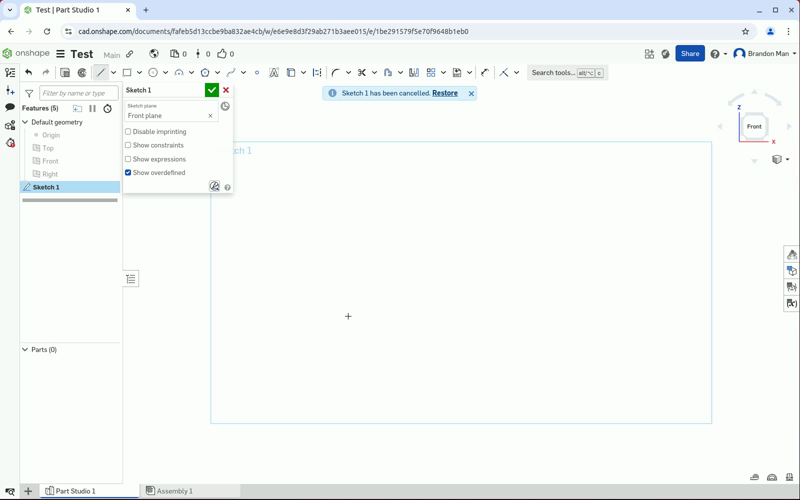
key_up(shift)
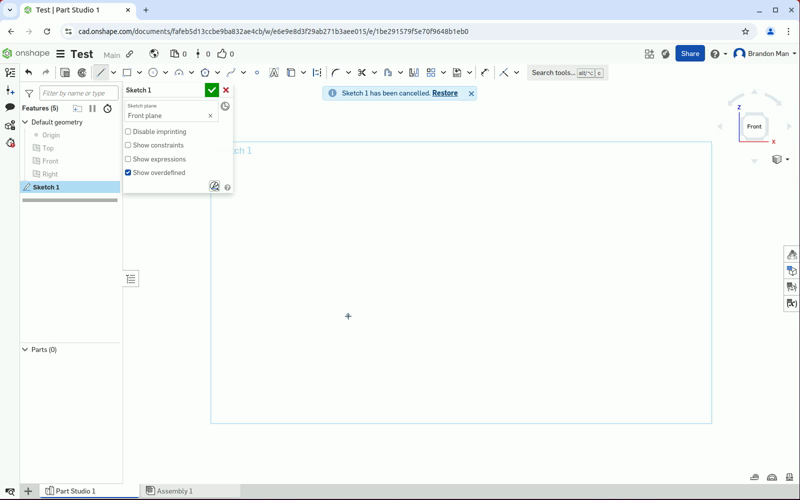
key_down(shift)
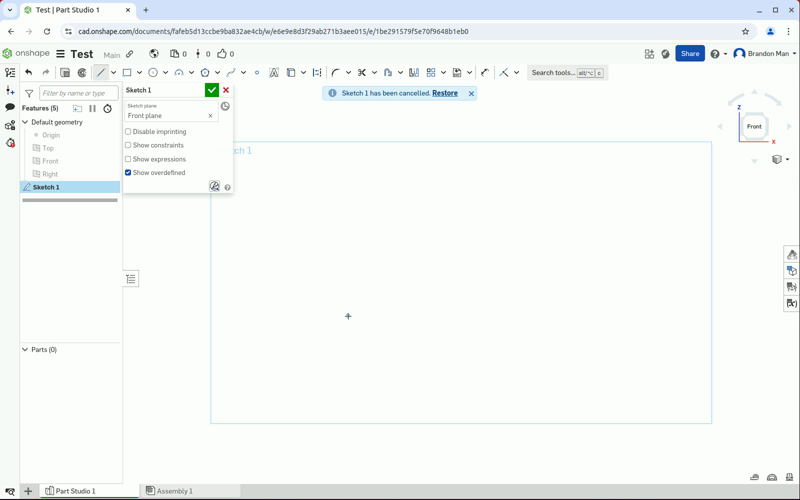
mouse_move(378, 315)
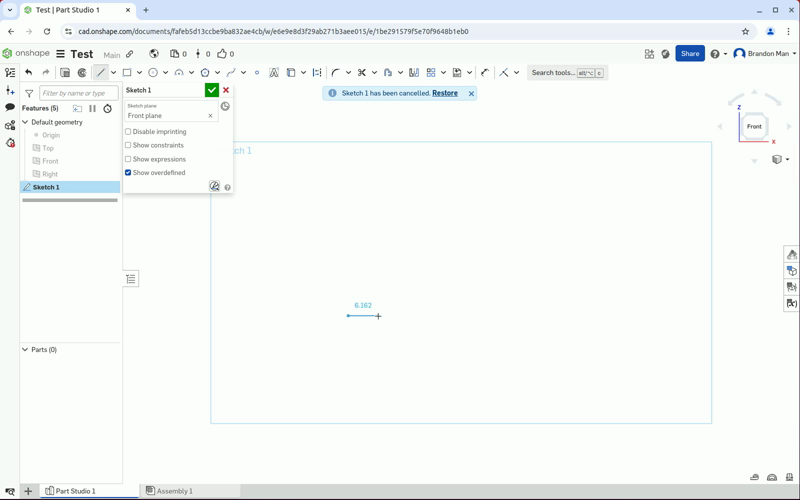
mouse_move(378, 315)
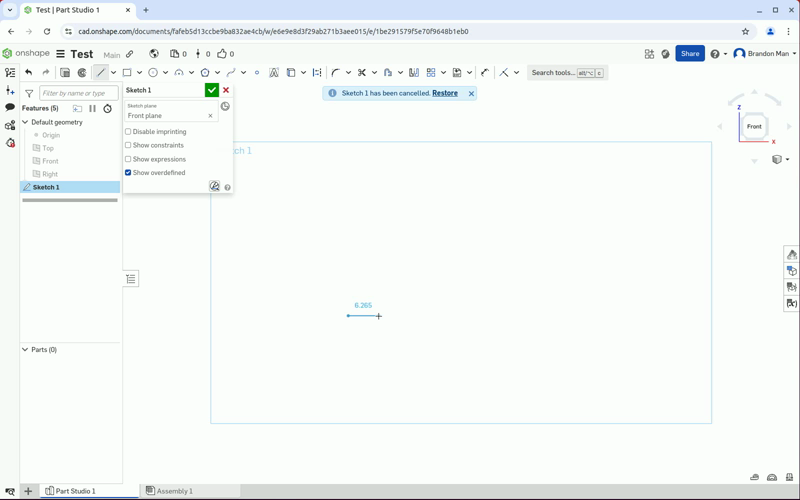
click(378, 315)
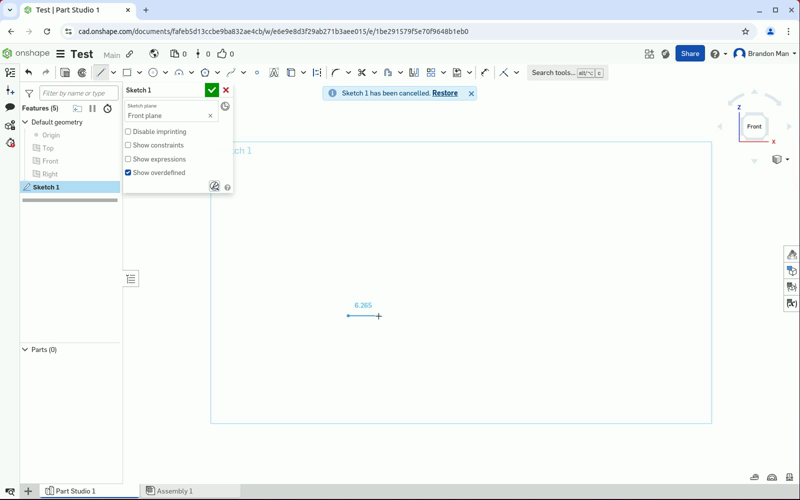
key_up(shift)
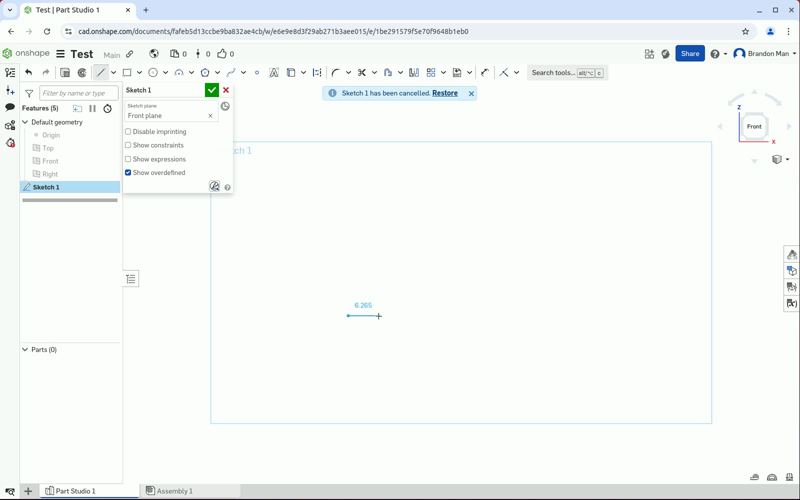
key_down(shift)
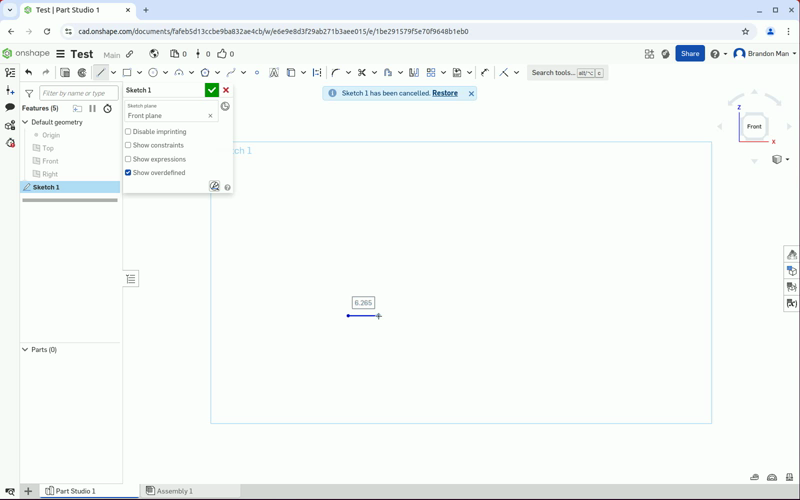
mouse_move(378, 255)
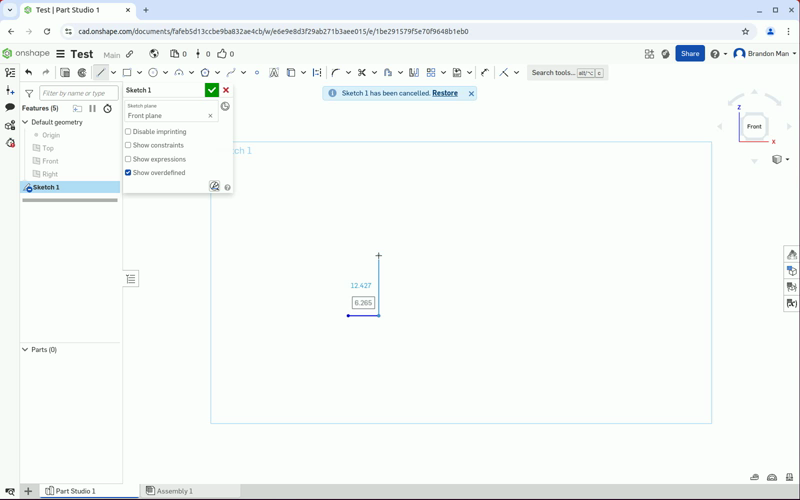
click(378, 255)
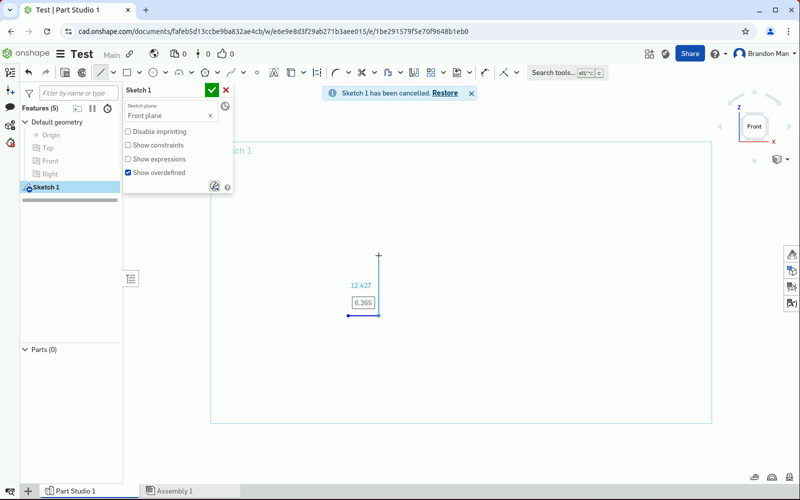
key_up(shift)
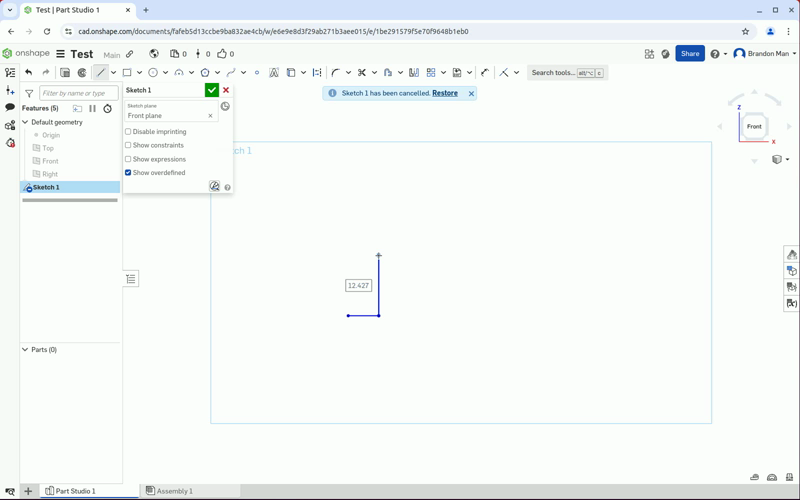
key_down(shift)
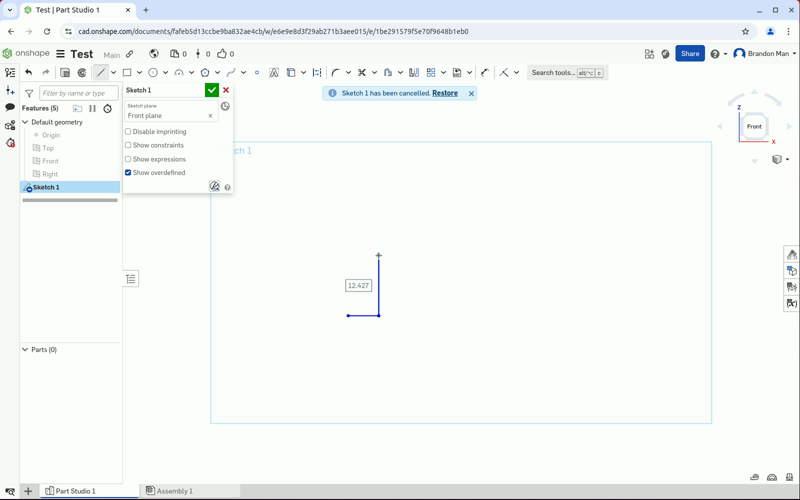
mouse_move(408, 255)
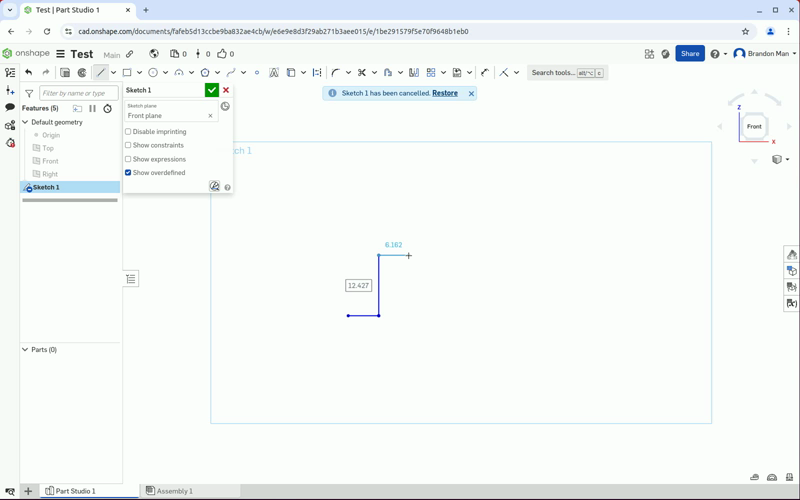
mouse_move(348, 255)
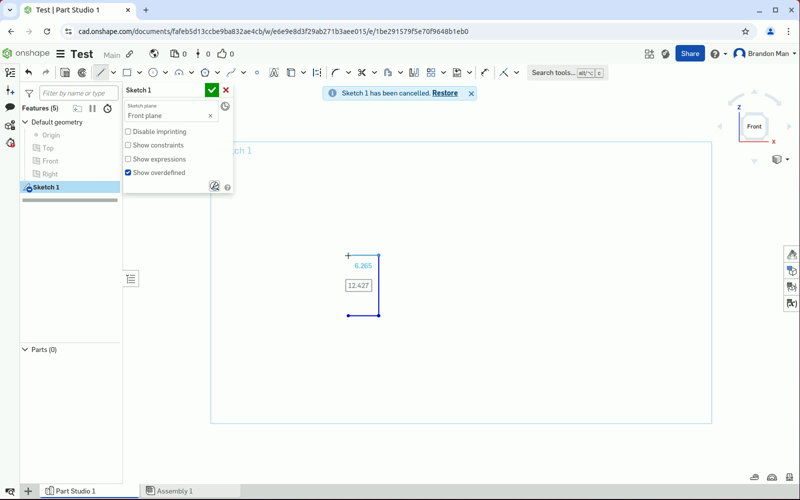
click(348, 255)
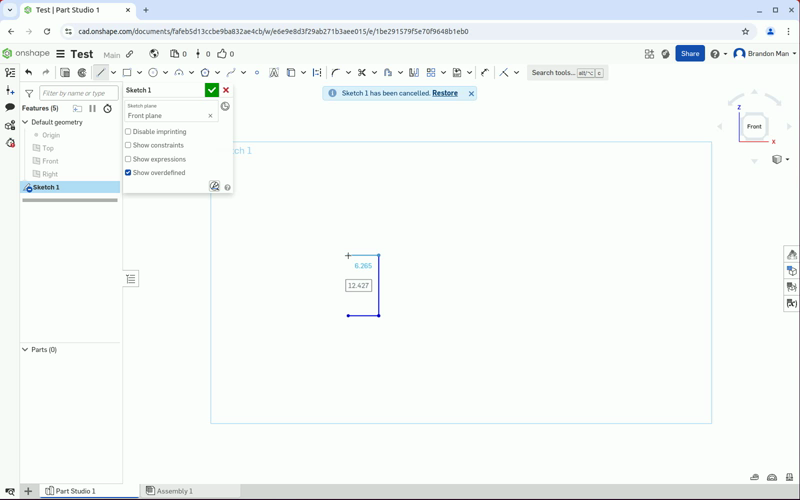
key_up(shift)
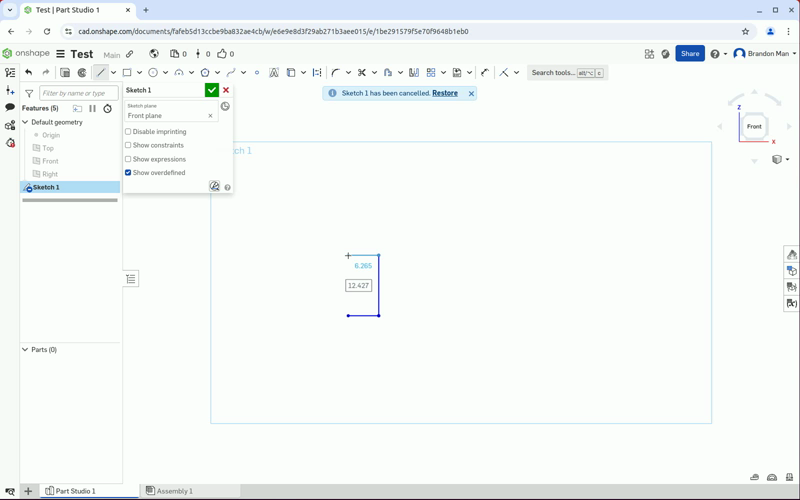
key_down(shift)
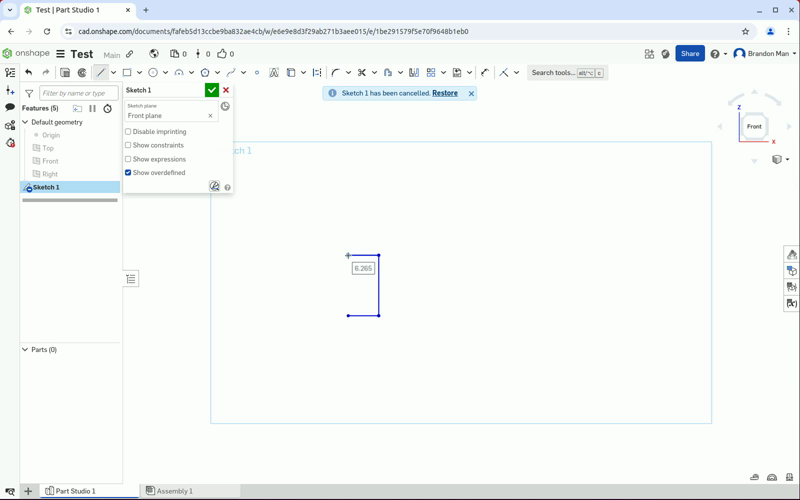
mouse_move(348, 315)
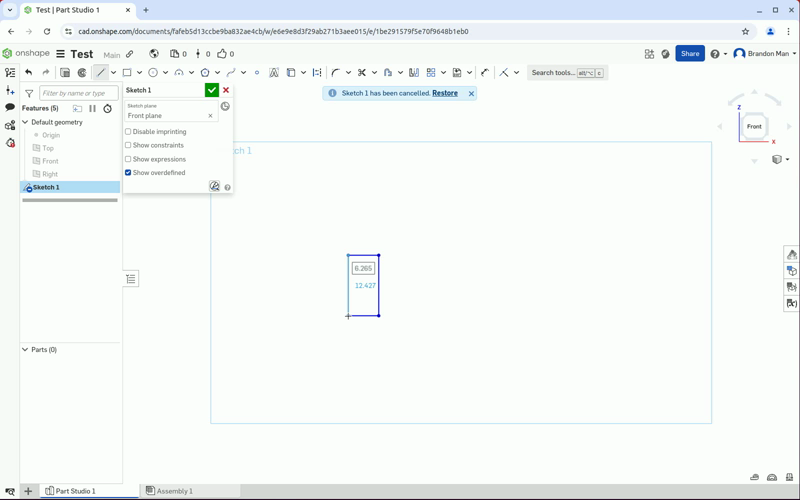
key_up(shift)
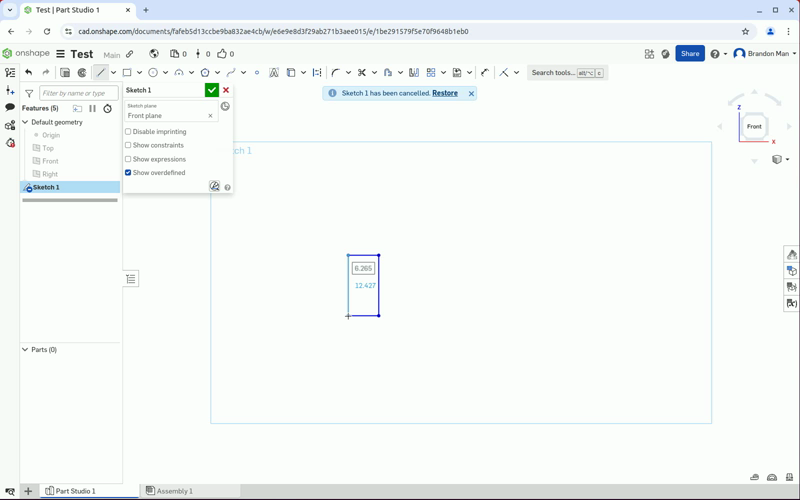
click(348, 315)
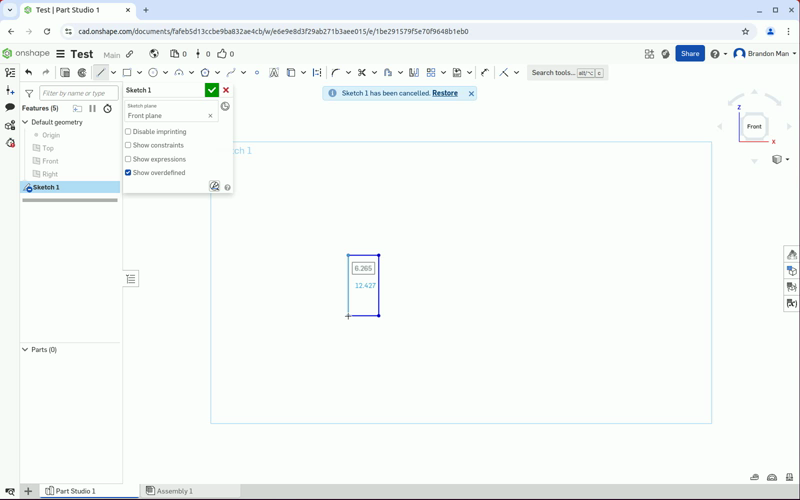
key(esc)
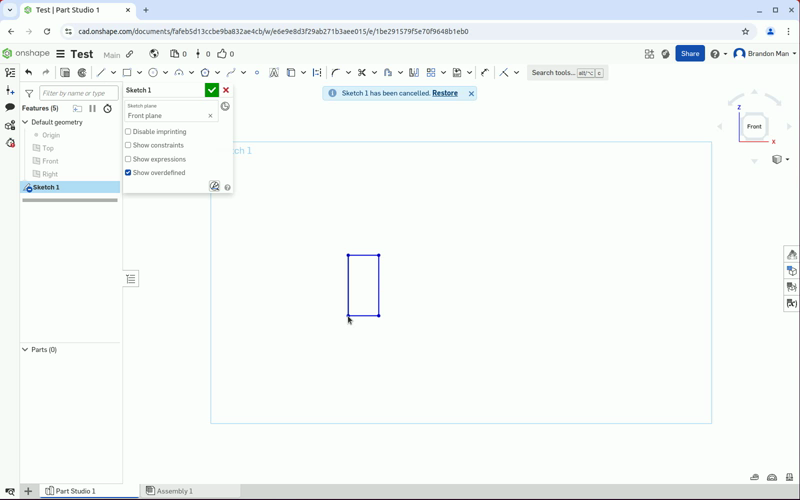
mouse_move(367, 265)
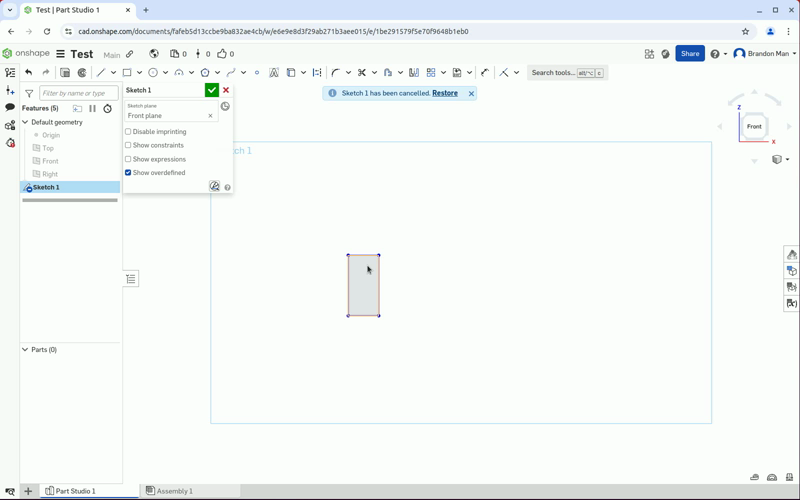
click(367, 265)
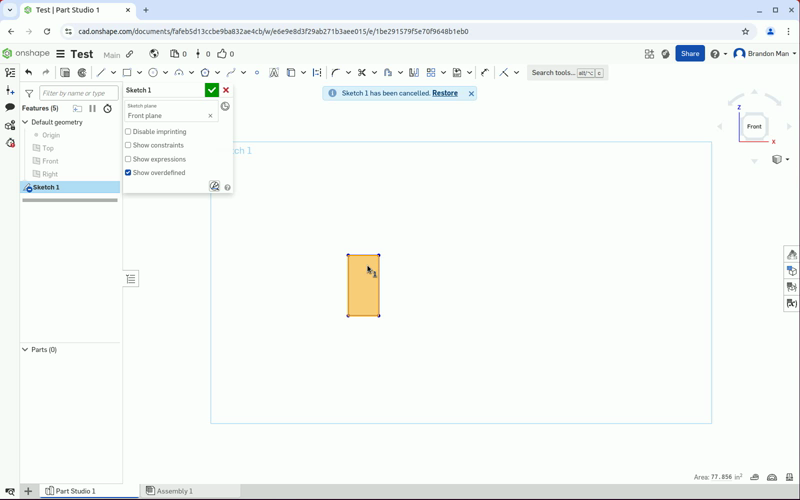
mouse_move(73, 352)
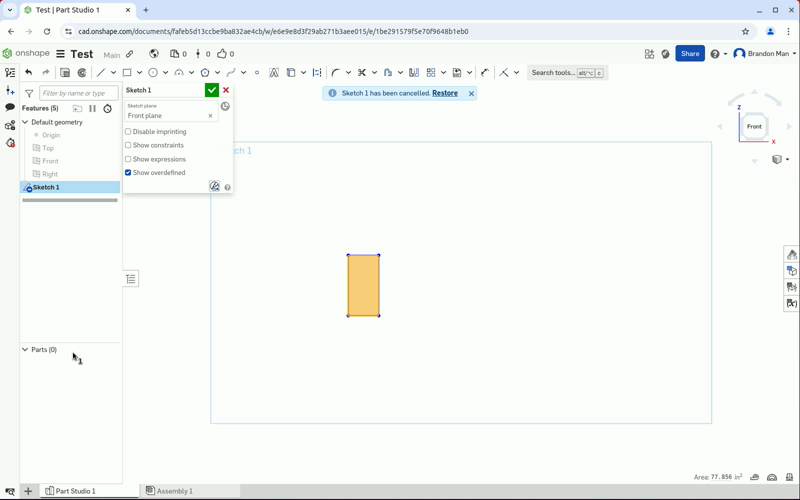
key(shift+y)
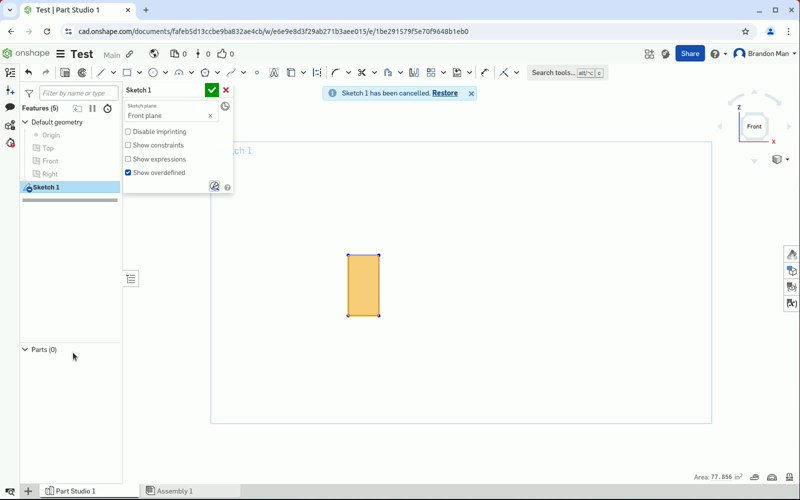
key(shift+e)
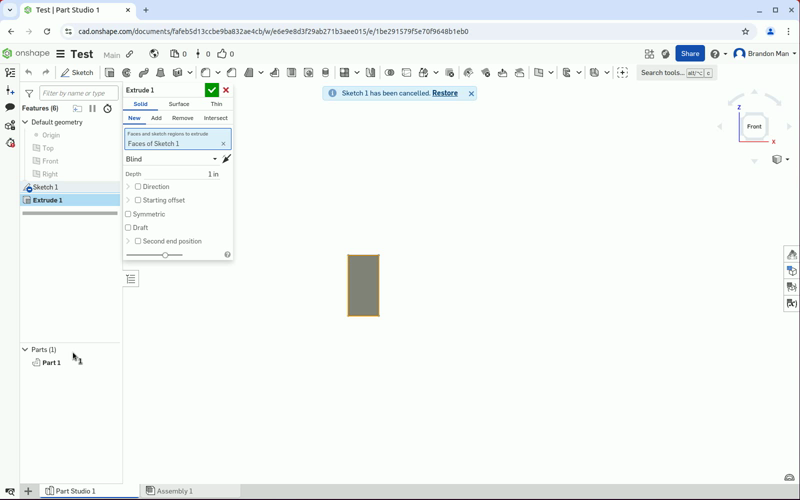
mouse_move(143, 106)
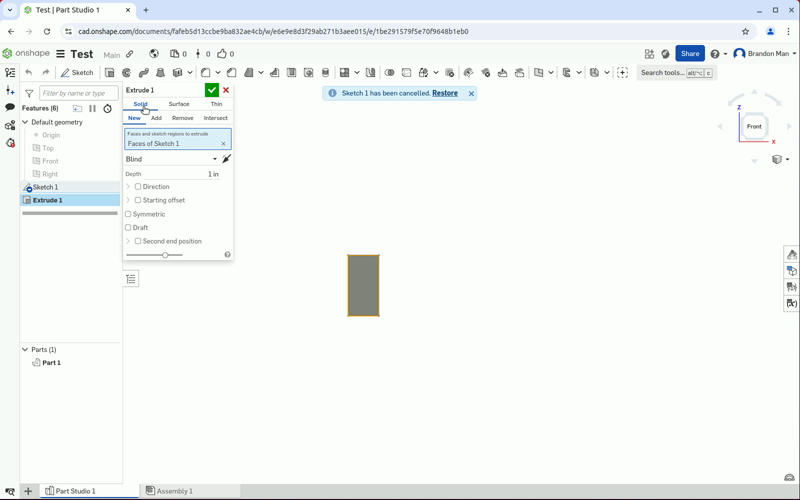
click(143, 106)
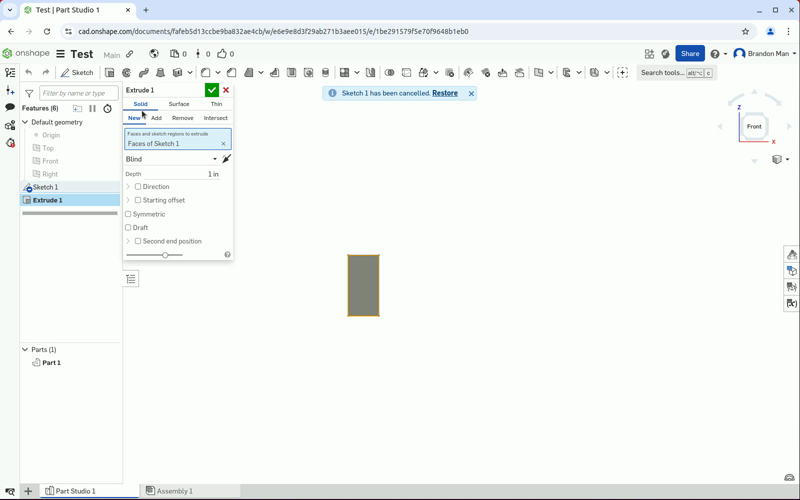
mouse_move(137, 120)
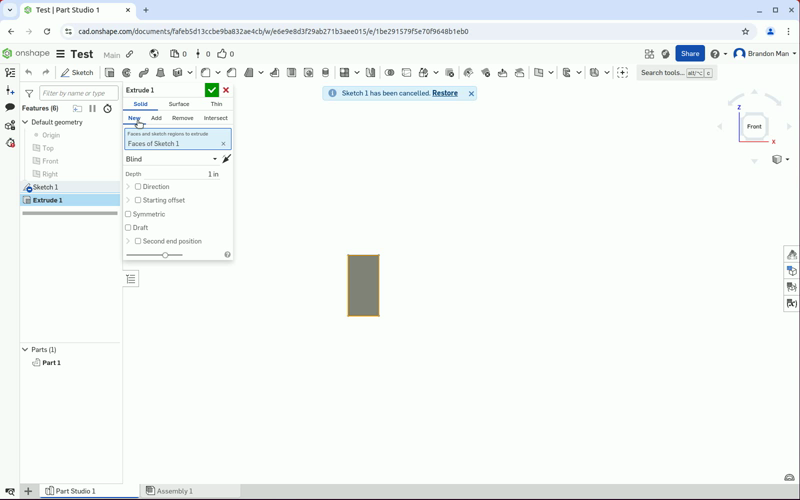
click(137, 120)
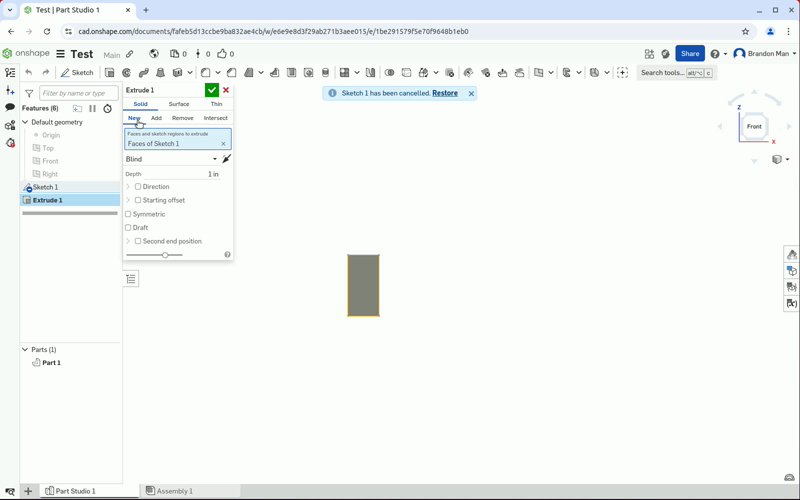
key(tab, 4)
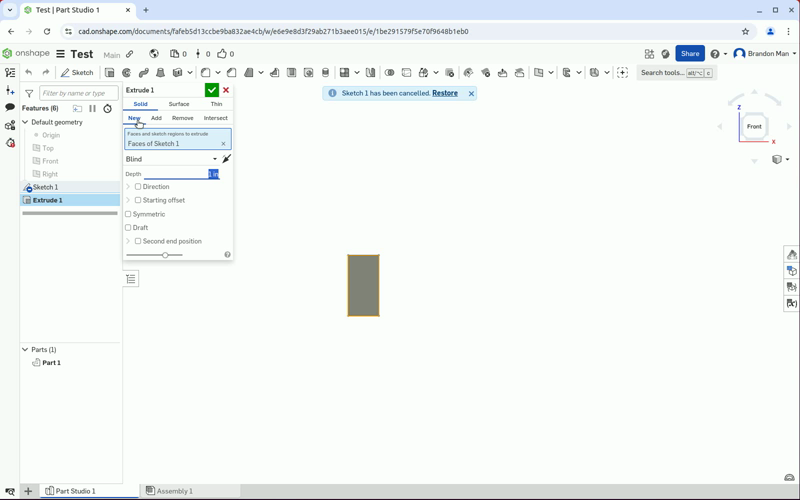
text(12.276)
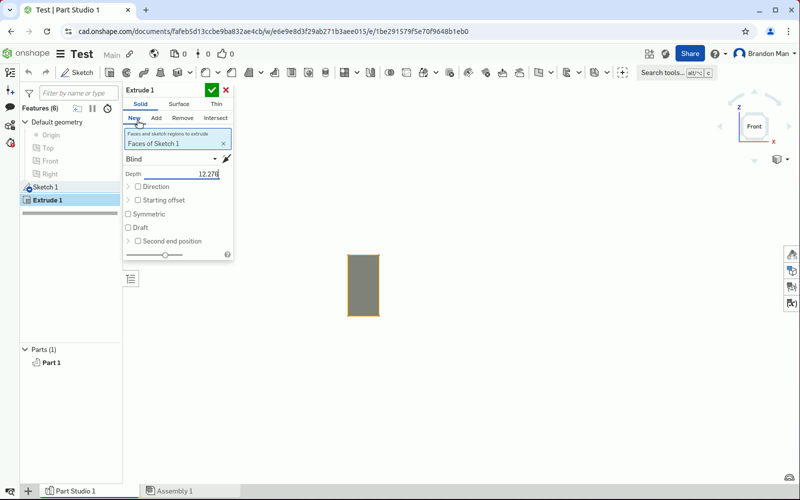
key(enter)
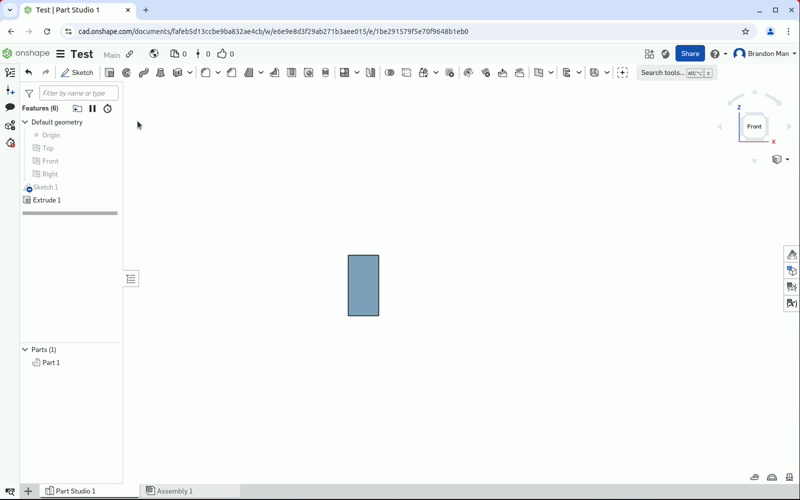
key(shift+h)
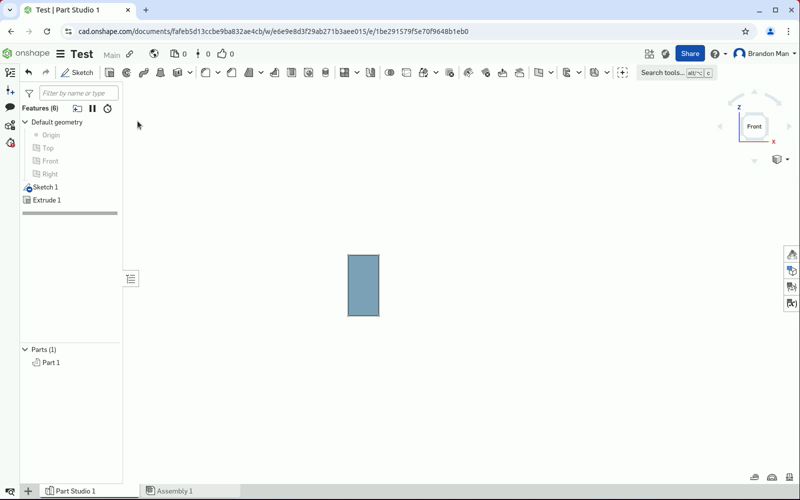
key(shift+h)
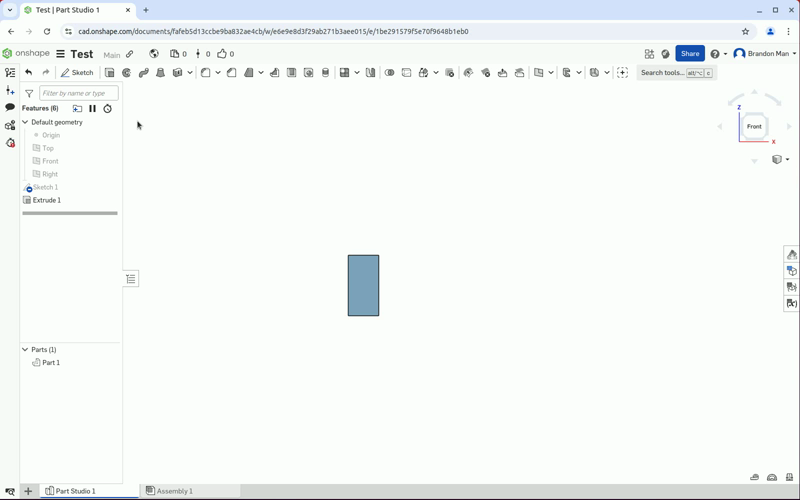
mouse_move(73, 189)
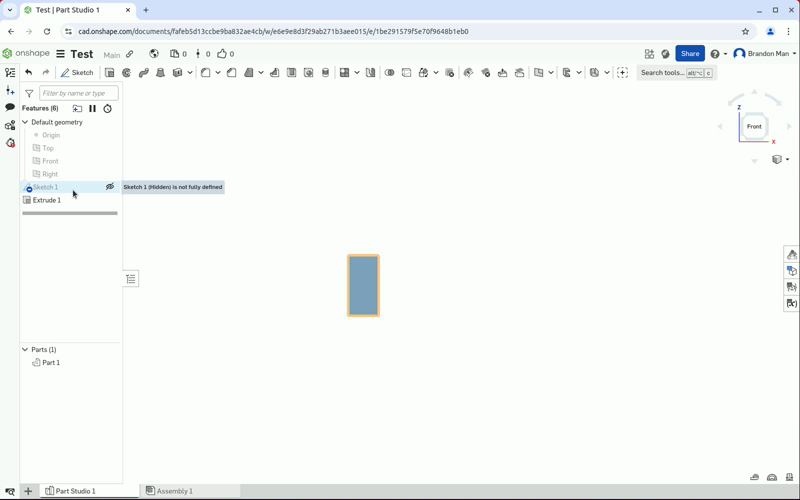
click(73, 189)
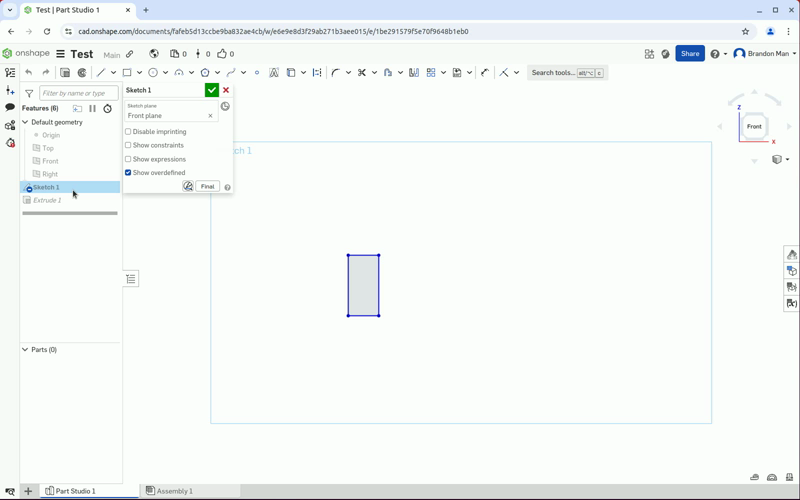
mouse_move(229, 92)
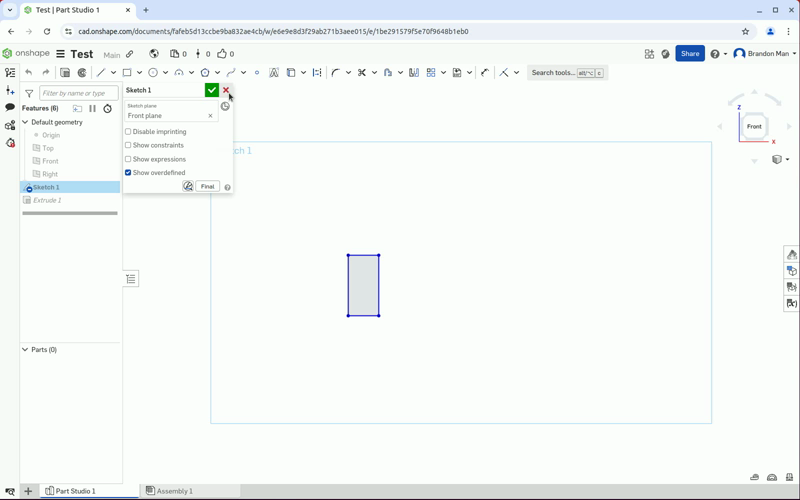
click(229, 92)
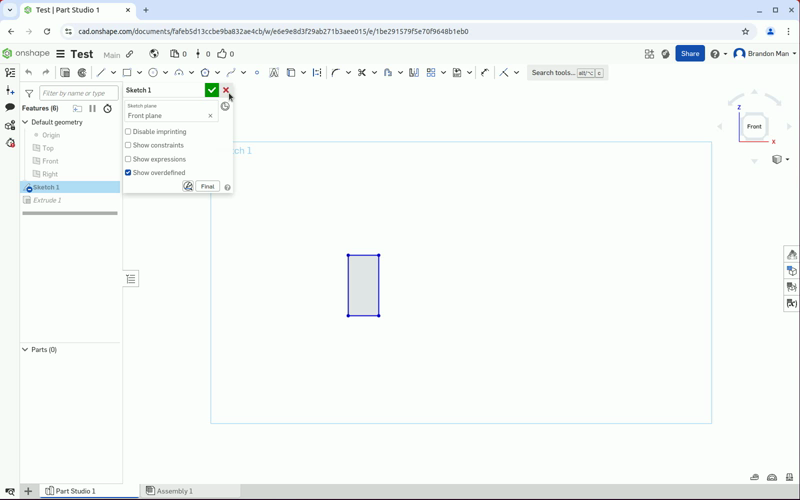
key(shift+s)
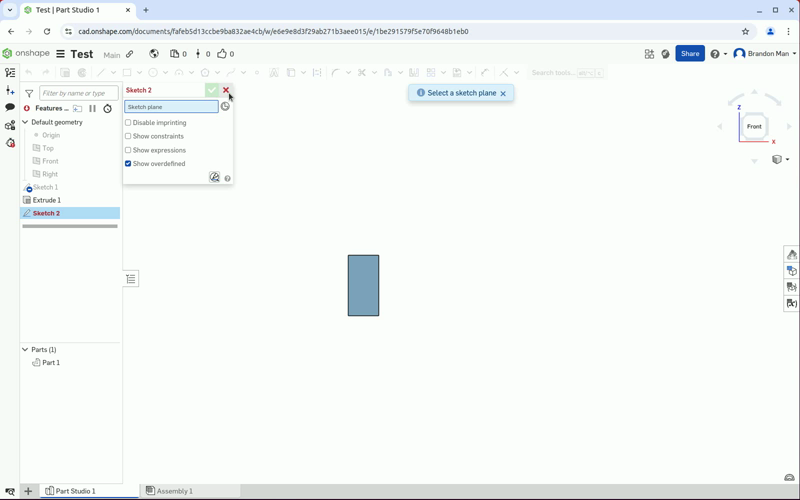
mouse_move(73, 163)
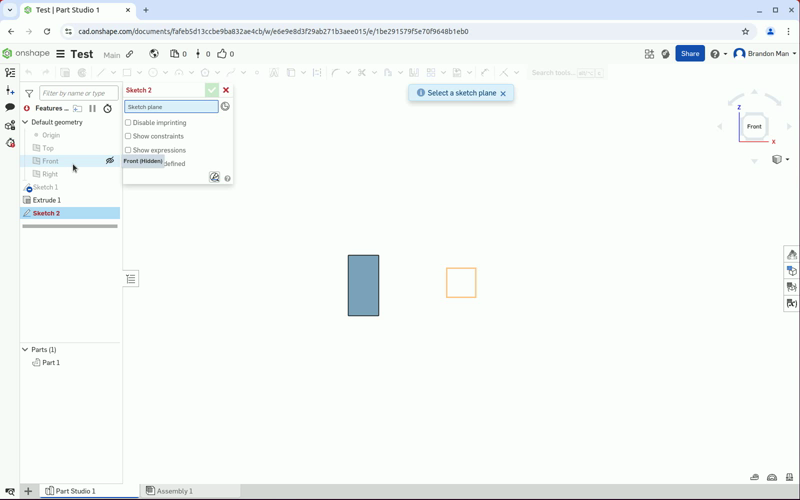
click(73, 163)
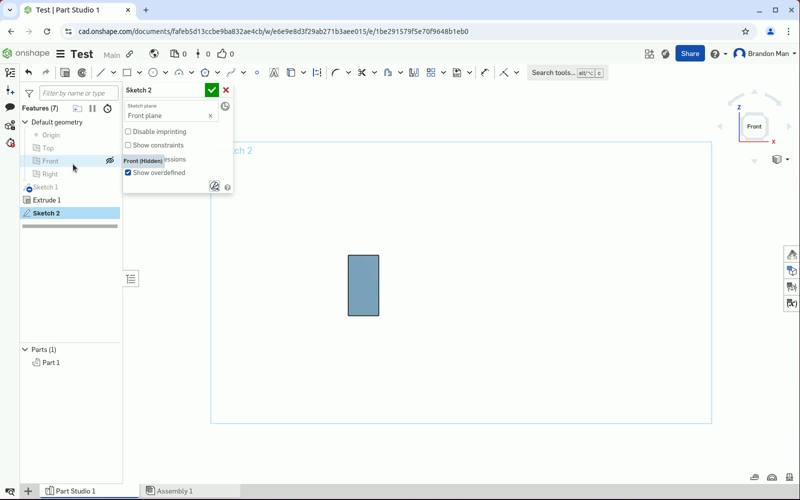
mouse_move(73, 352)
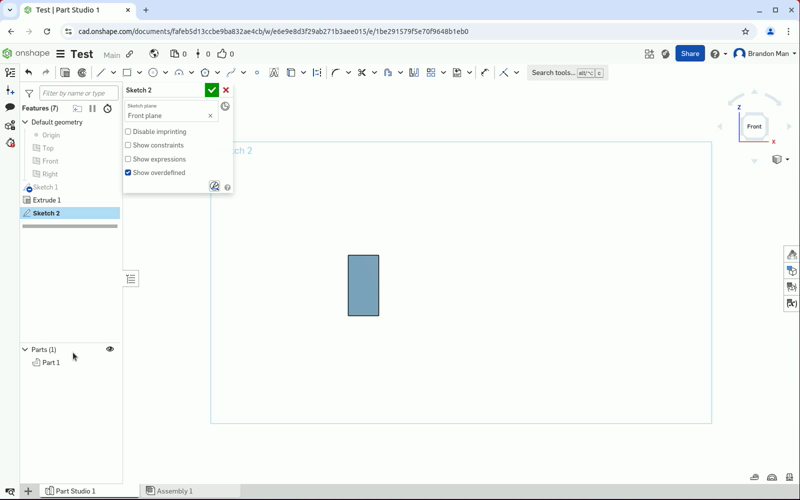
key(y)
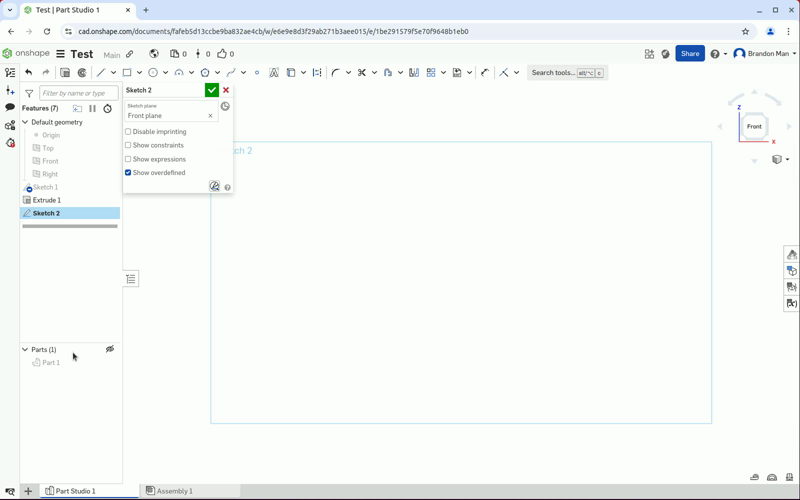
key(l)
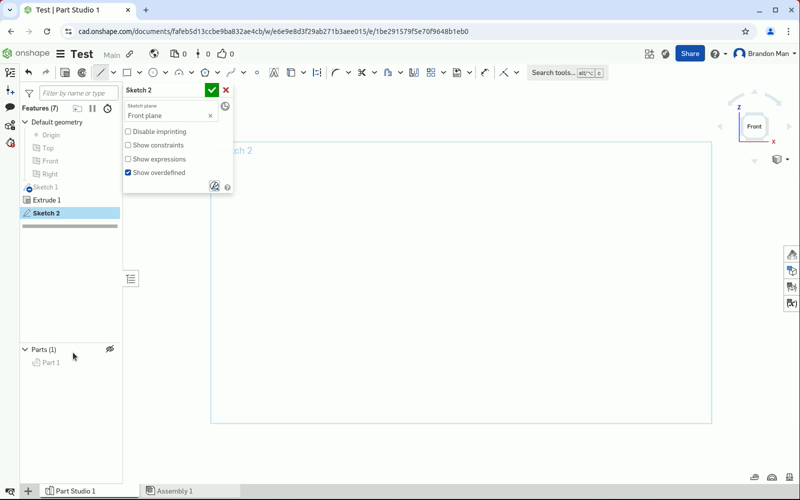
key_down(shift)
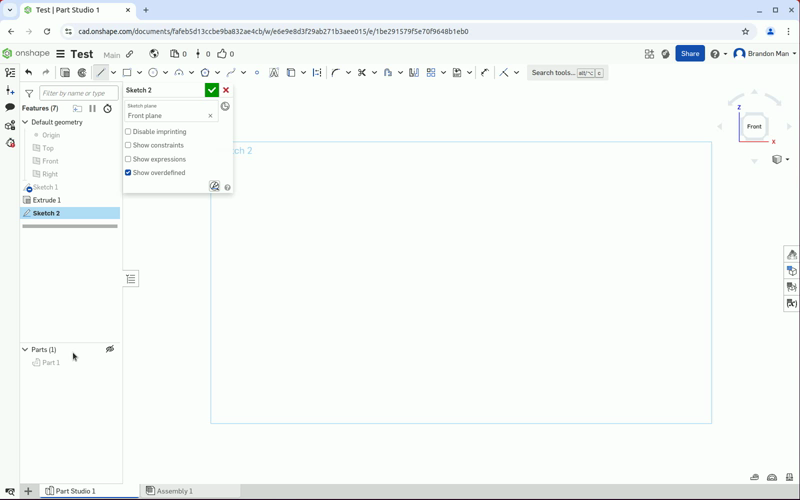
mouse_move(377, 315)
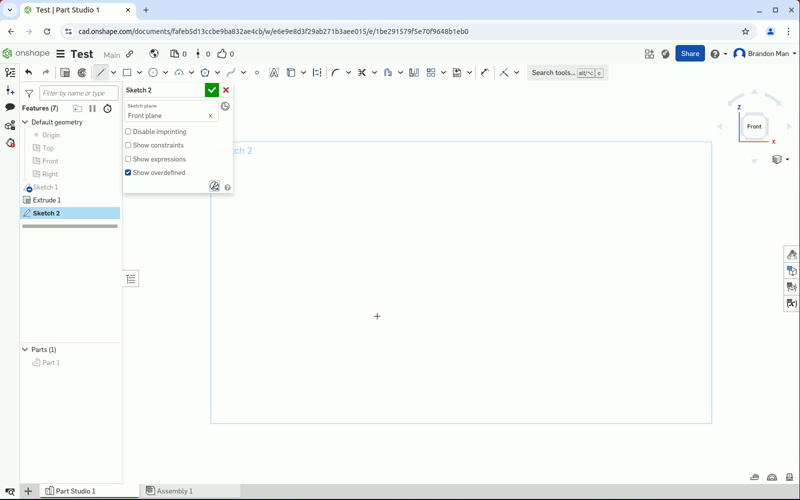
click(377, 315)
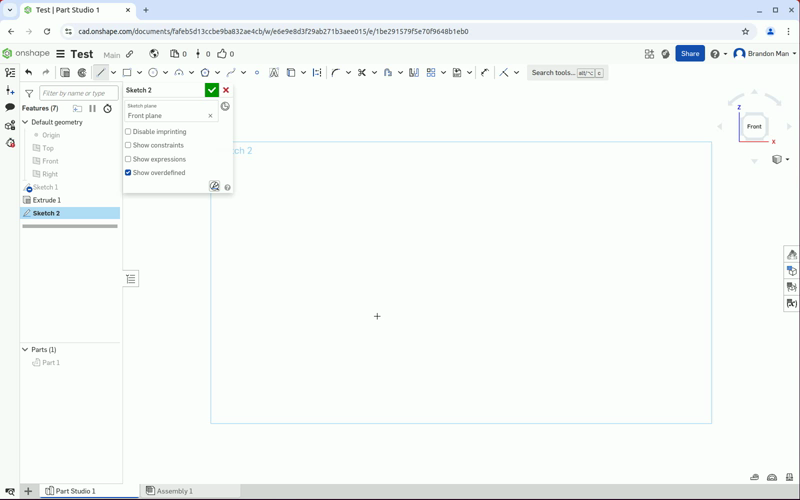
key_up(shift)
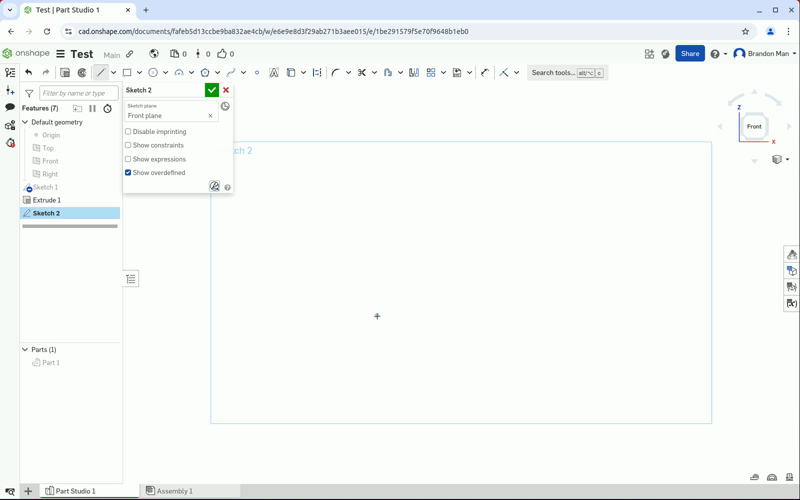
key_down(shift)
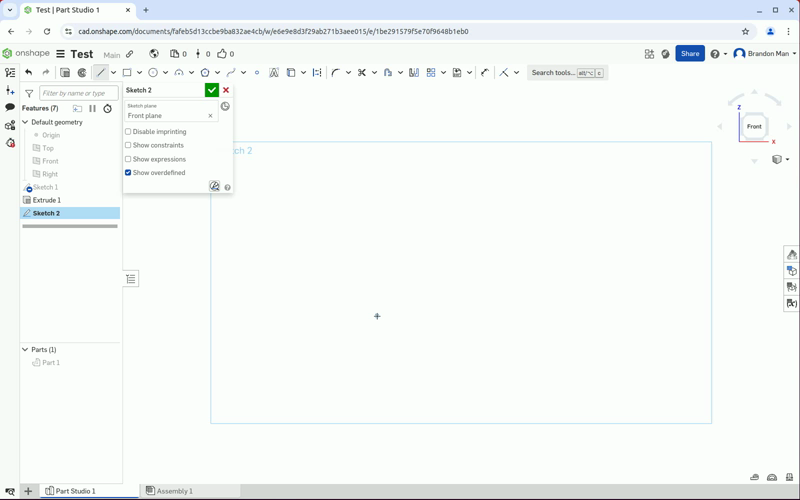
mouse_move(520, 315)
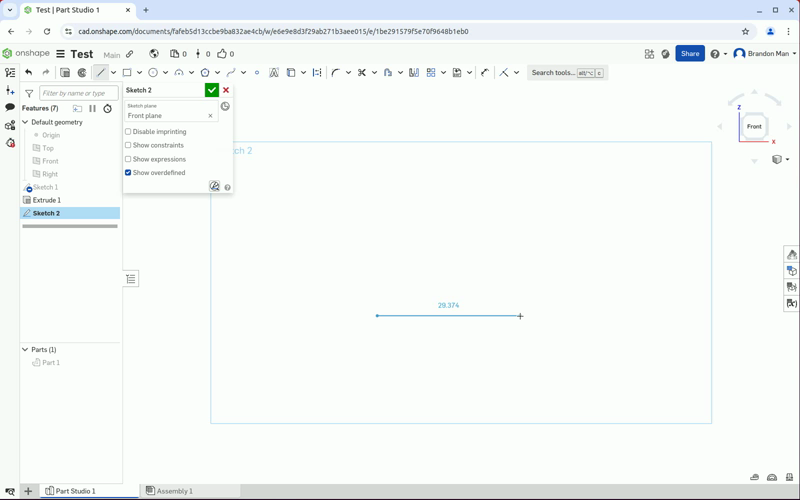
click(520, 315)
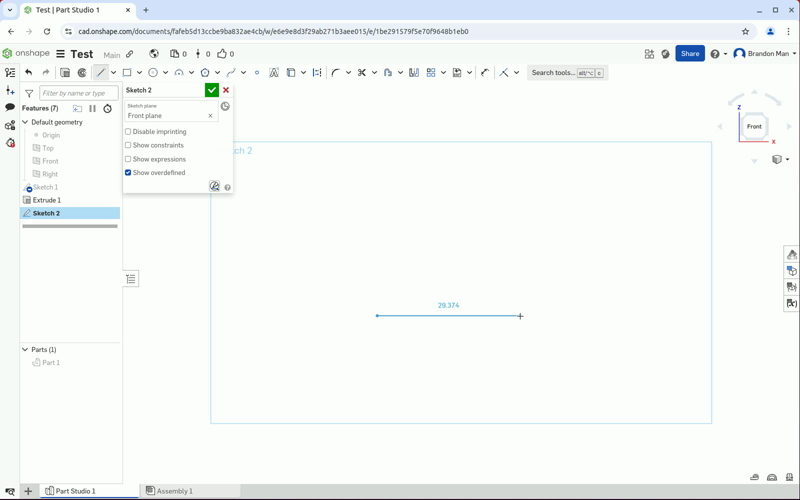
key_up(shift)
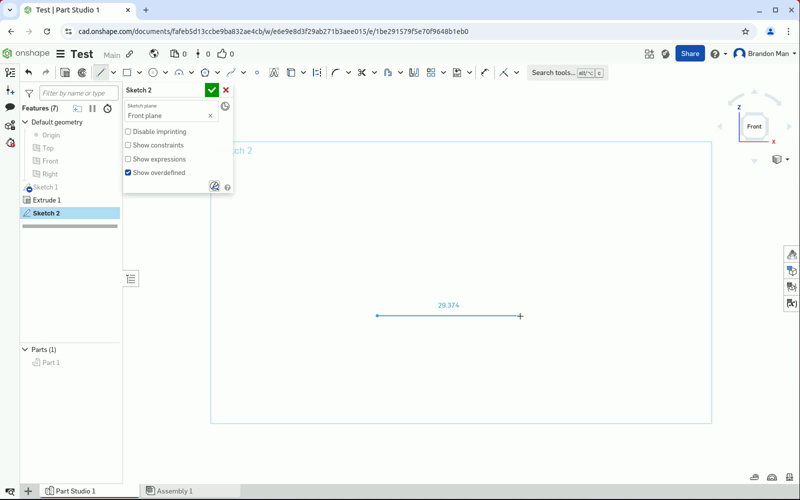
key(esc)
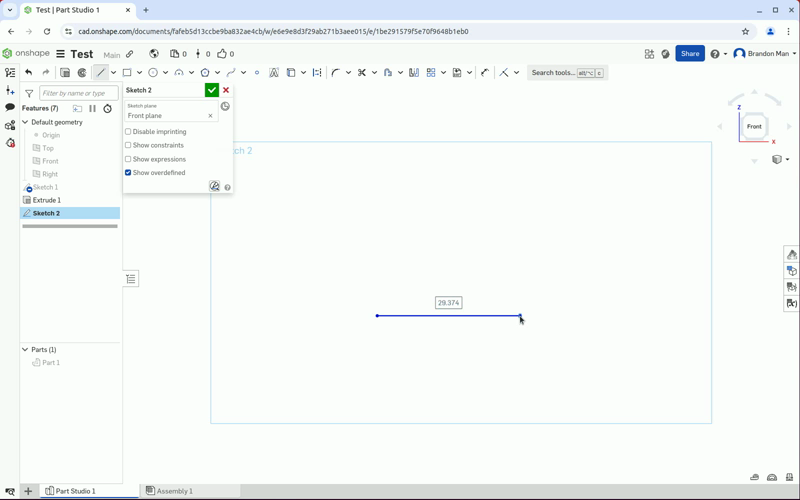
key(a)
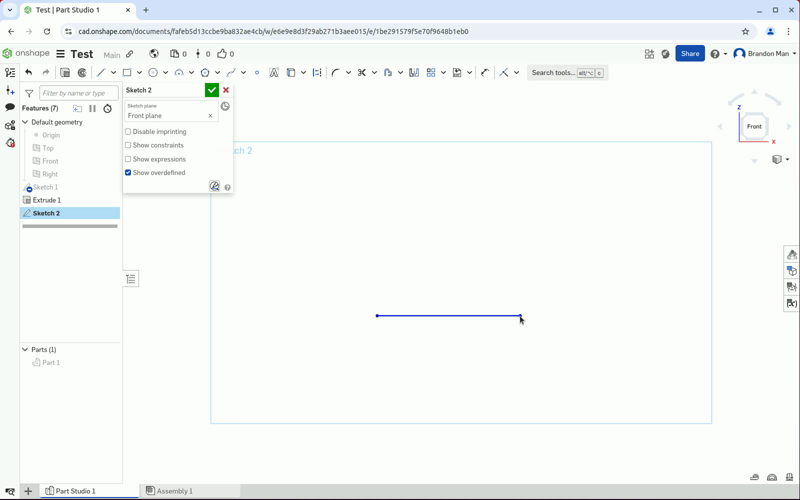
mouse_move(520, 315)
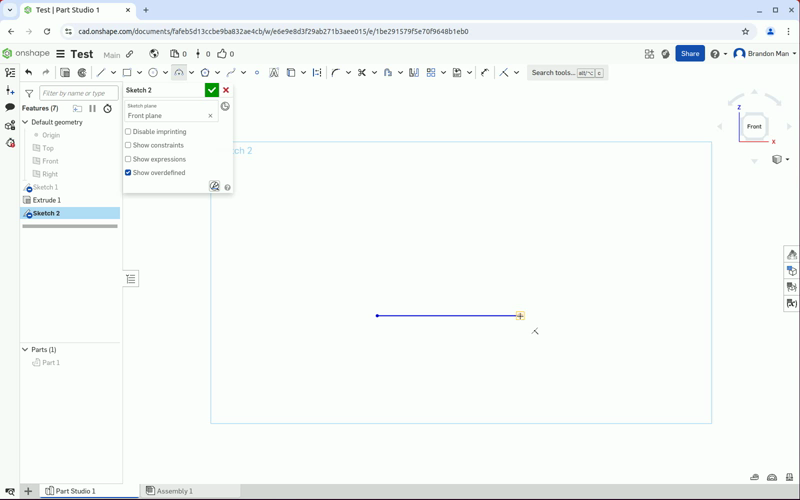
click(520, 315)
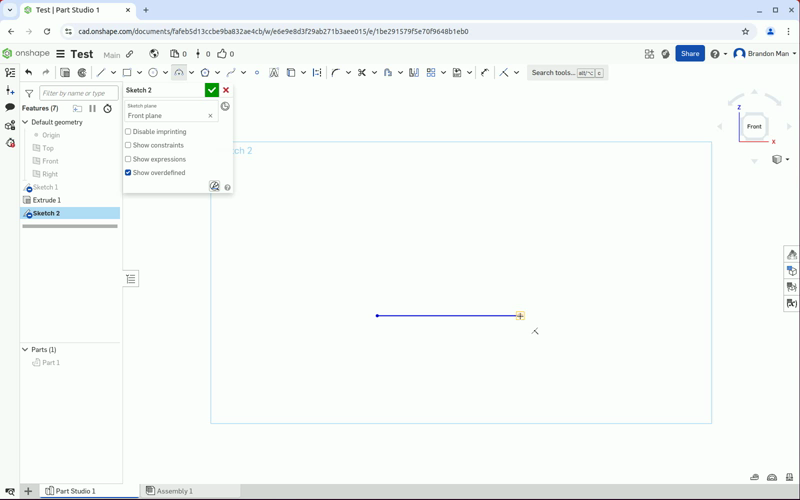
key_down(shift)
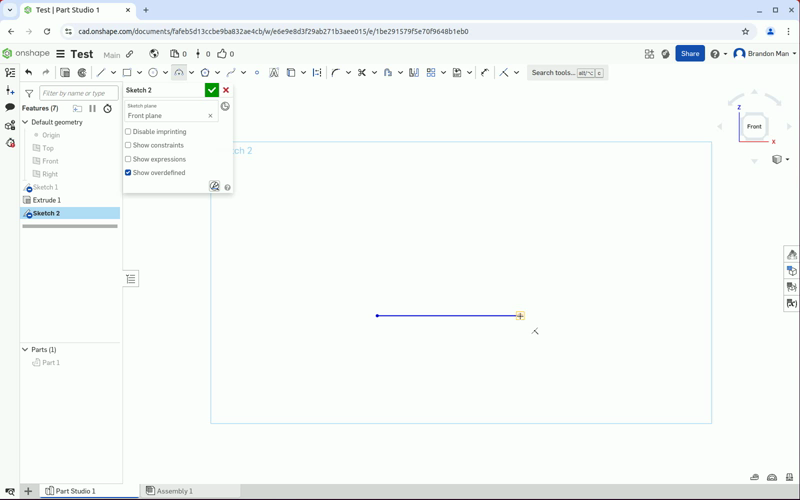
mouse_move(520, 256)
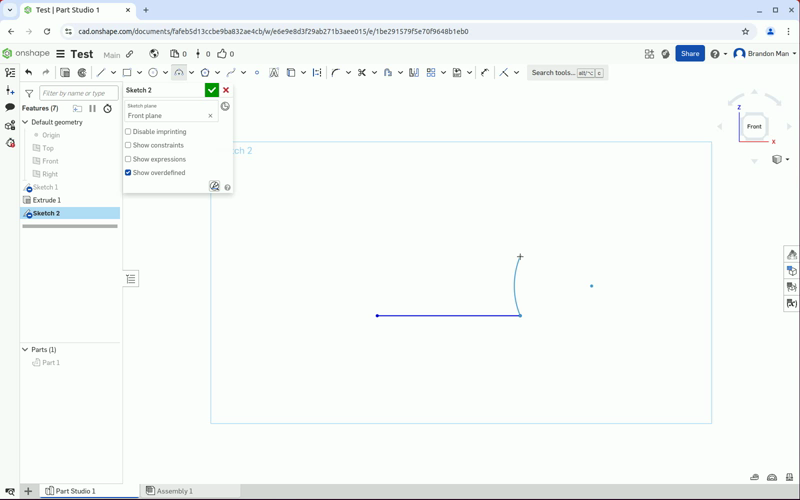
click(520, 256)
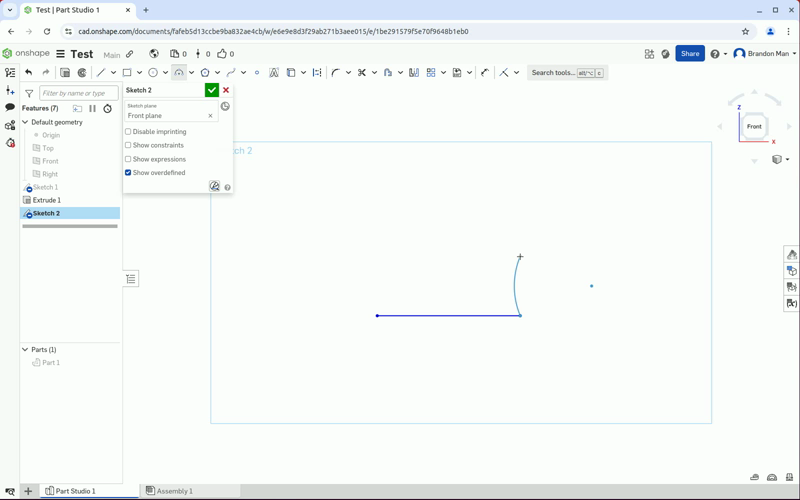
mouse_move(550, 285)
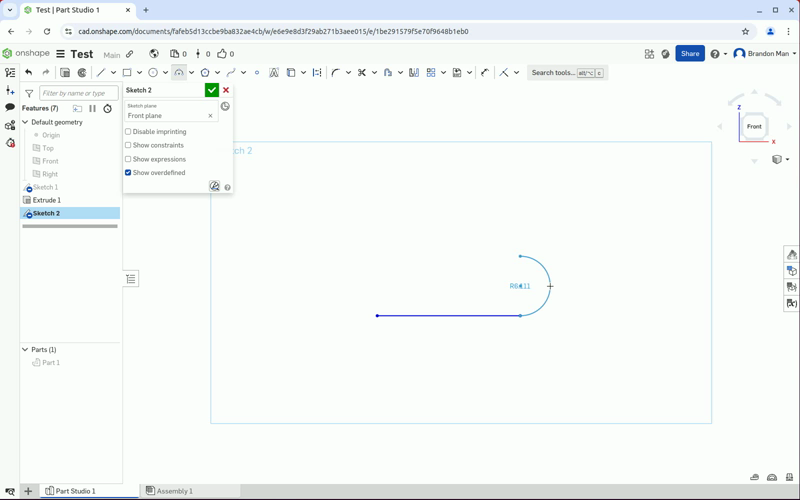
click(550, 285)
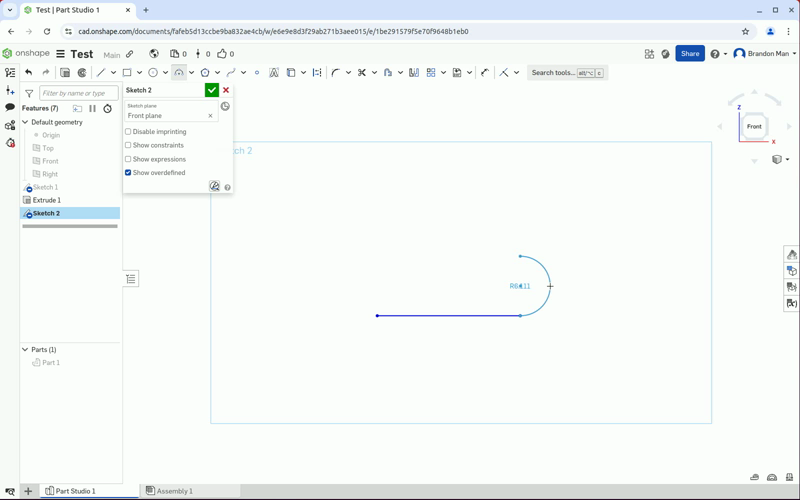
key_up(shift)
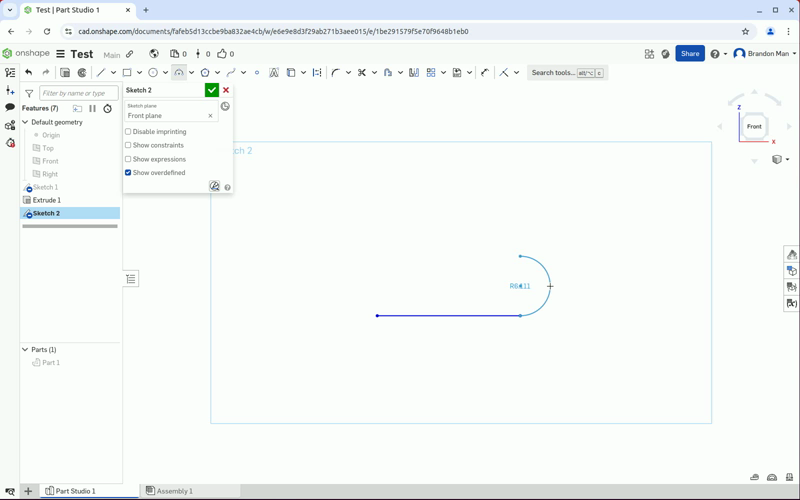
key(esc)
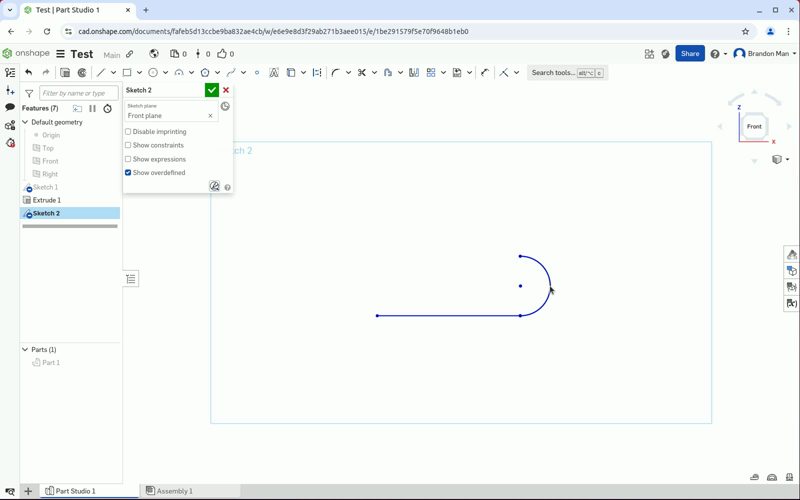
key(l)
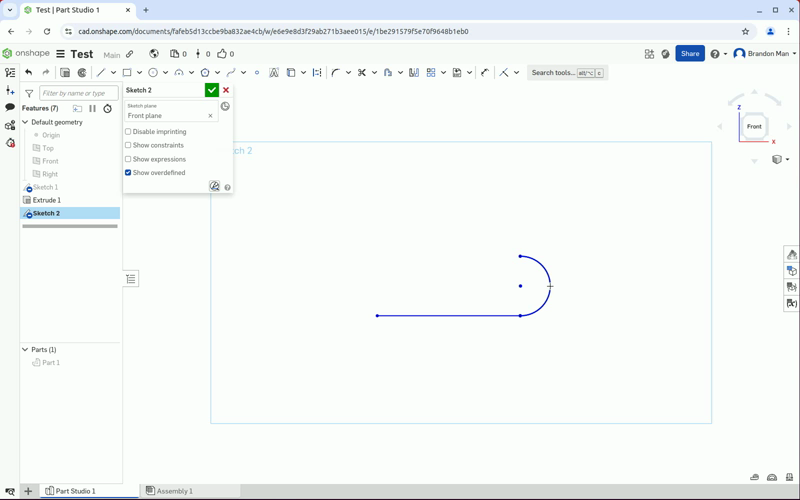
mouse_move(520, 256)
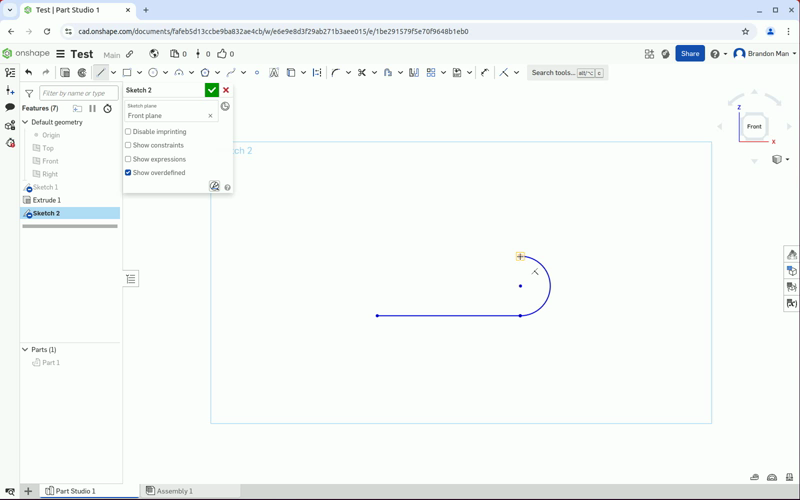
click(520, 256)
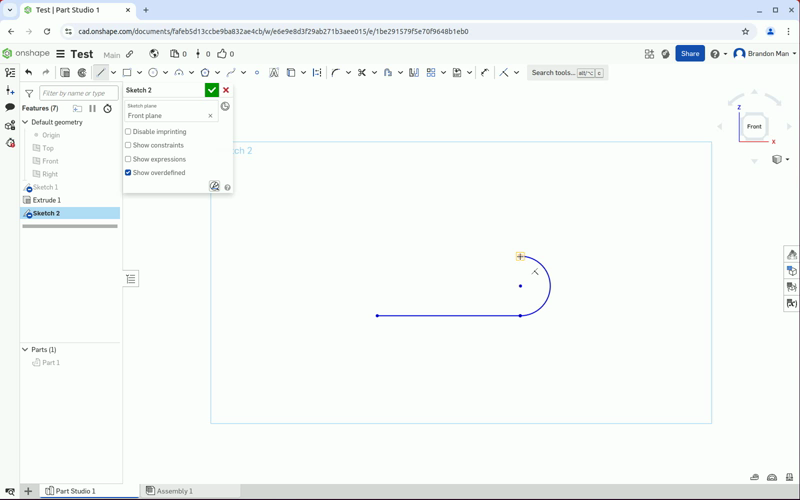
key_down(shift)
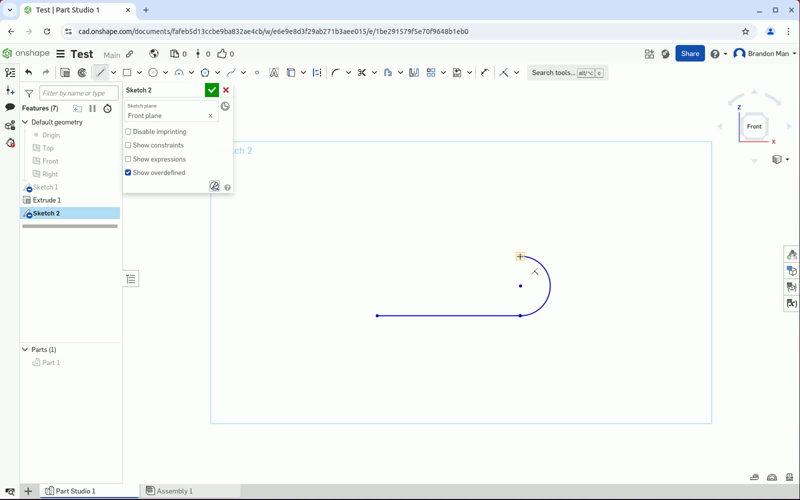
mouse_move(377, 256)
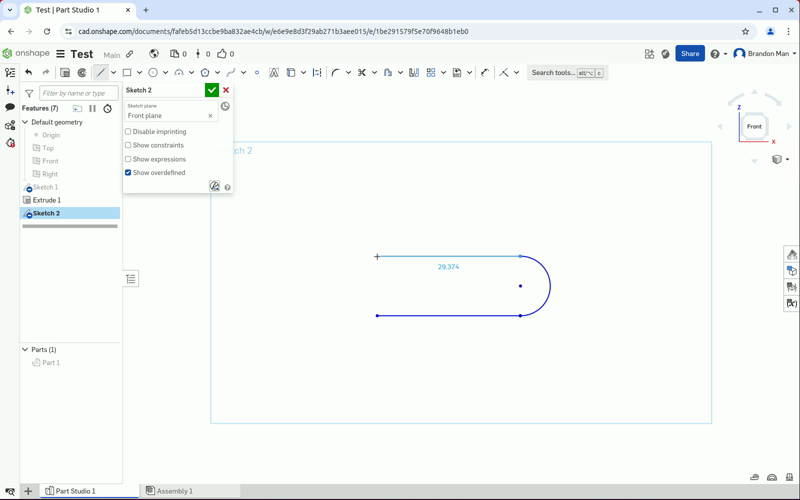
click(377, 256)
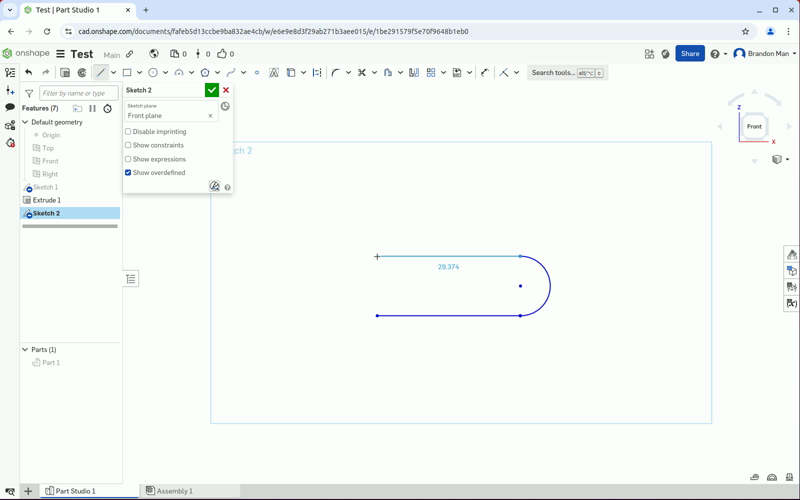
key_up(shift)
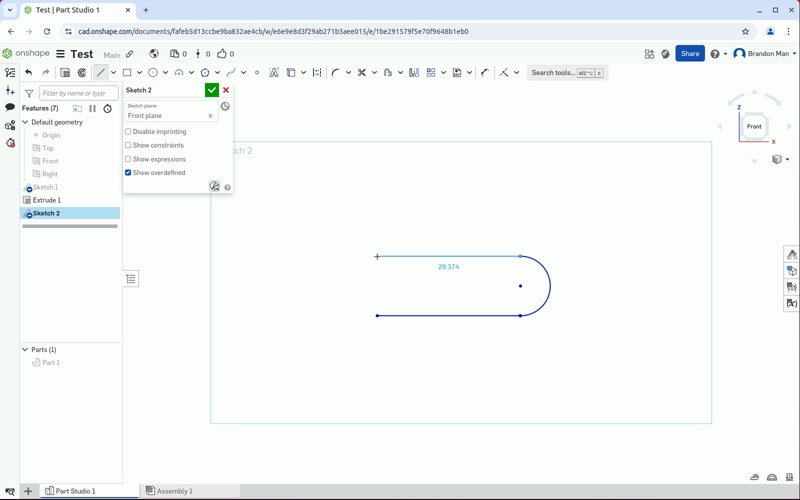
mouse_move(407, 256)
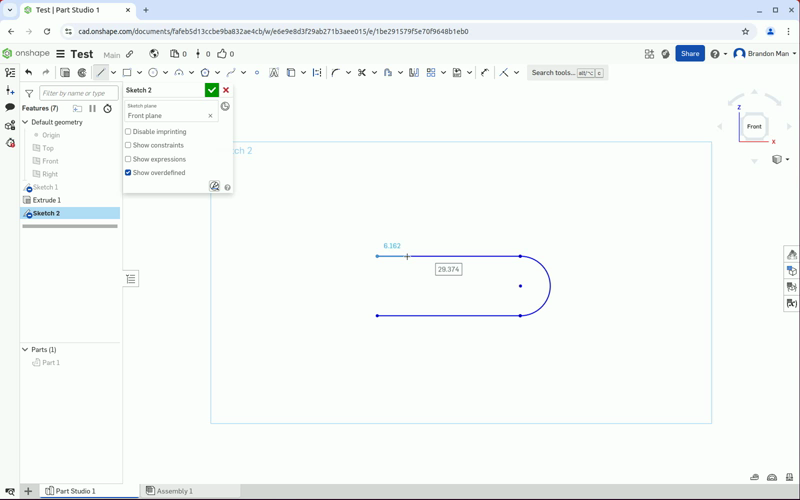
key_down(shift)
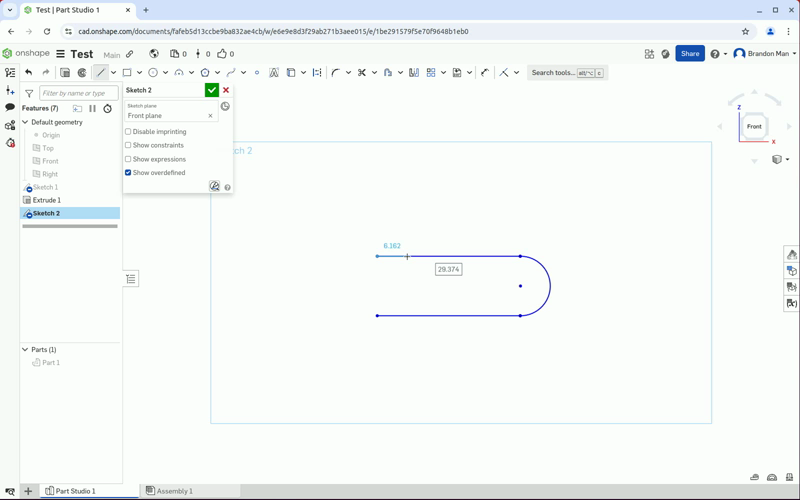
mouse_move(377, 315)
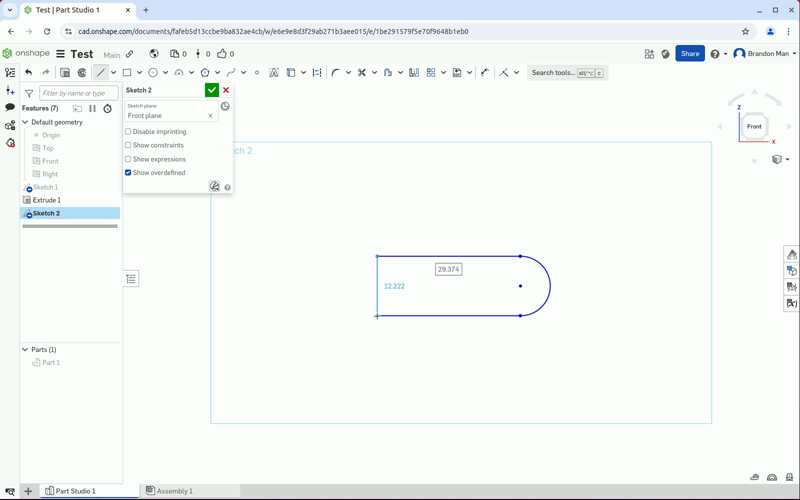
key_up(shift)
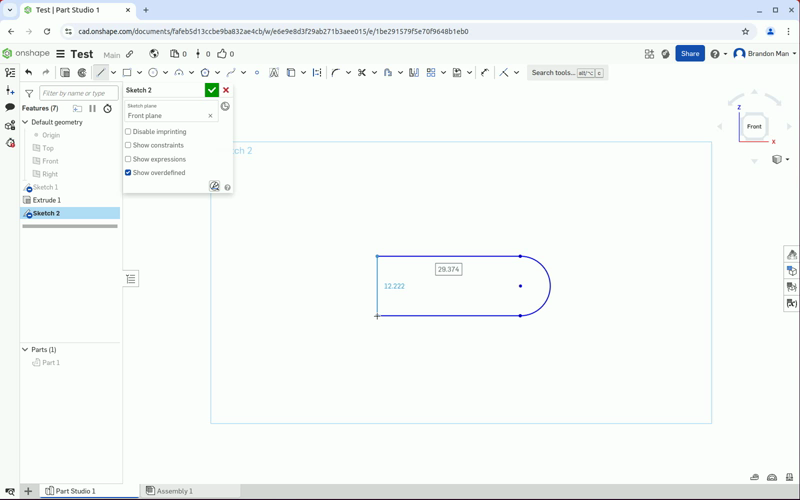
click(377, 315)
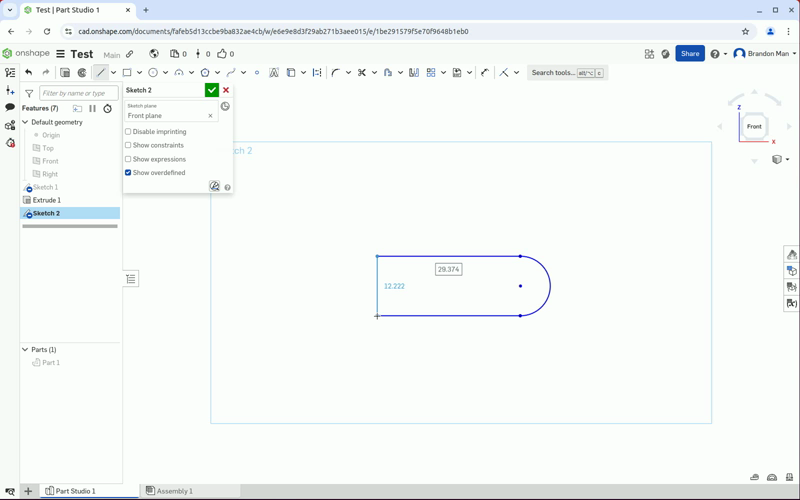
key(esc)
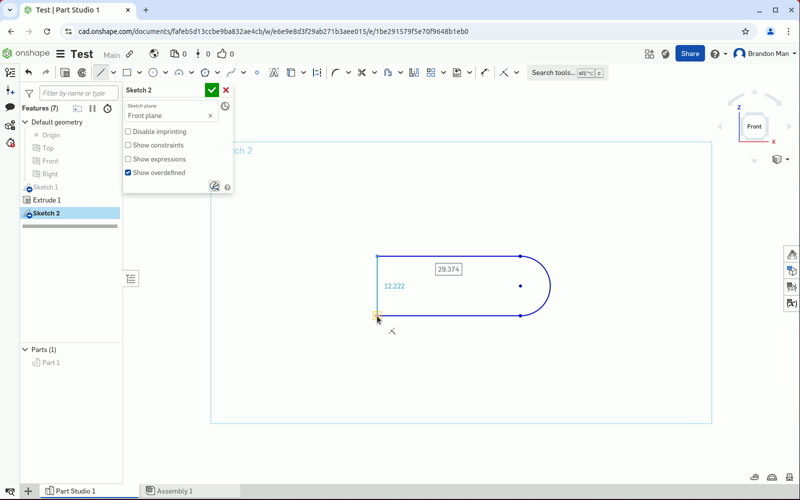
mouse_move(446, 303)
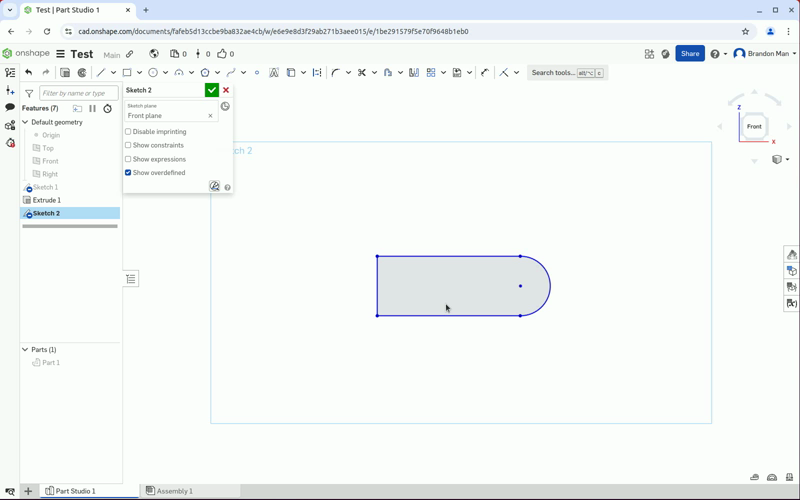
click(446, 303)
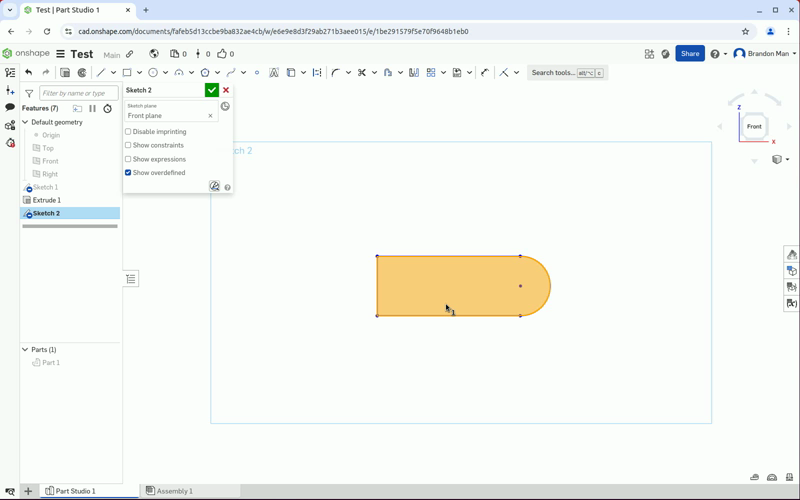
mouse_move(73, 352)
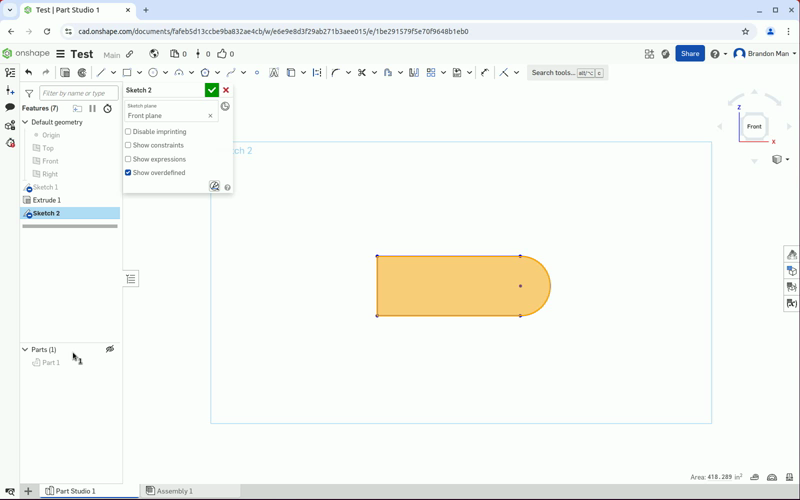
key(shift+y)
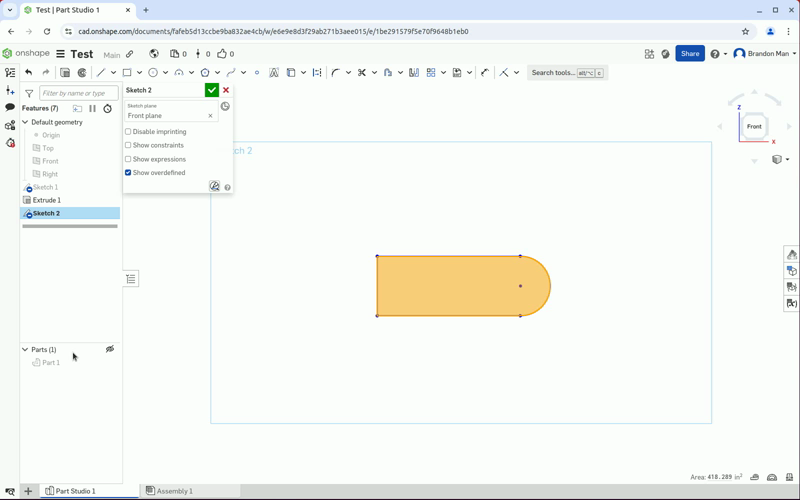
key(shift+e)
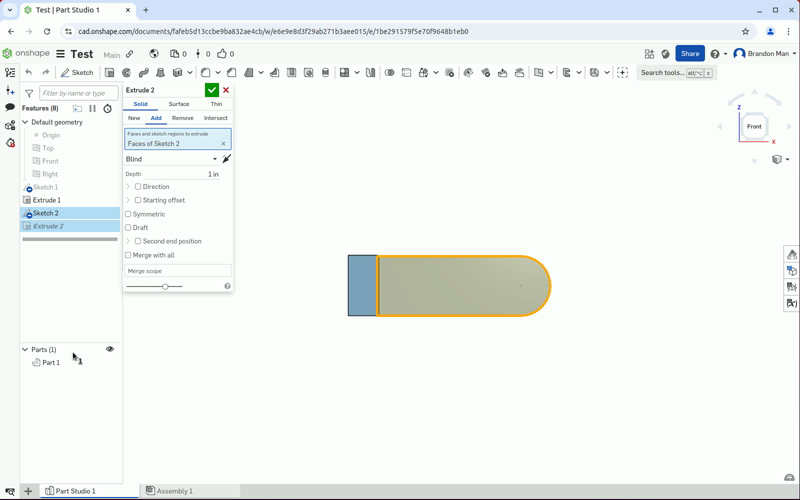
mouse_move(143, 106)
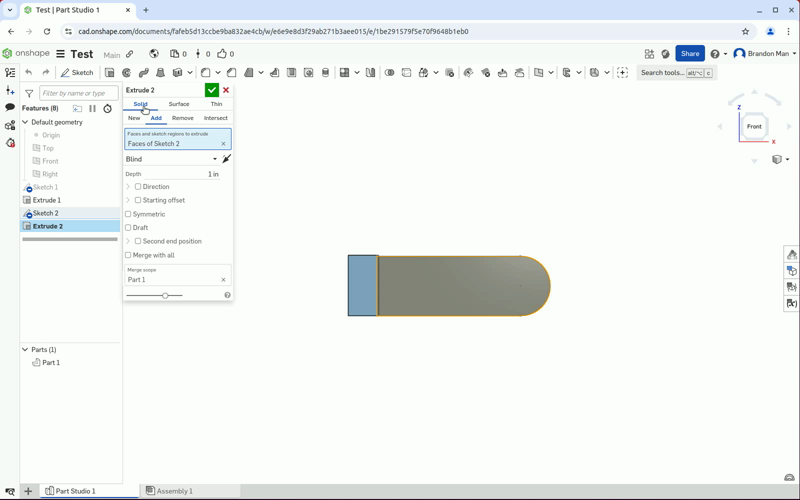
click(143, 106)
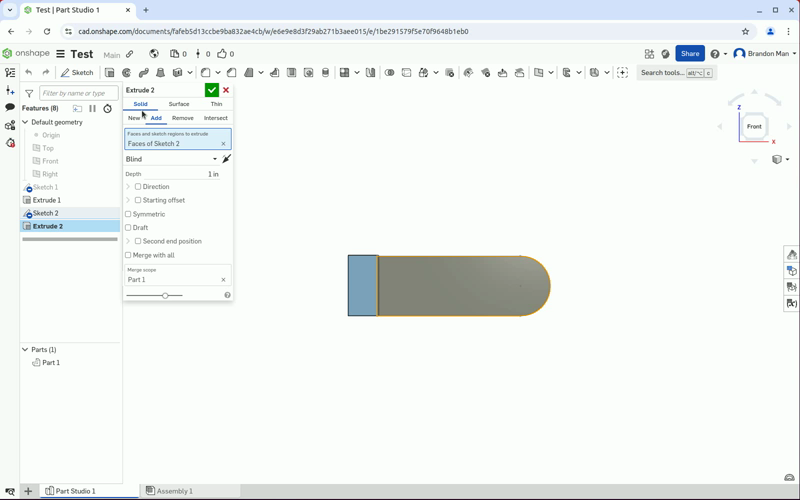
mouse_move(137, 120)
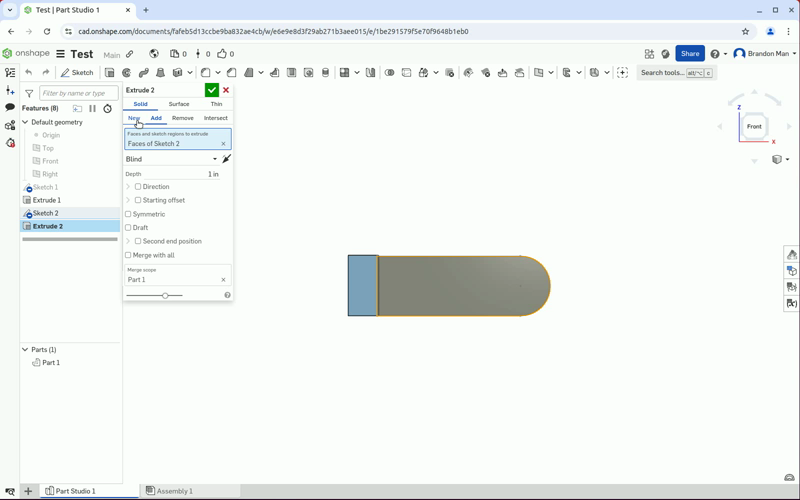
click(137, 120)
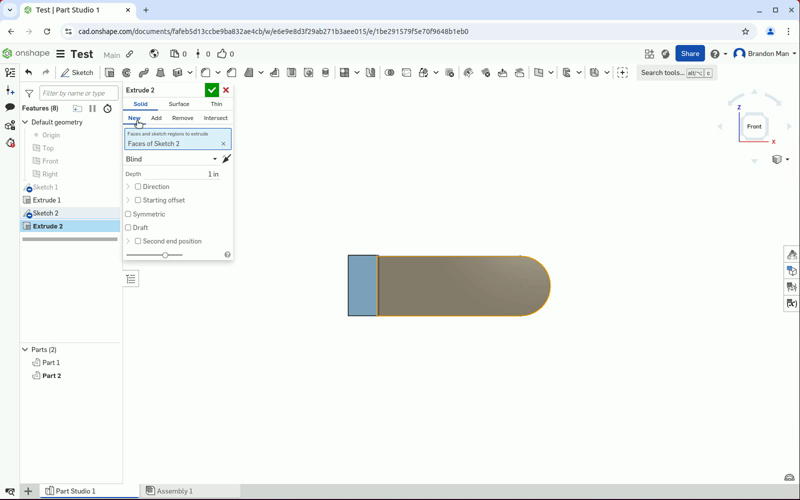
key(tab, 4)
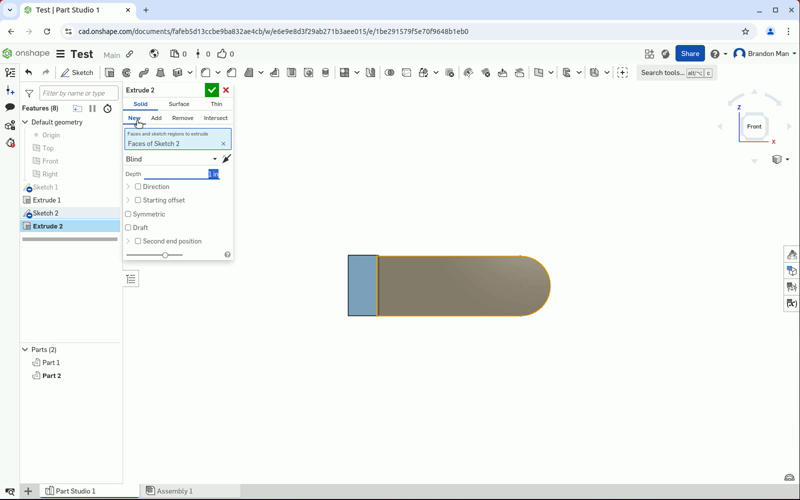
text(12.276)
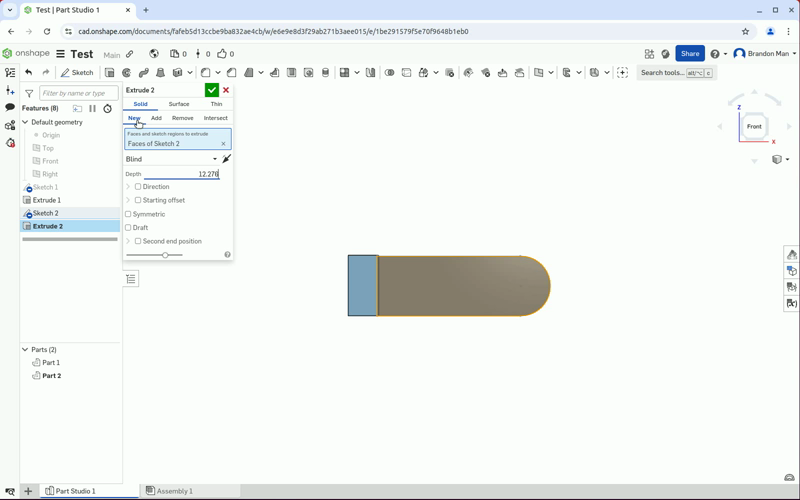
key(enter)
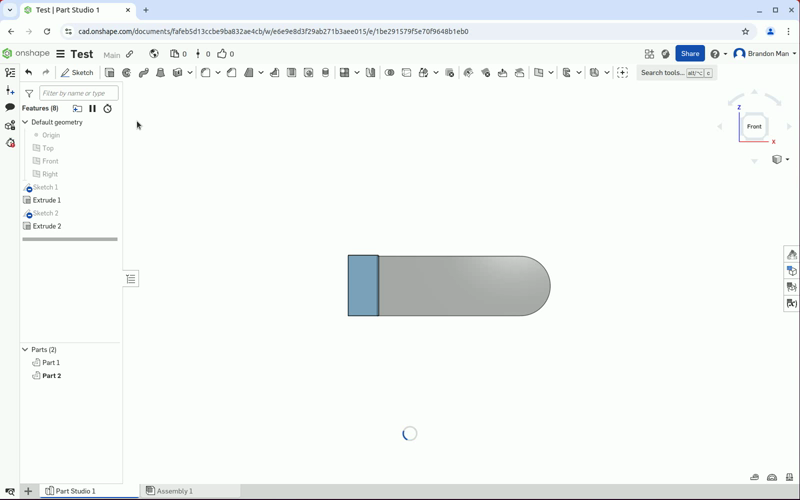
key(shift+h)
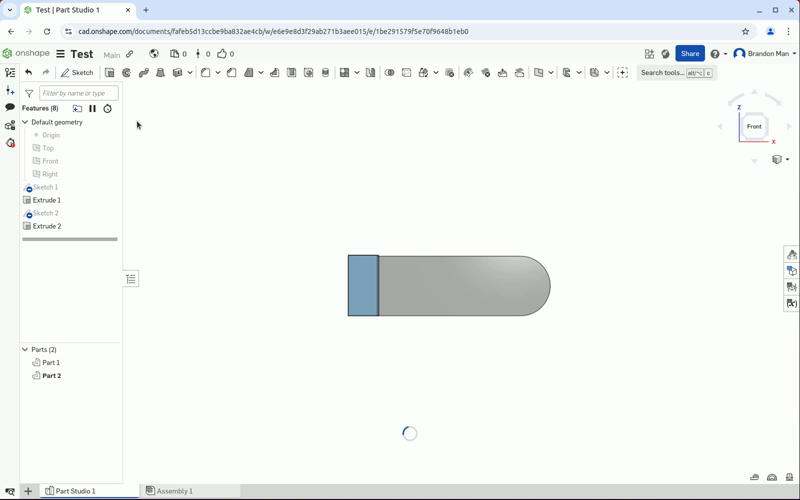
key(shift+h)
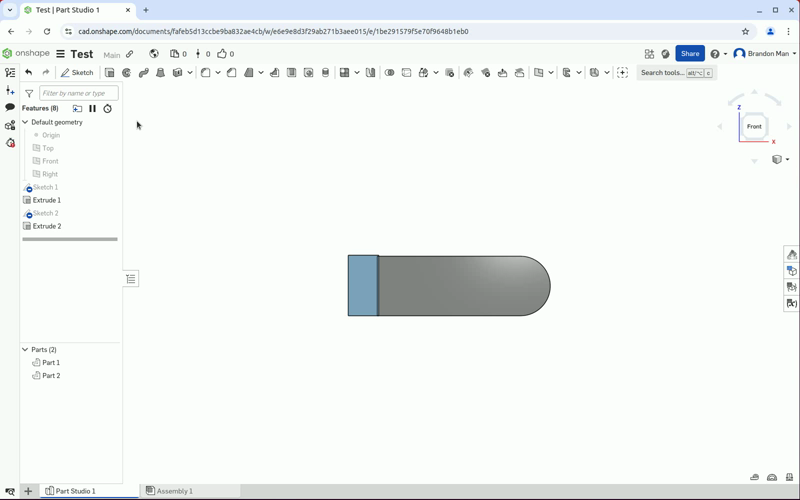
mouse_move(73, 189)
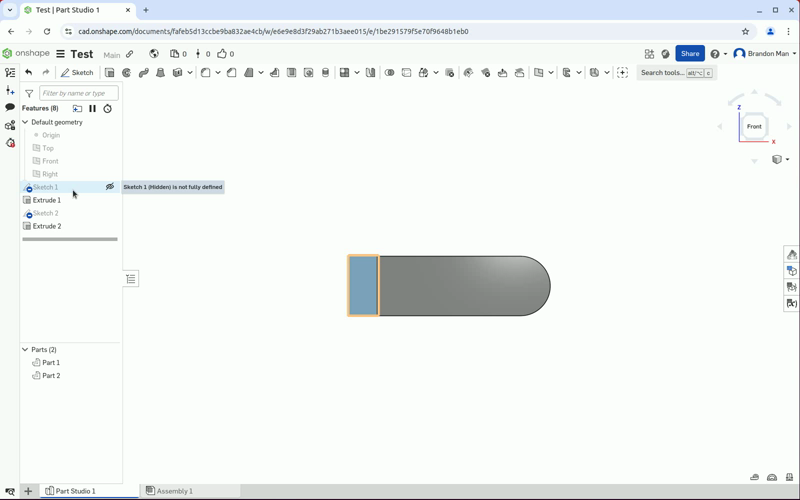
click(73, 189)
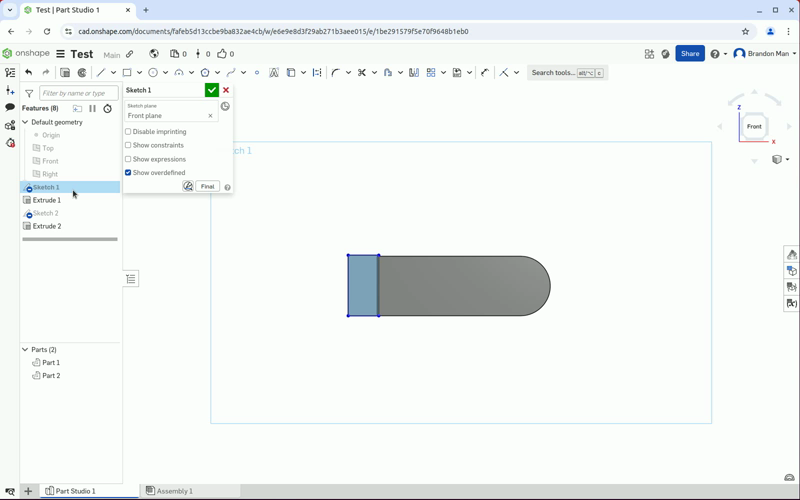
mouse_move(229, 92)
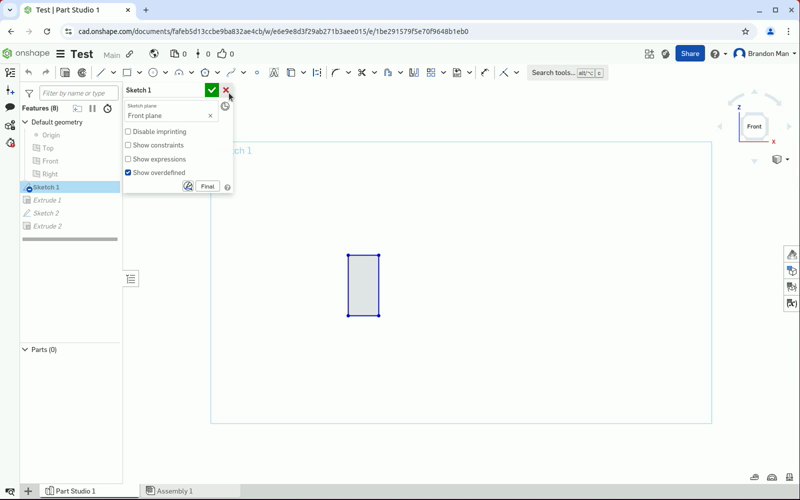
click(229, 92)
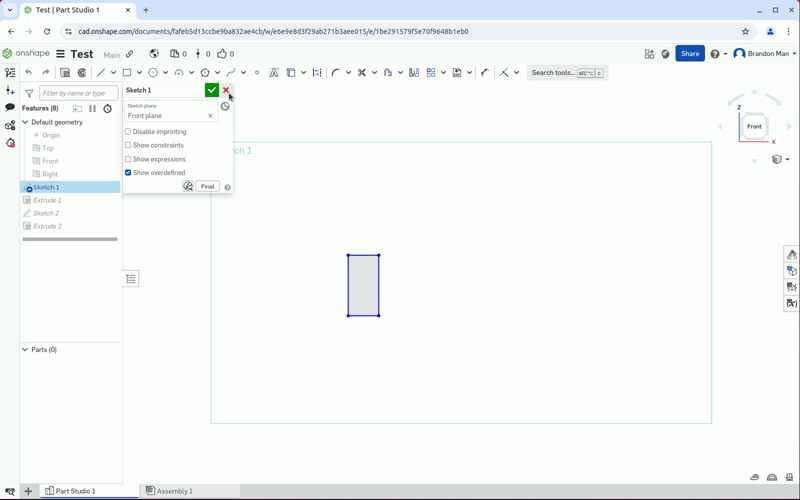
key(shift+s)
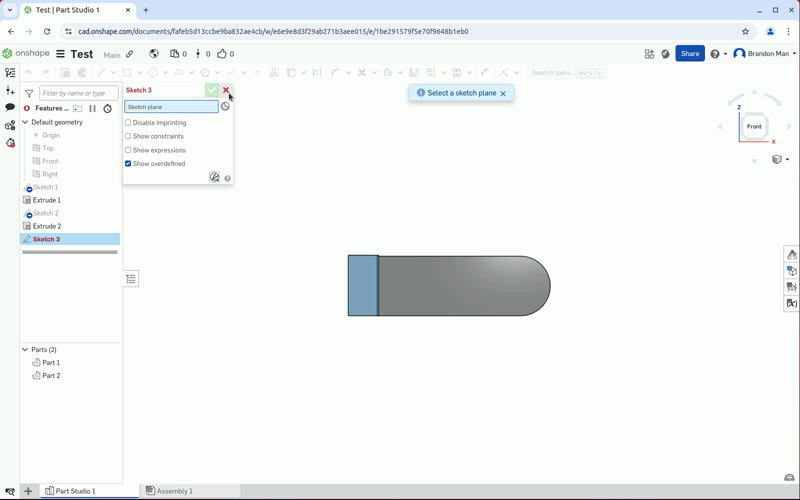
mouse_move(73, 163)
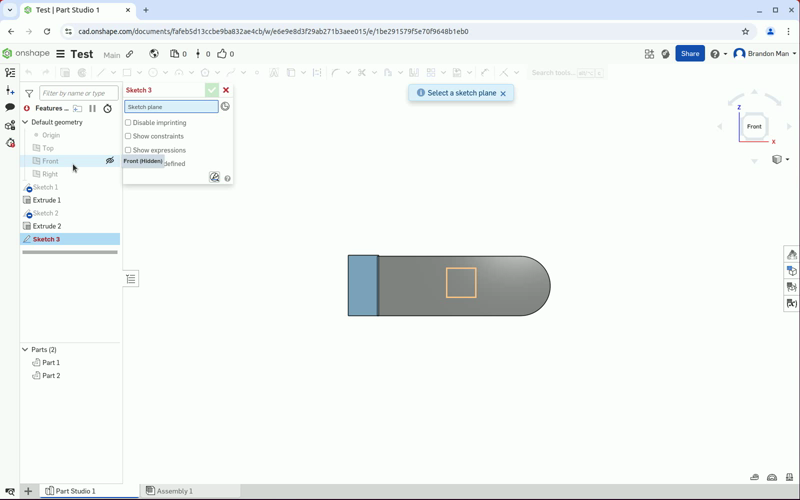
click(73, 163)
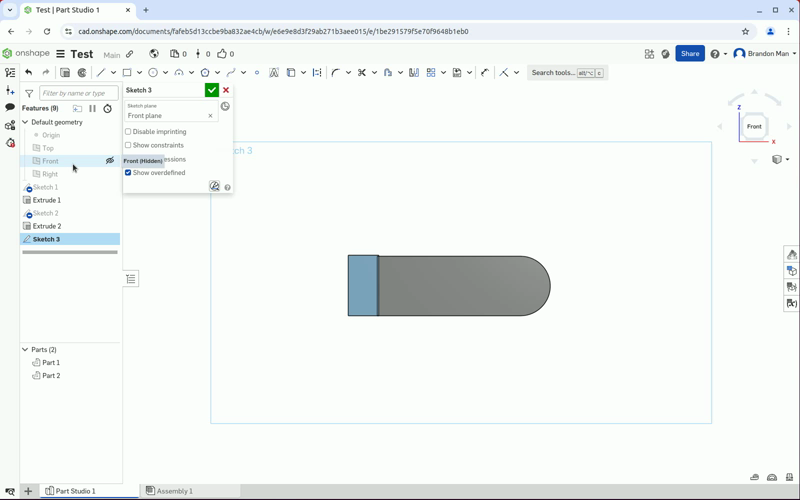
mouse_move(73, 352)
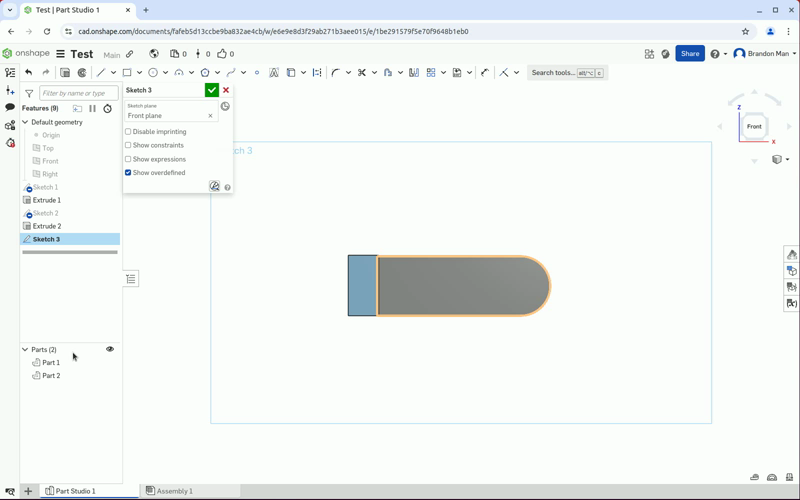
key(y)
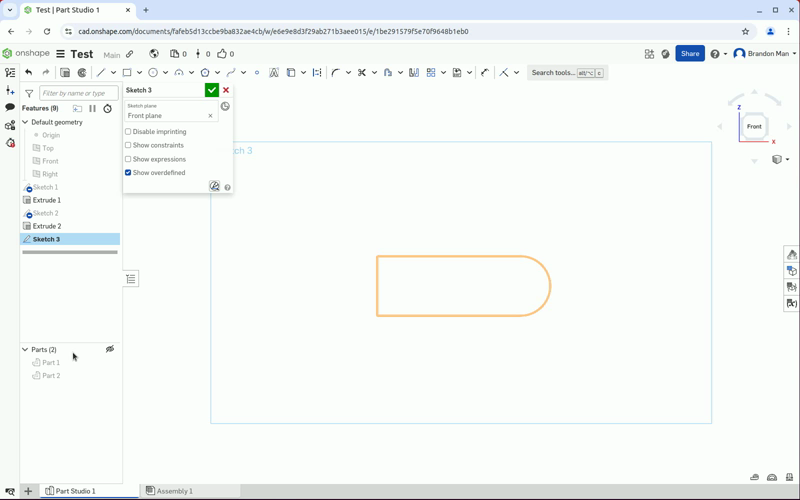
key(a)
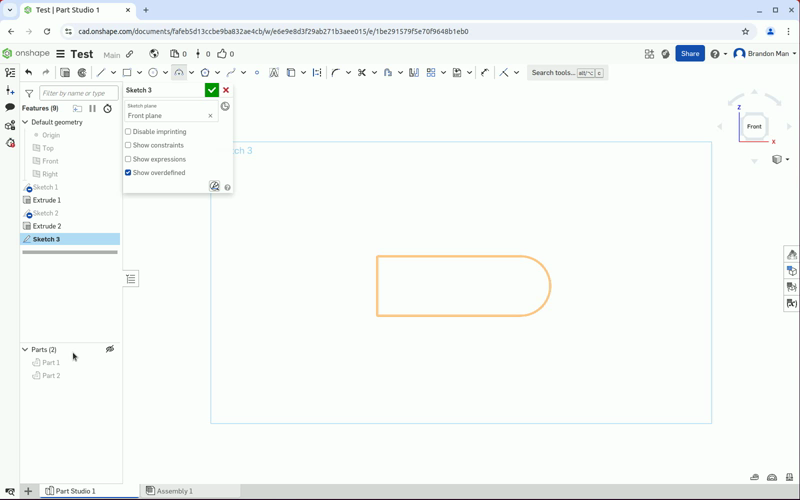
key_down(shift)
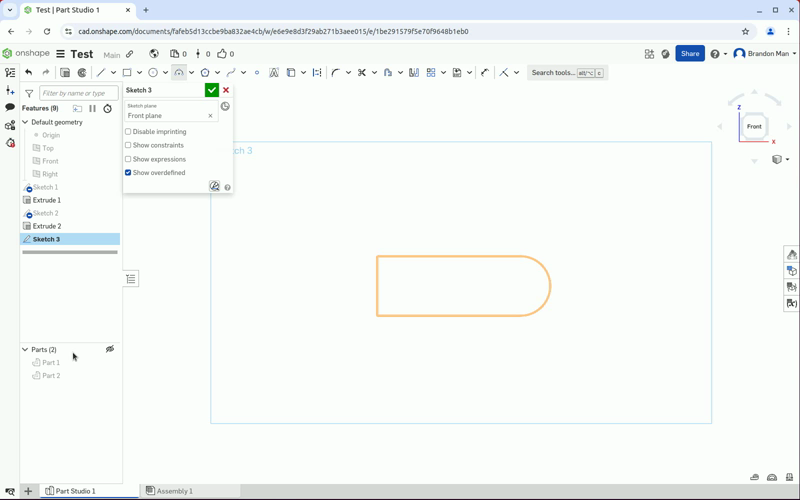
mouse_move(520, 315)
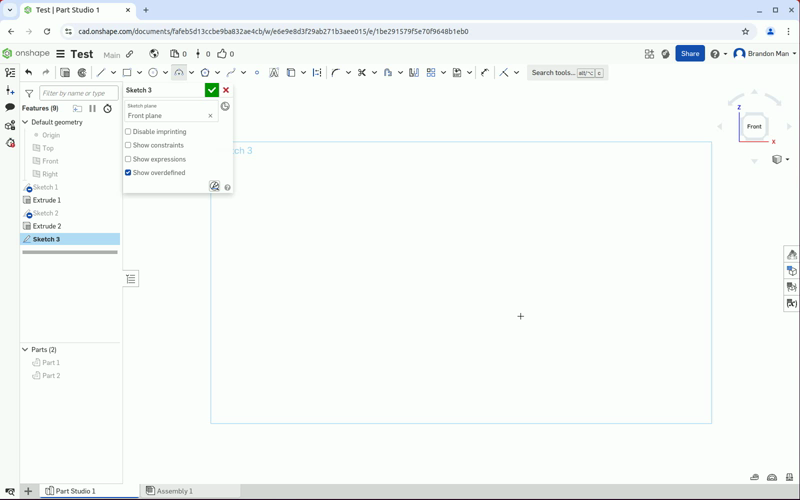
click(520, 315)
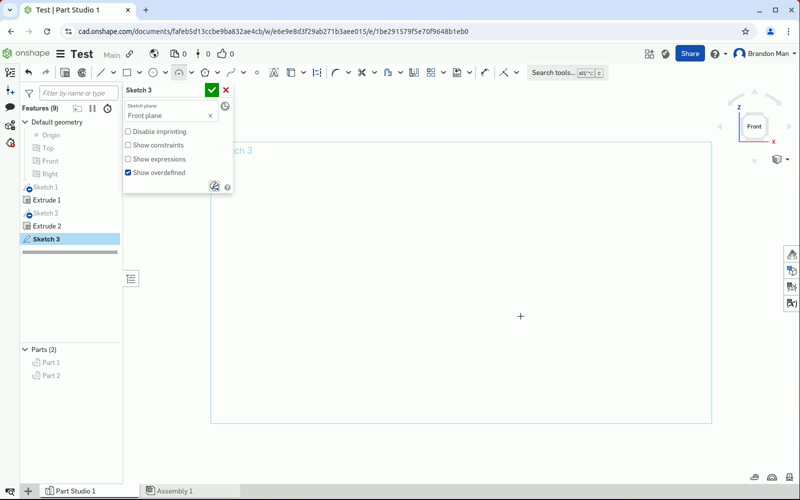
key_up(shift)
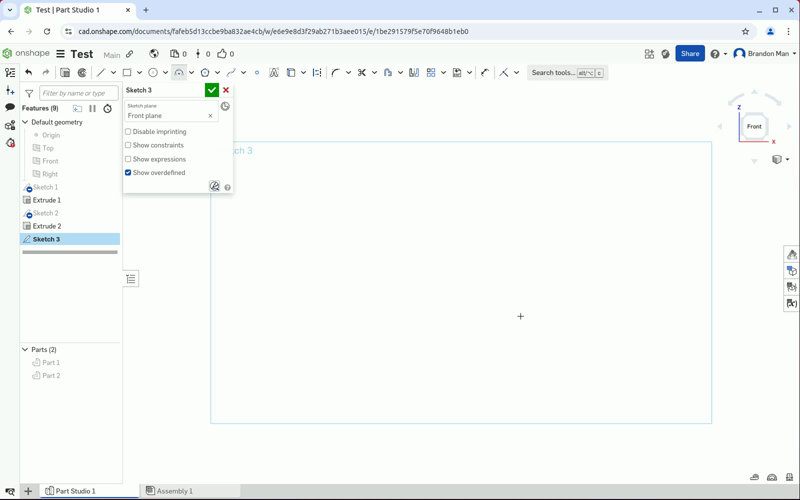
key_down(shift)
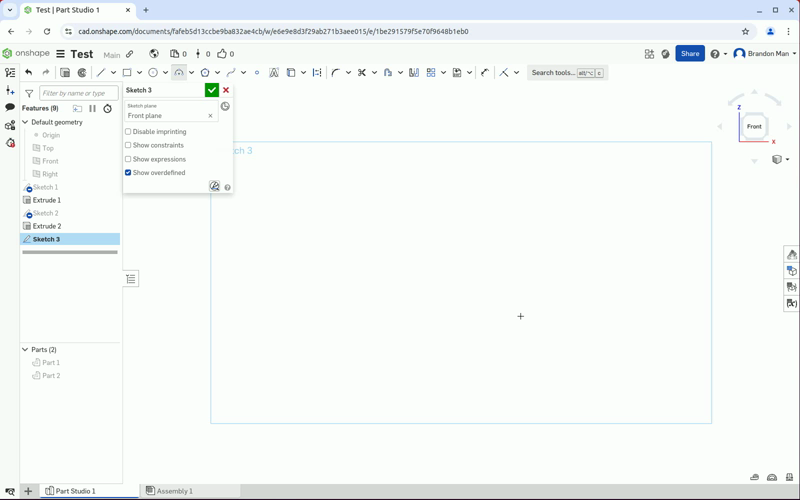
mouse_move(520, 256)
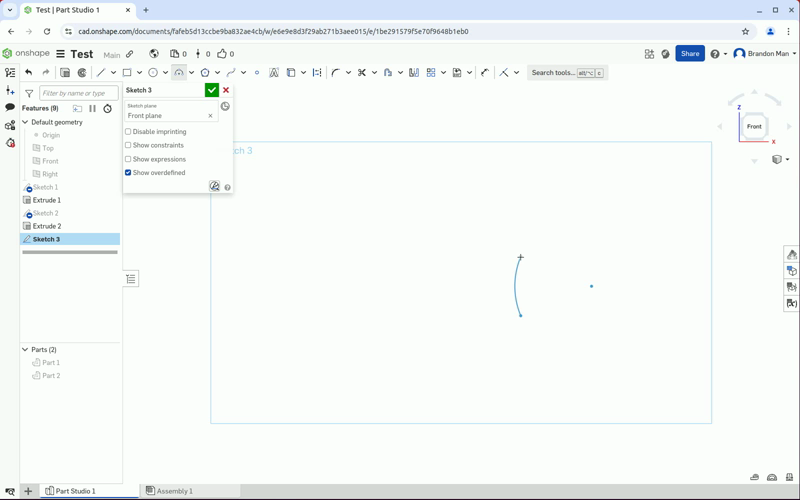
click(520, 256)
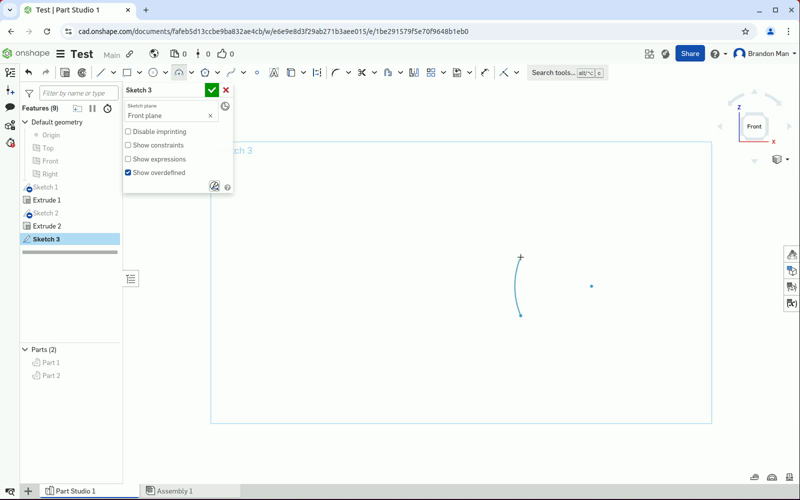
mouse_move(550, 286)
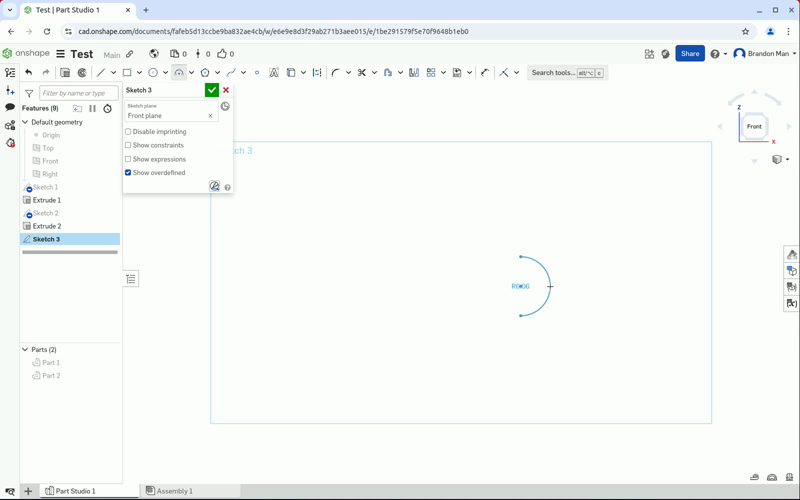
click(550, 286)
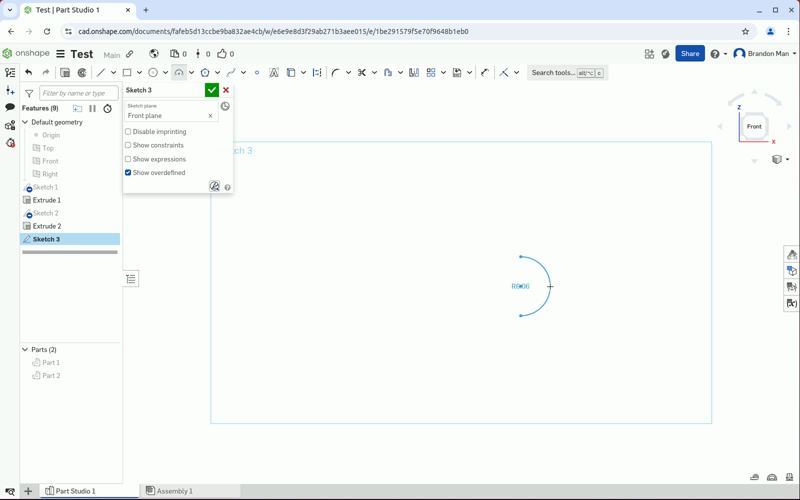
key_up(shift)
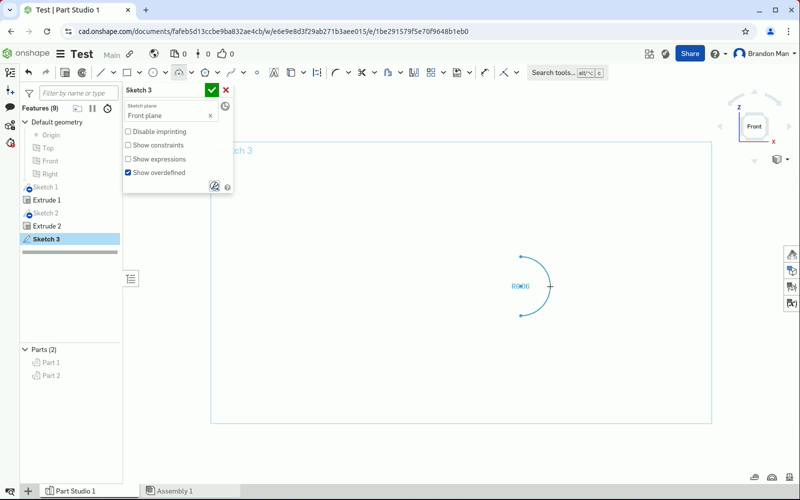
key(esc)
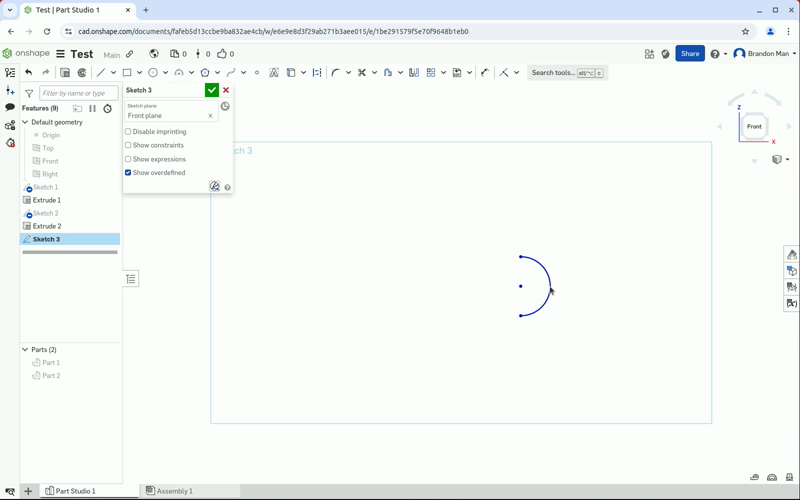
key(l)
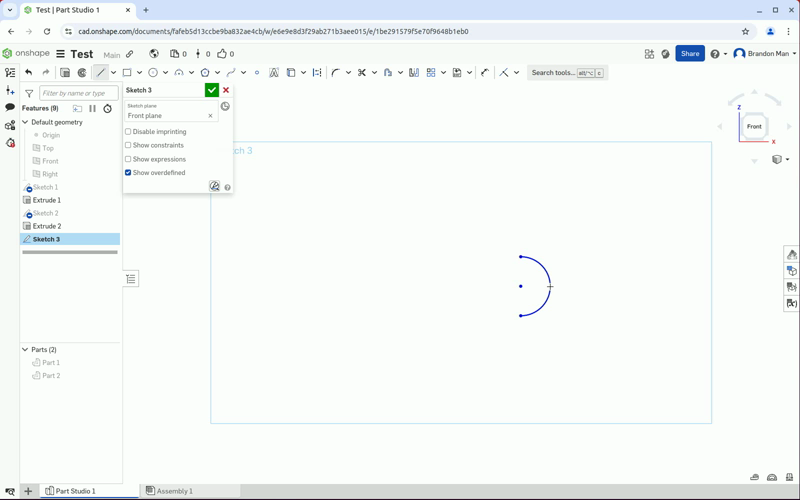
mouse_move(520, 256)
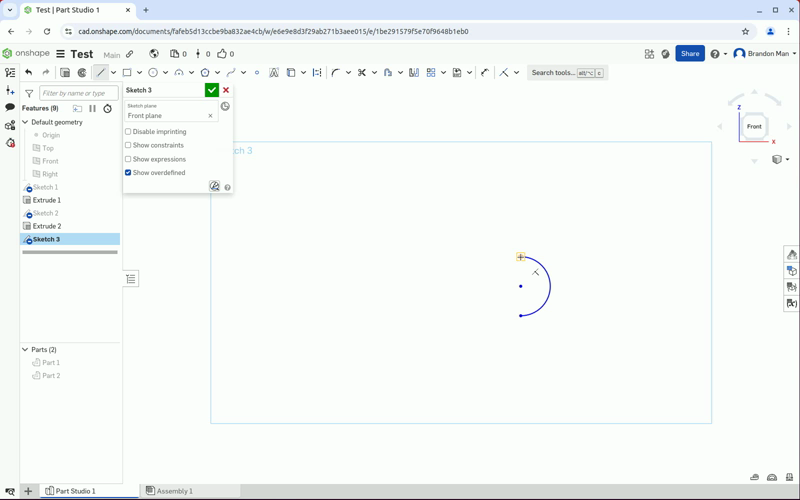
click(520, 256)
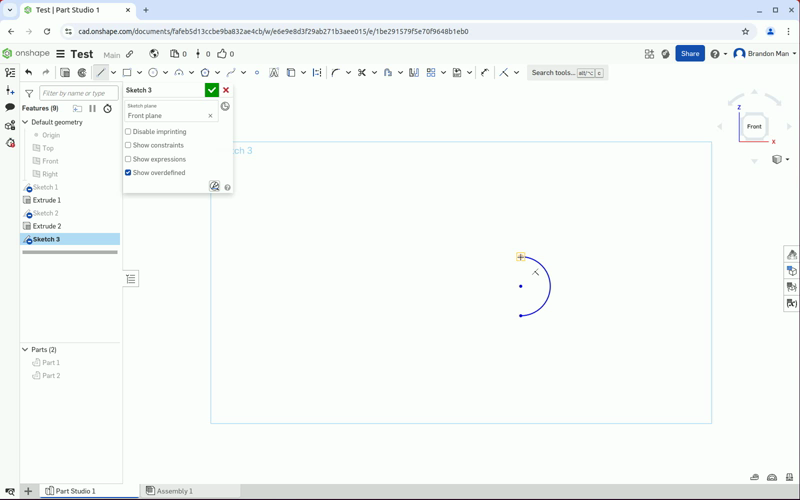
key_down(shift)
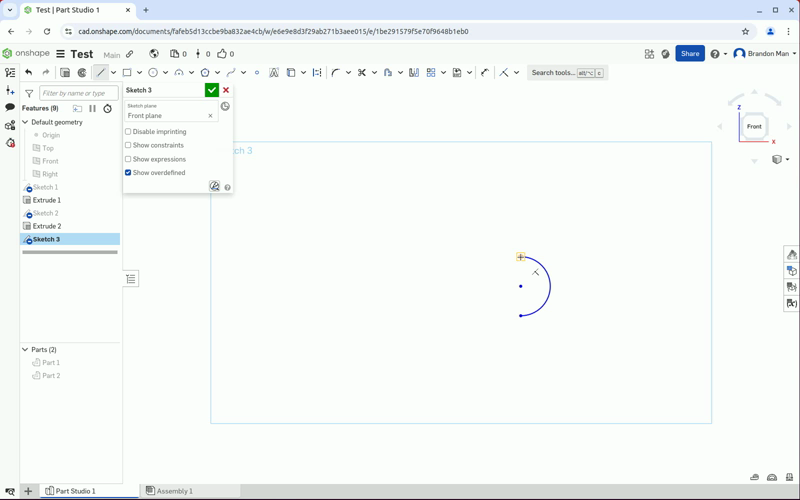
mouse_move(550, 256)
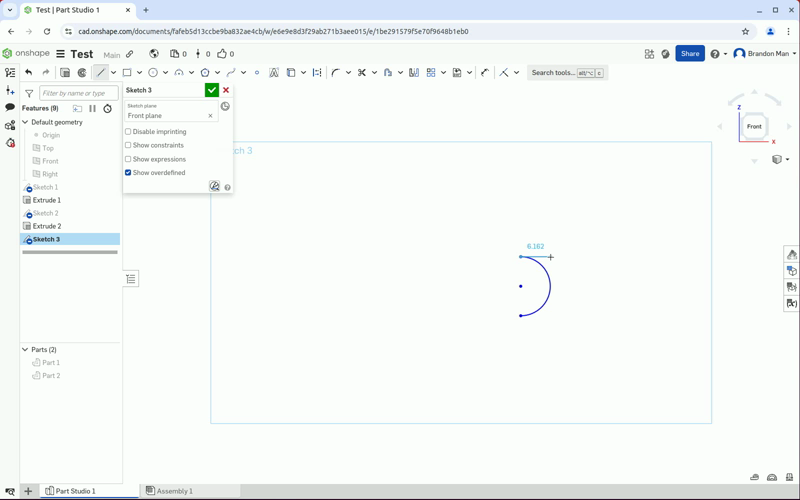
mouse_move(520, 270)
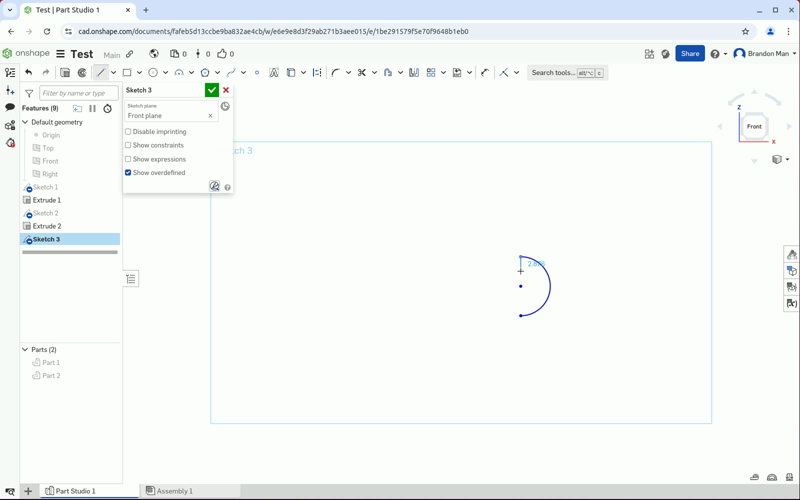
click(520, 270)
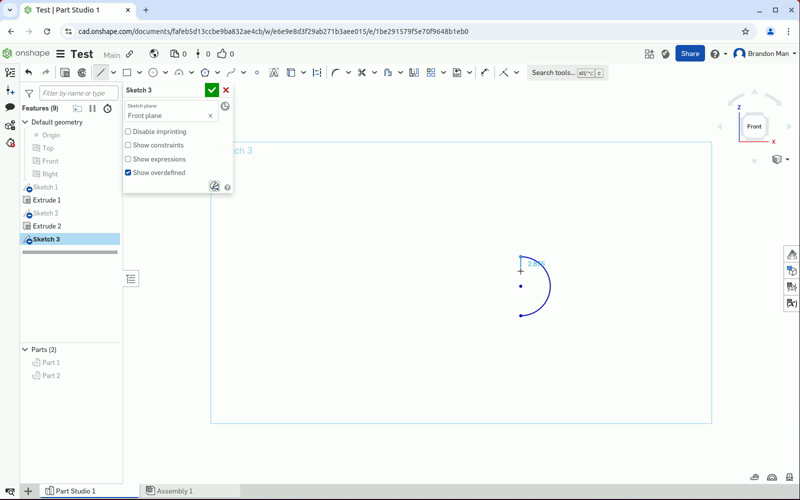
key_up(shift)
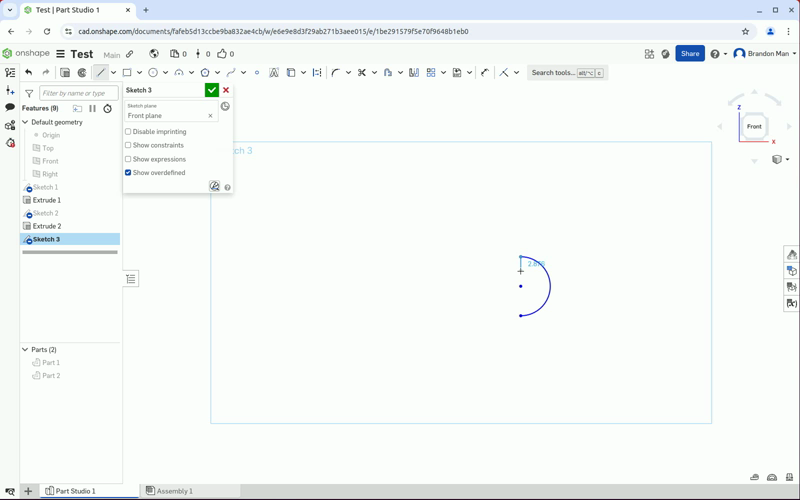
key(esc)
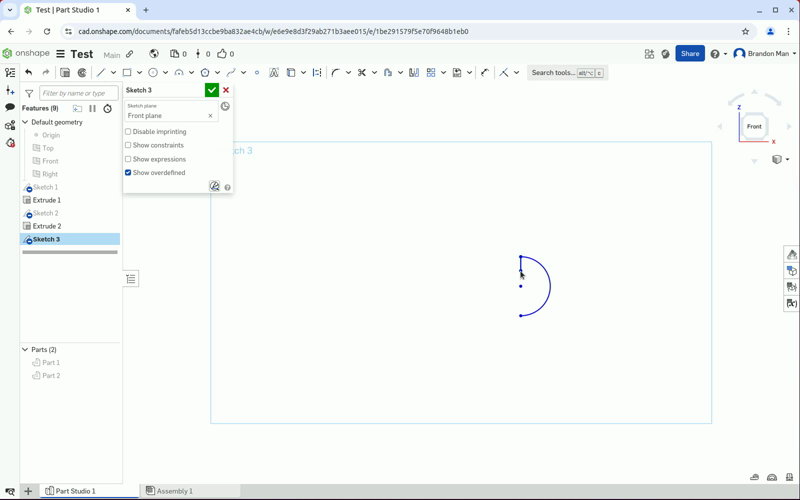
key(a)
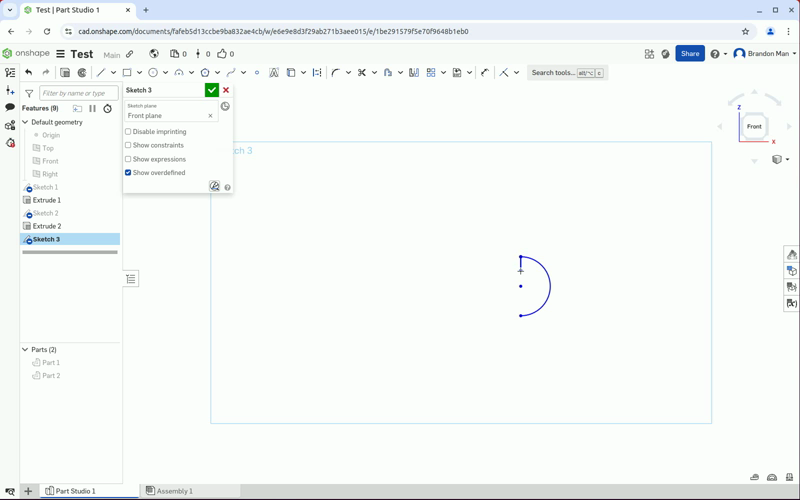
mouse_move(520, 270)
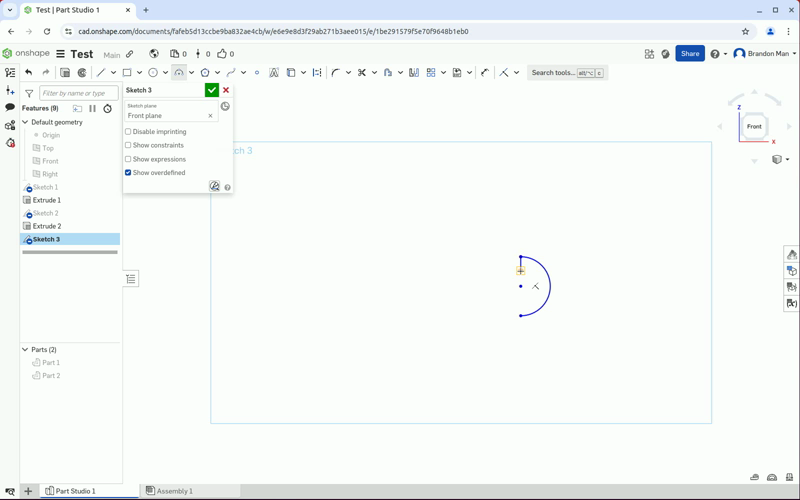
click(520, 270)
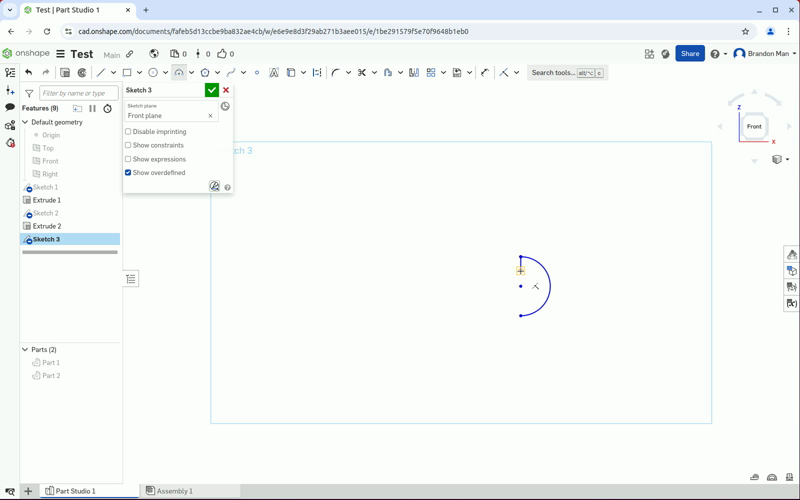
key_down(shift)
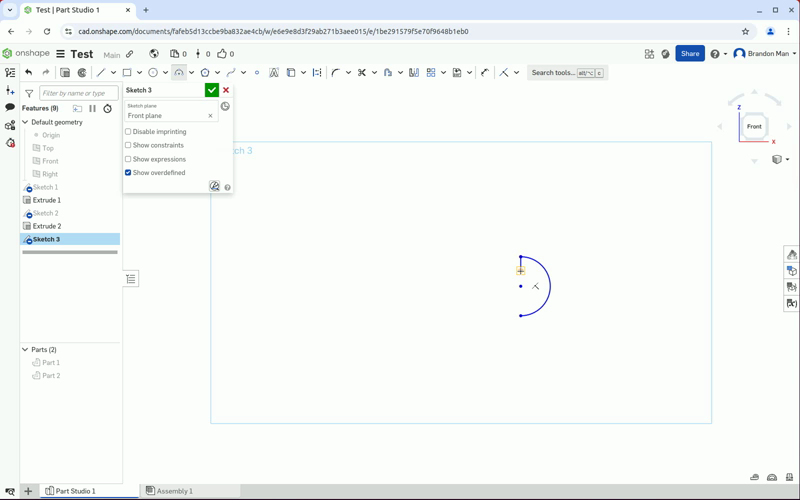
mouse_move(520, 301)
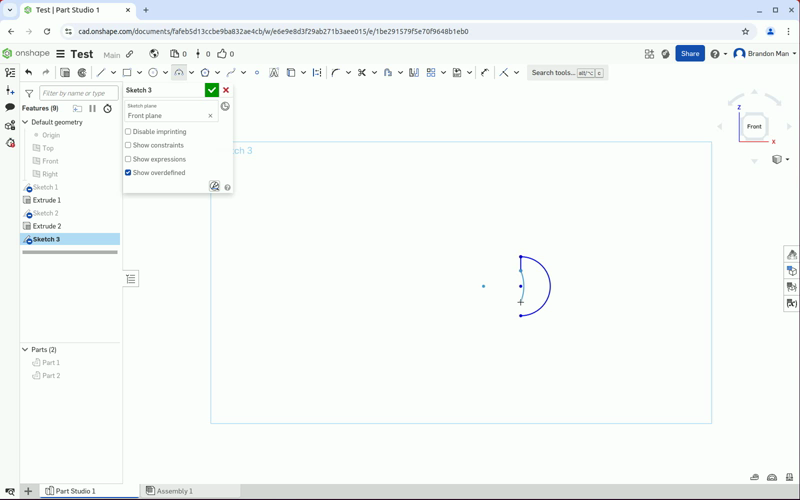
click(520, 301)
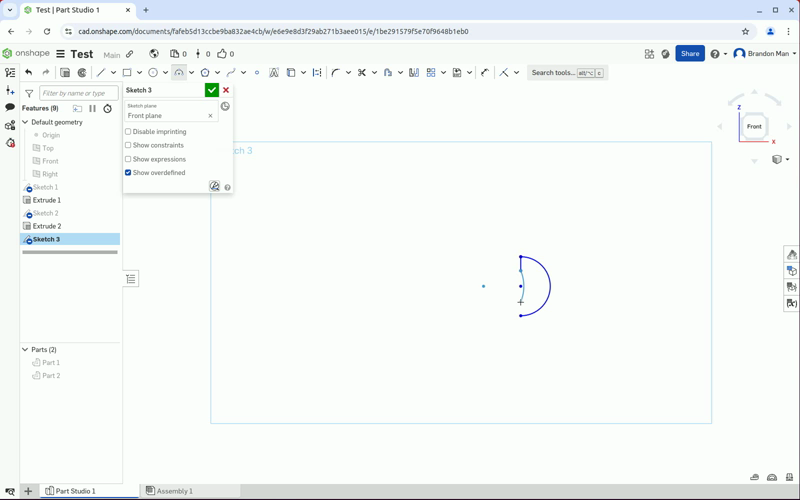
mouse_move(535, 286)
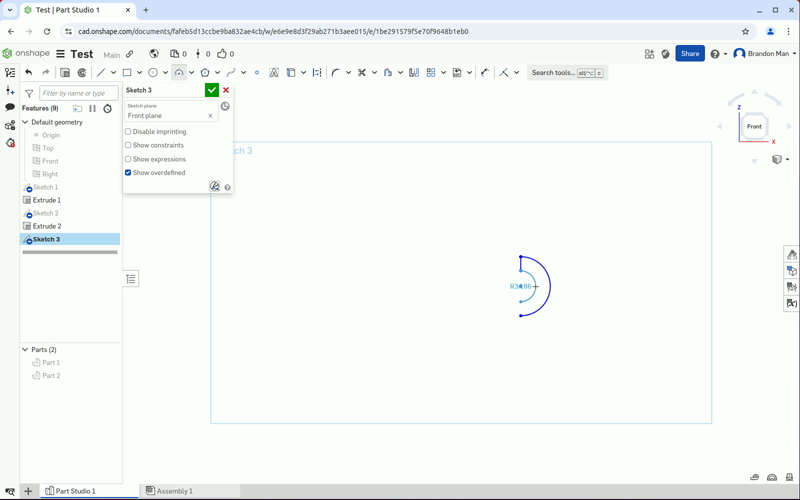
click(535, 286)
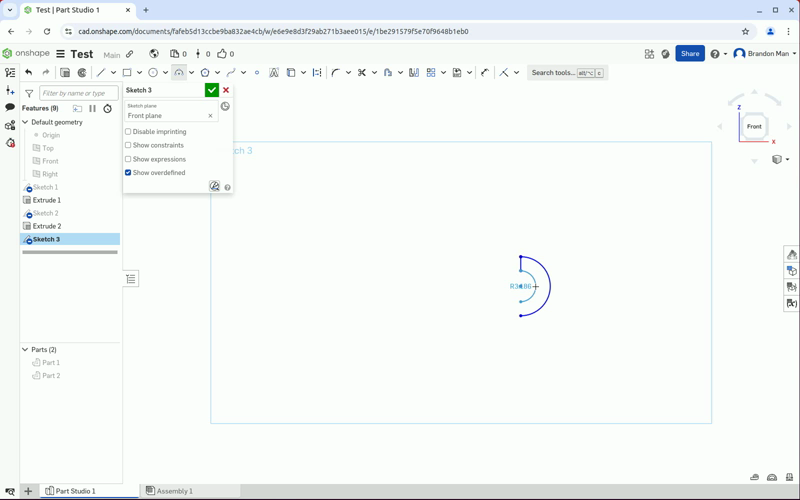
key_up(shift)
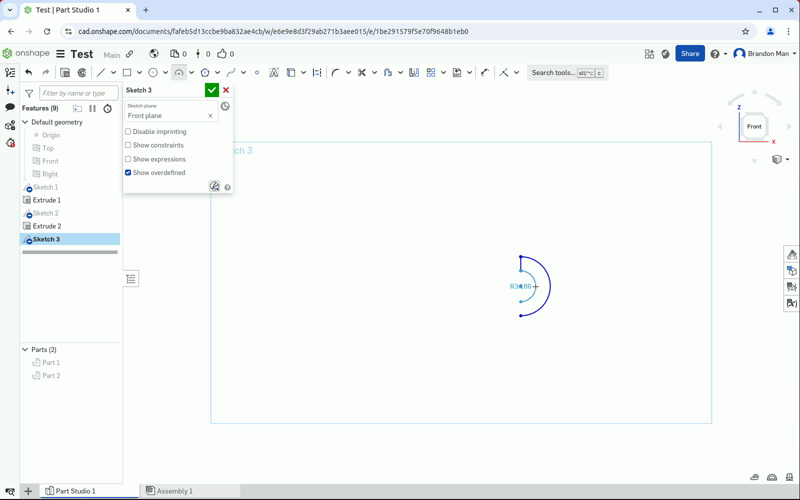
key(esc)
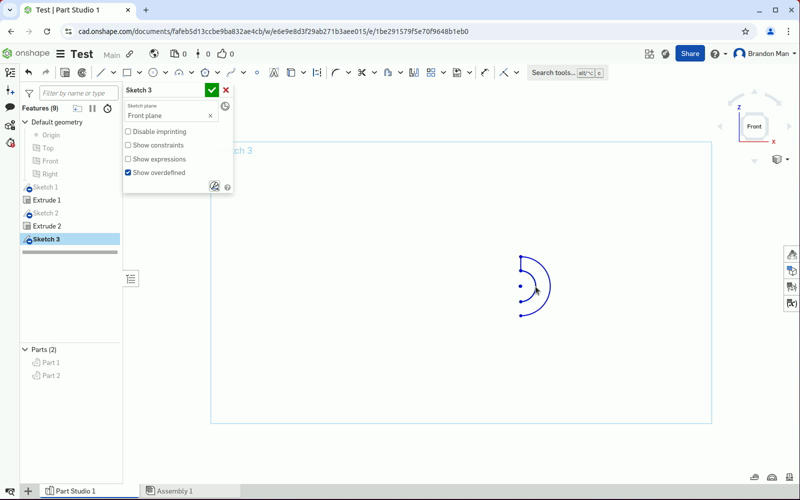
key(l)
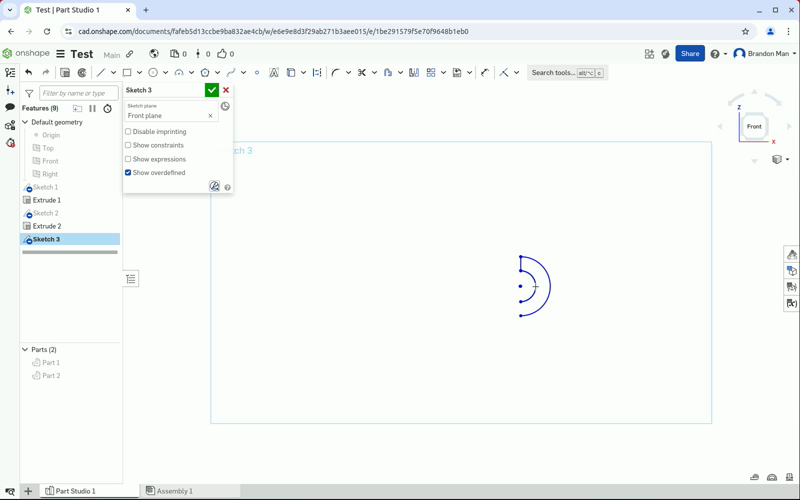
mouse_move(520, 301)
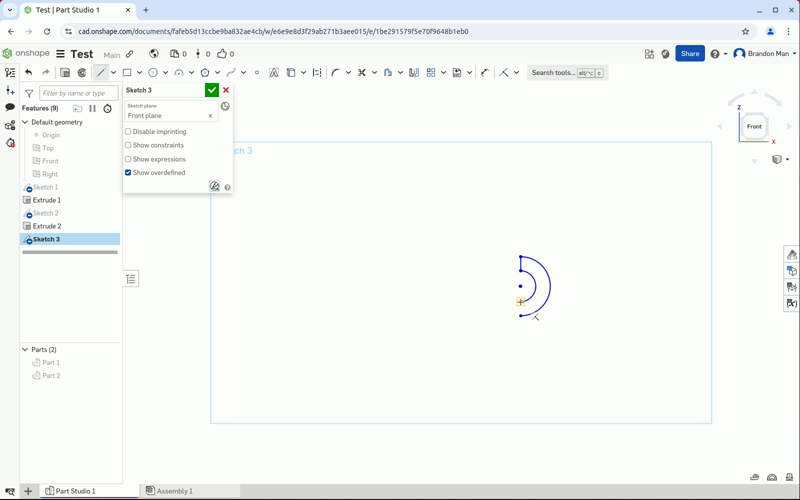
click(520, 301)
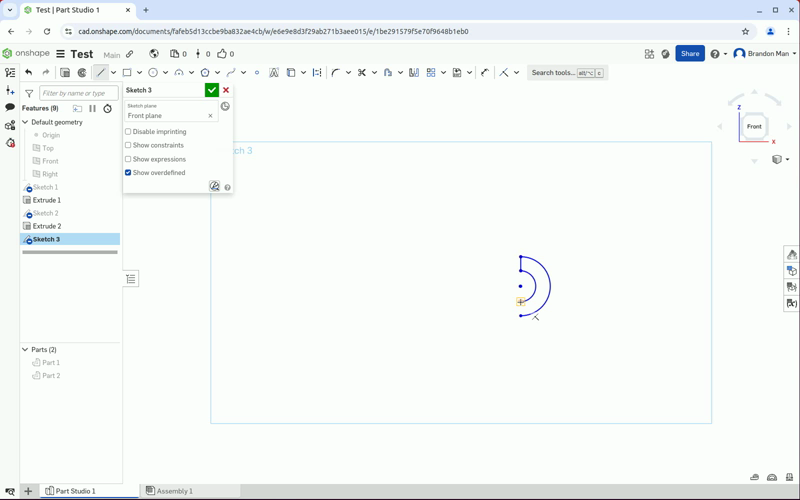
mouse_move(550, 301)
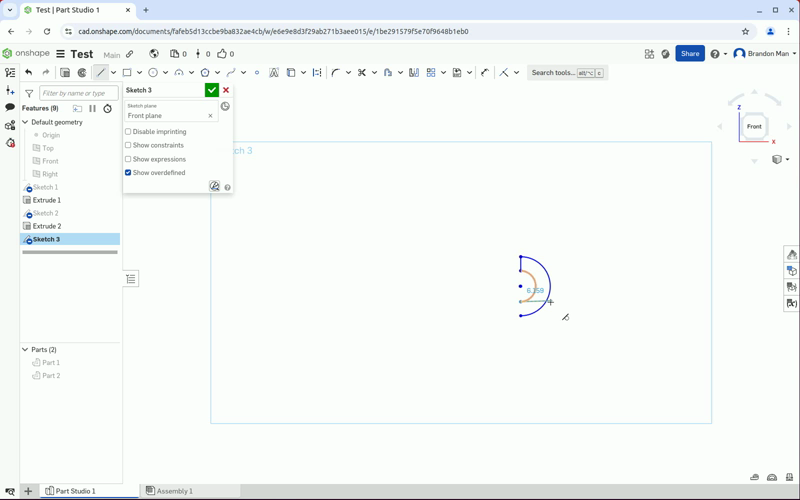
key_down(shift)
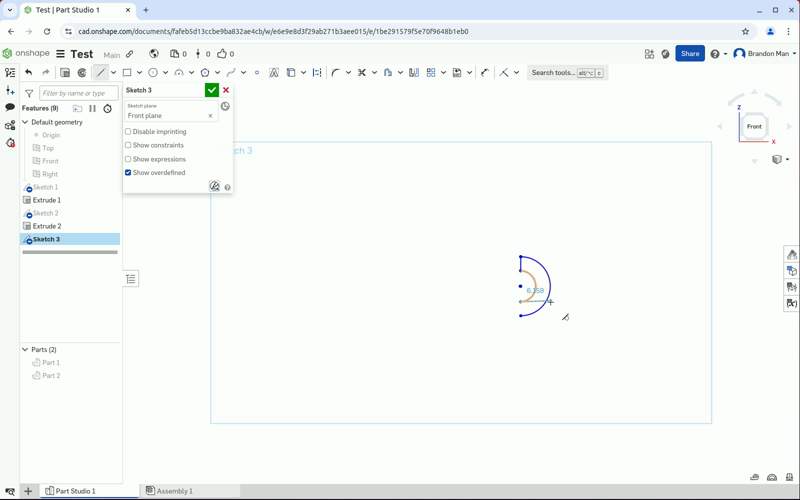
mouse_move(520, 315)
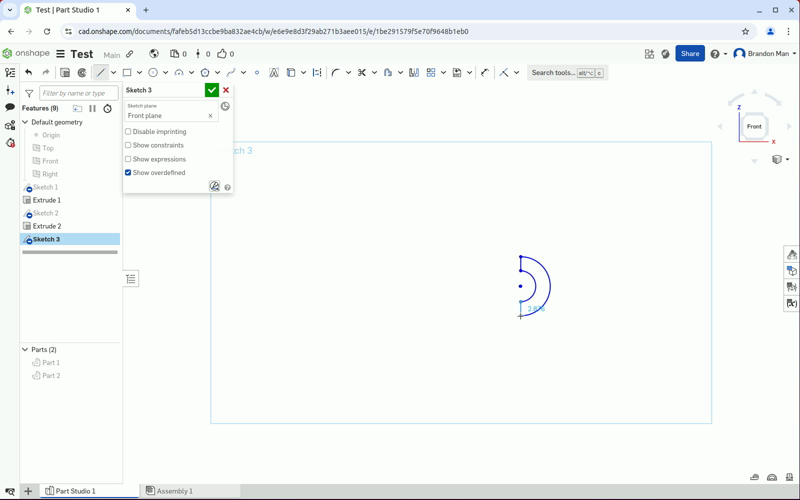
key_up(shift)
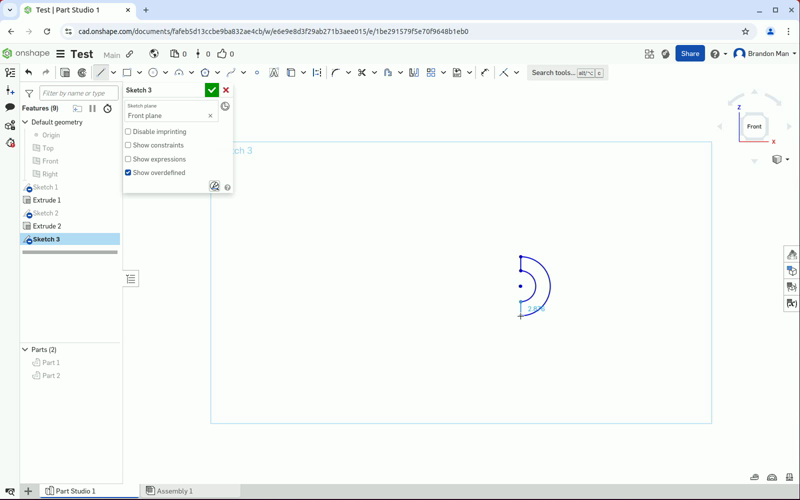
click(520, 315)
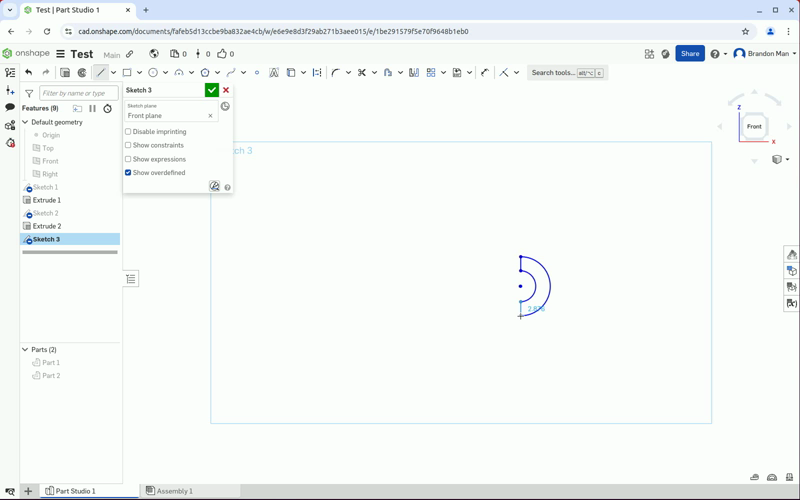
key(esc)
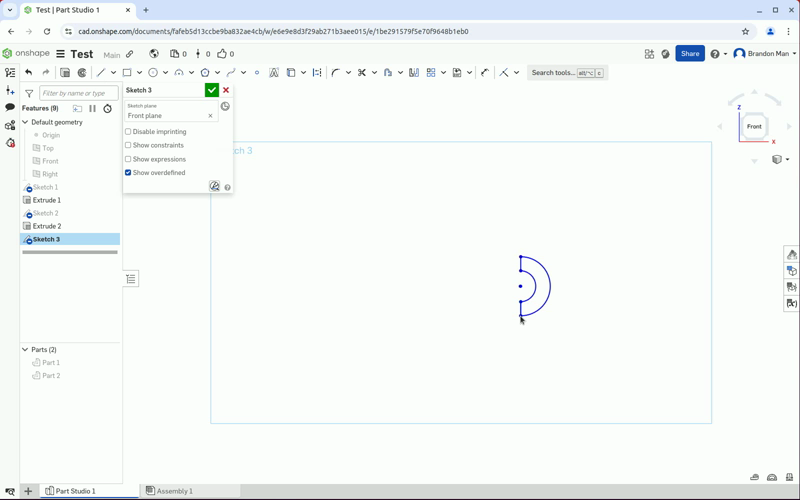
mouse_move(529, 288)
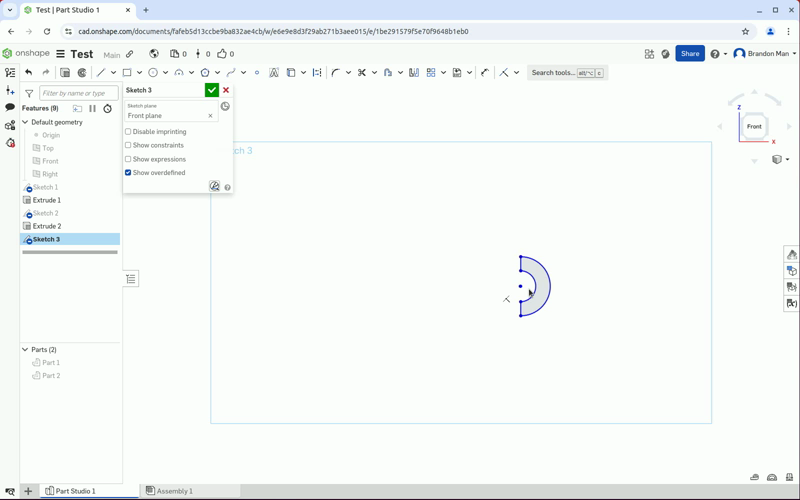
scroll(6)
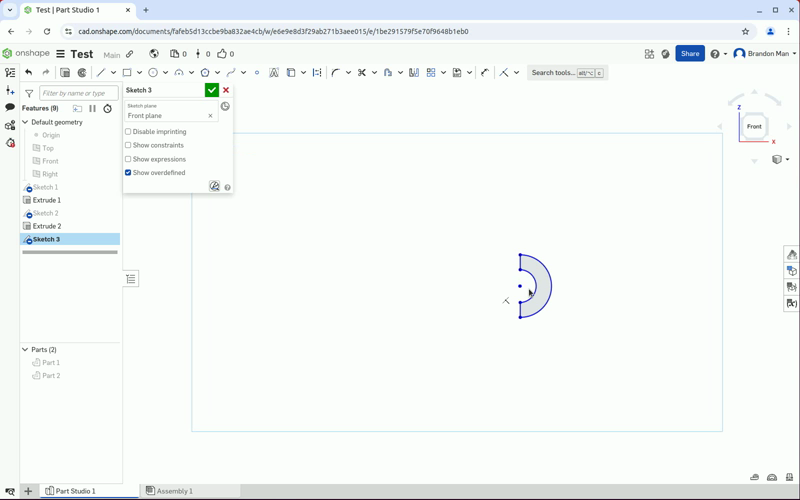
scroll(6)
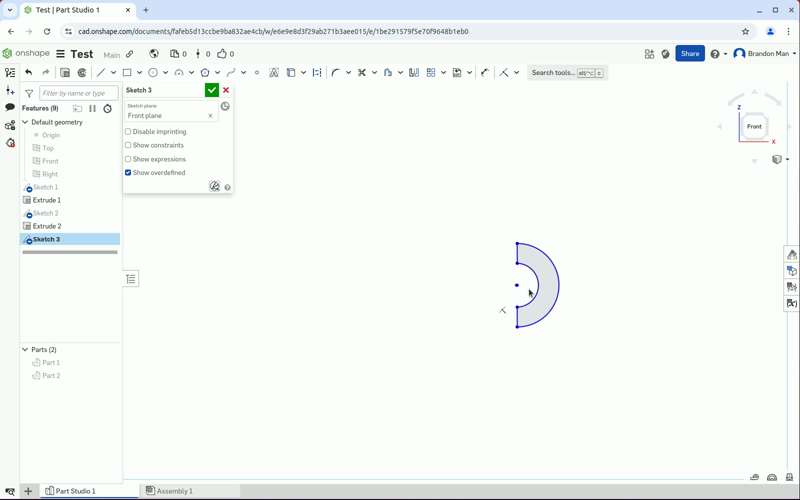
scroll(6)
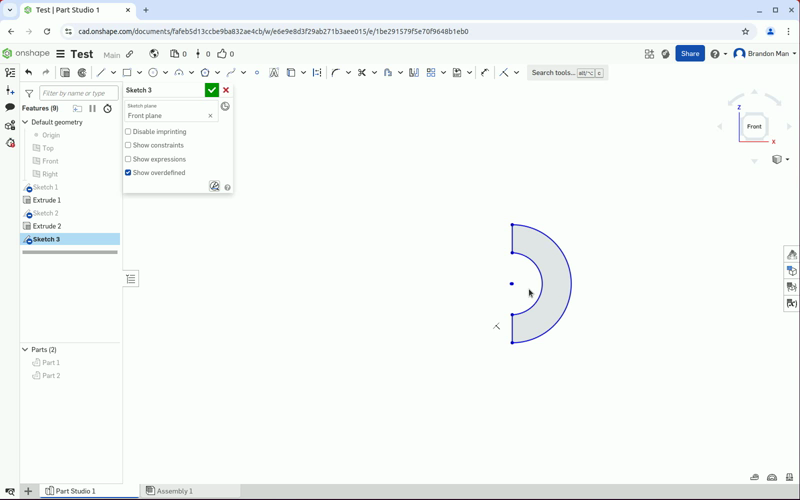
scroll(6)
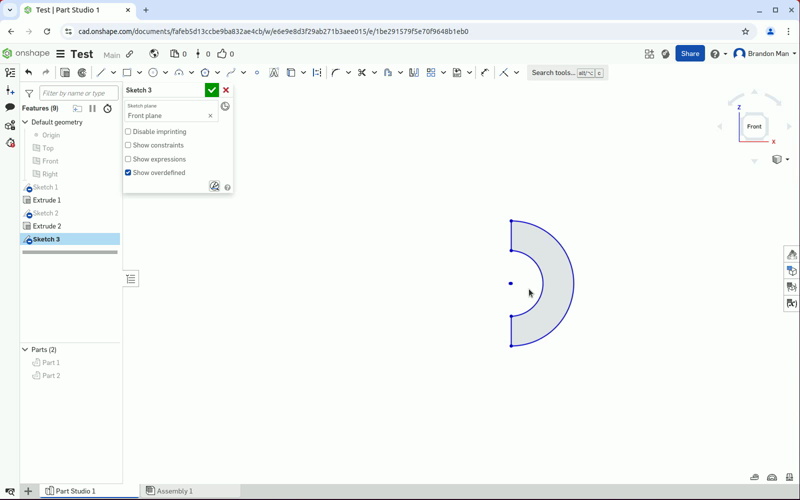
scroll(6)
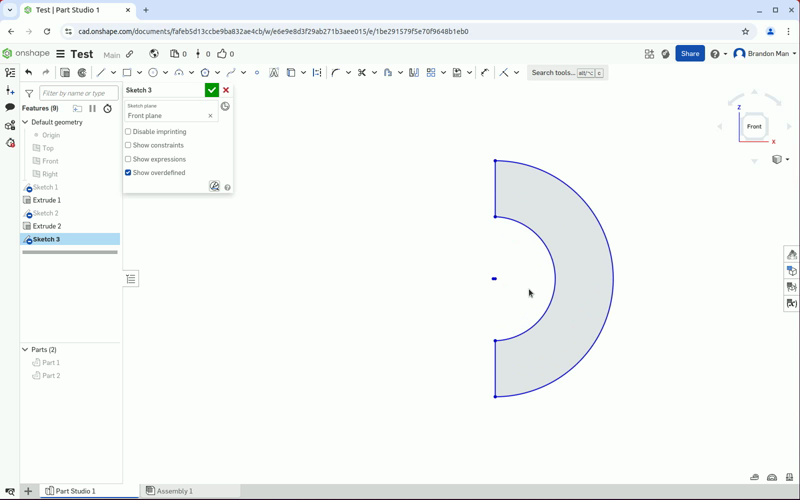
scroll(6)
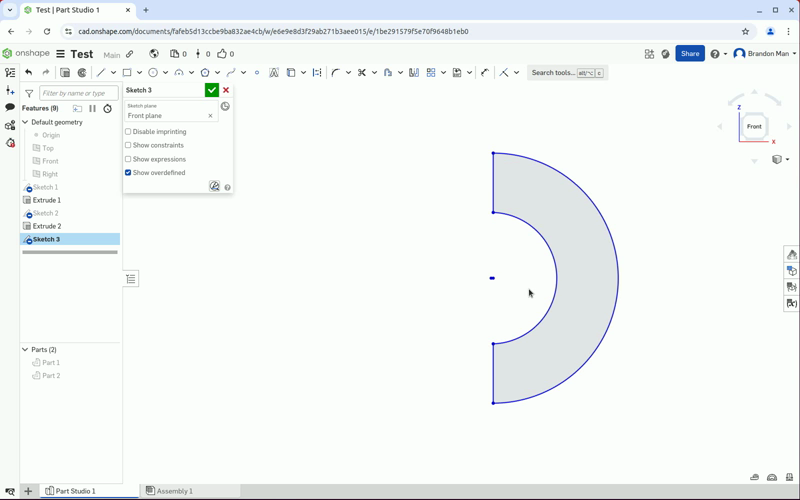
scroll(6)
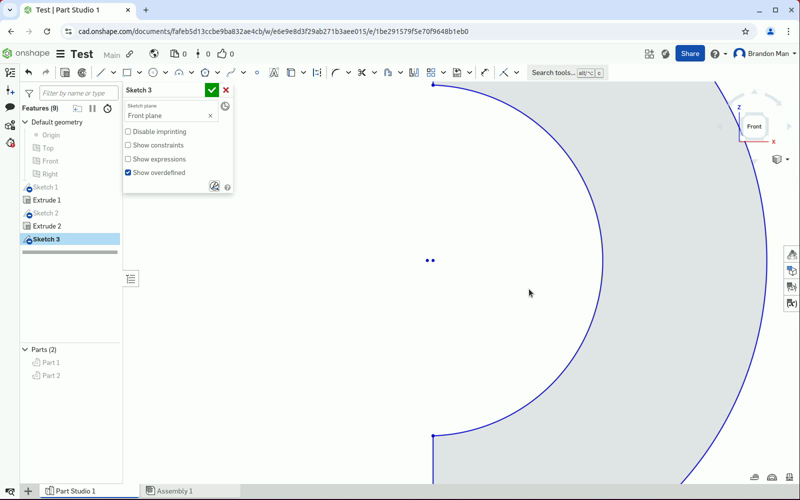
click(529, 288)
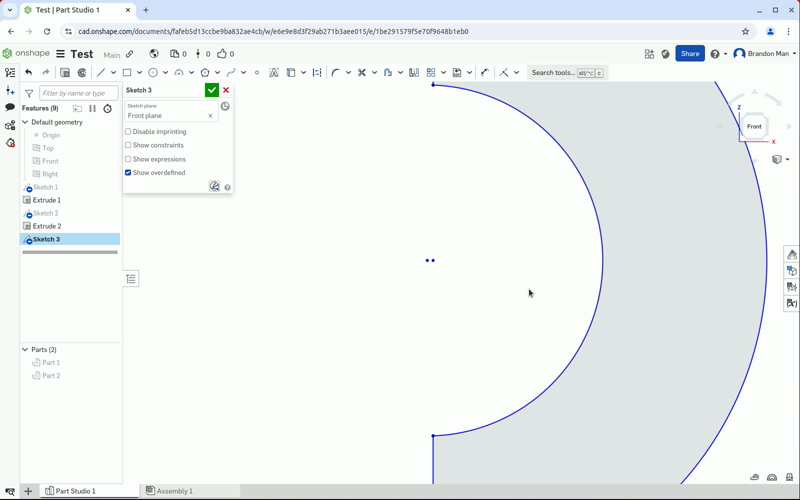
scroll(-6)
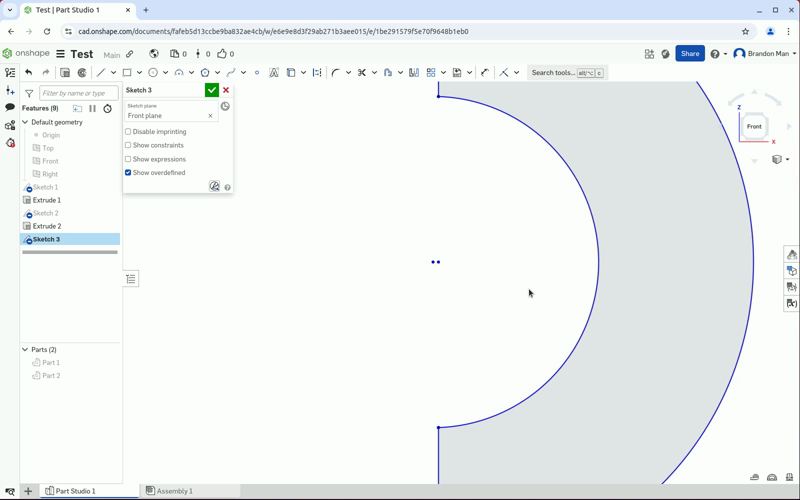
scroll(-6)
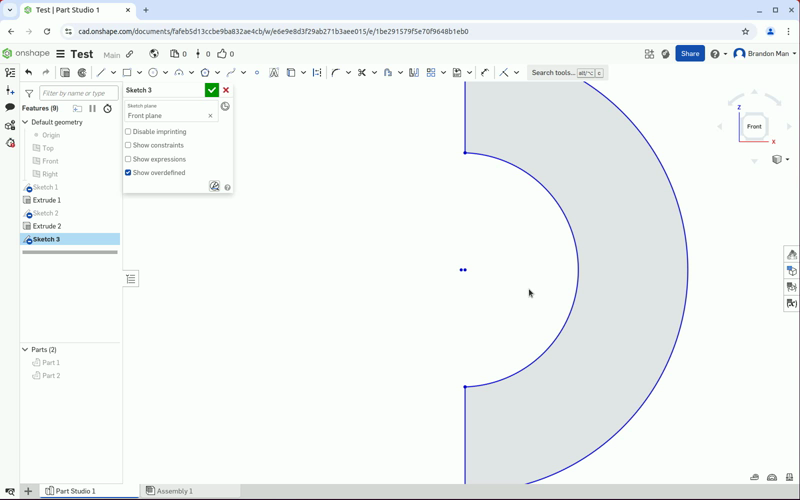
scroll(-6)
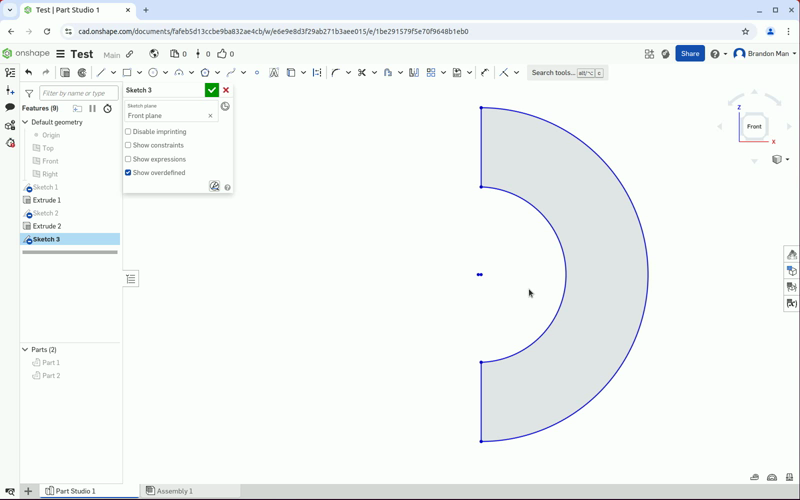
scroll(-6)
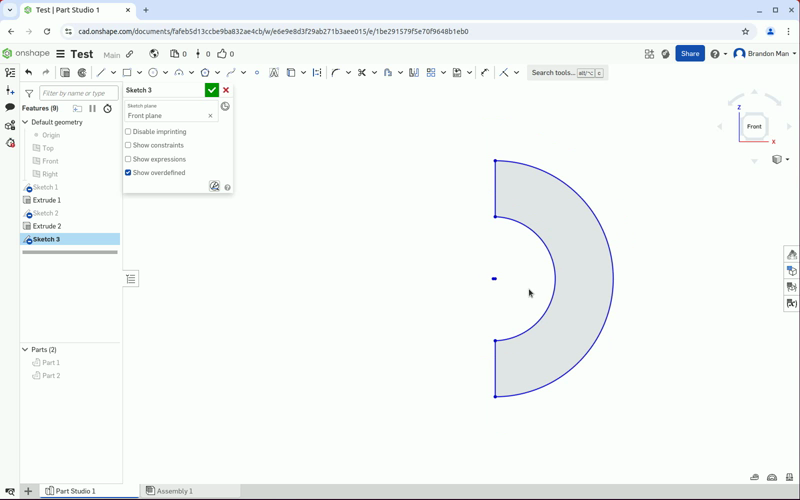
scroll(-6)
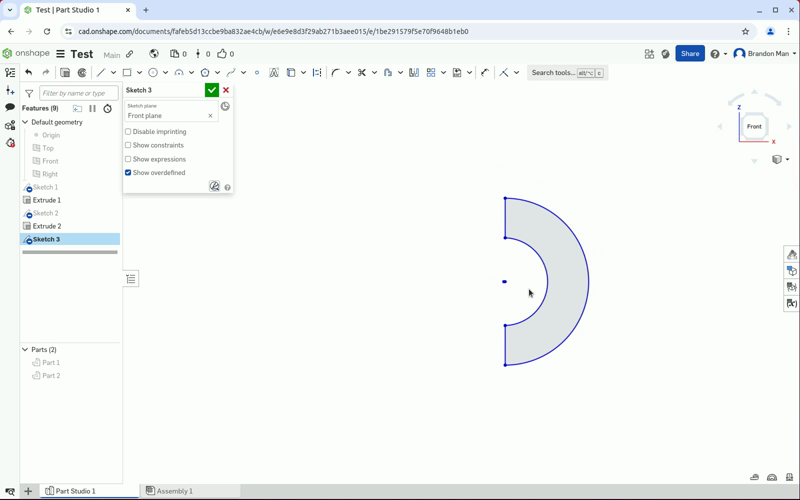
scroll(-6)
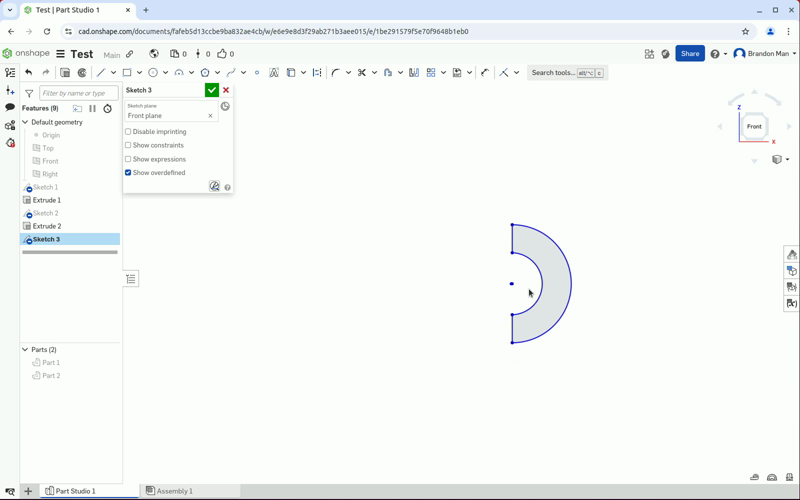
scroll(-6)
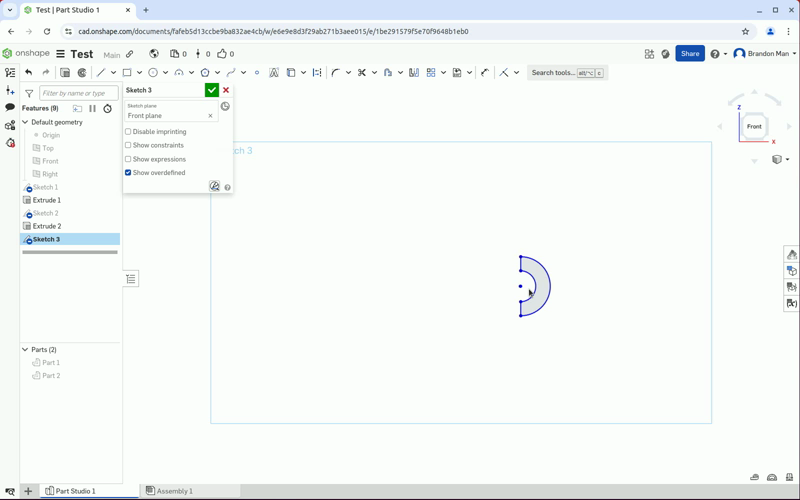
mouse_move(73, 352)
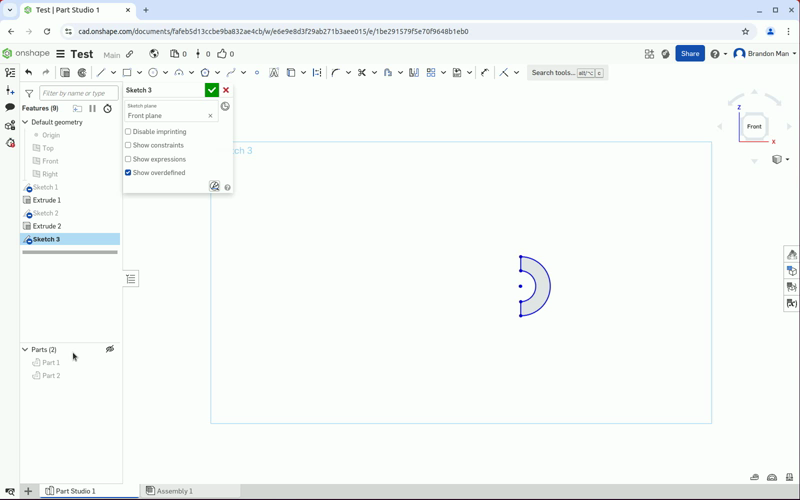
key(shift+y)
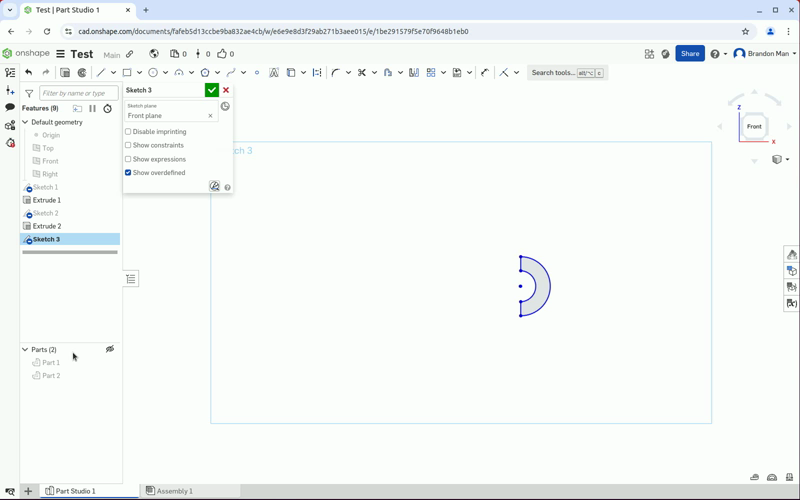
key(shift+e)
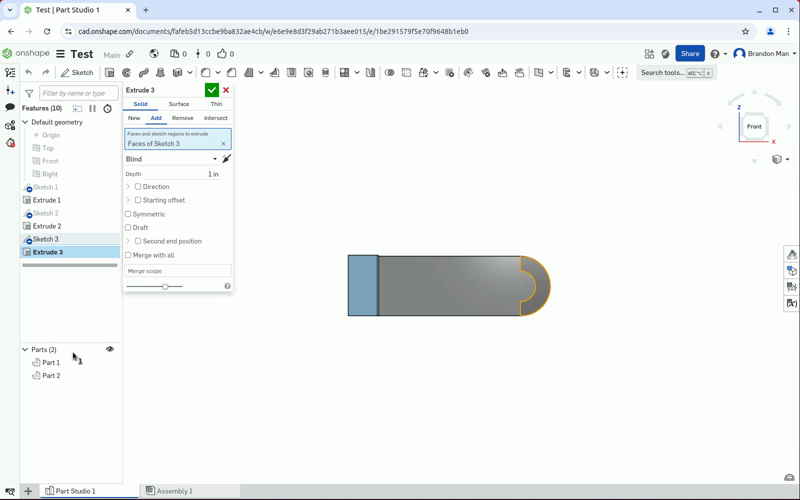
mouse_move(143, 106)
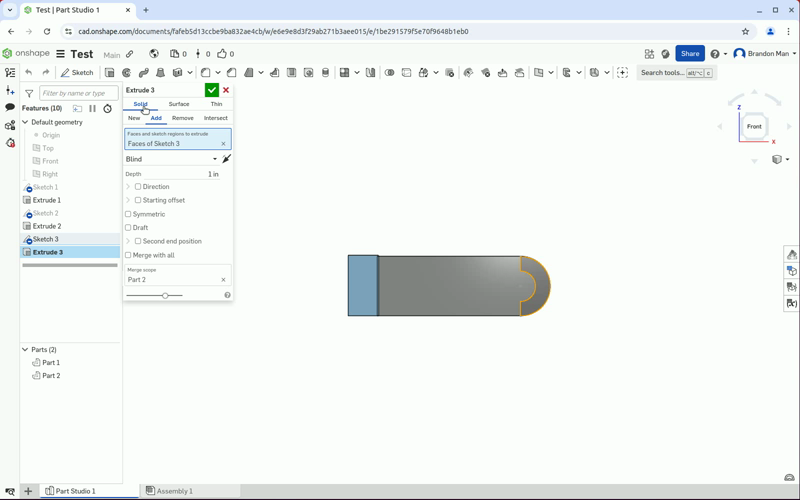
click(143, 106)
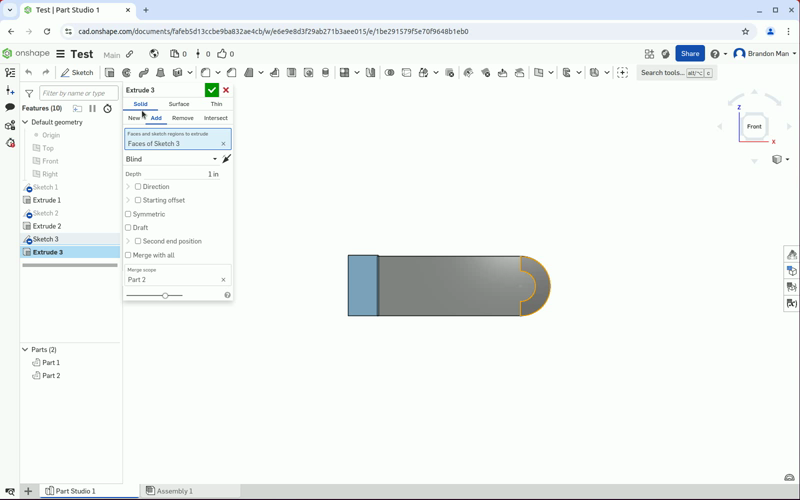
mouse_move(137, 120)
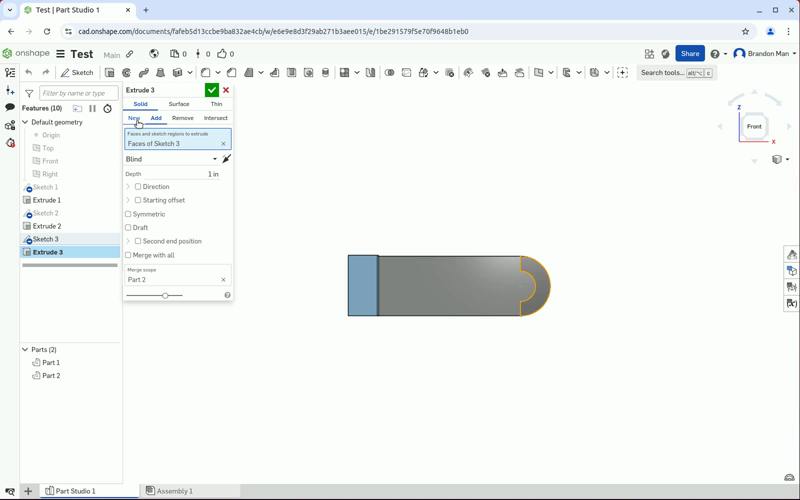
click(137, 120)
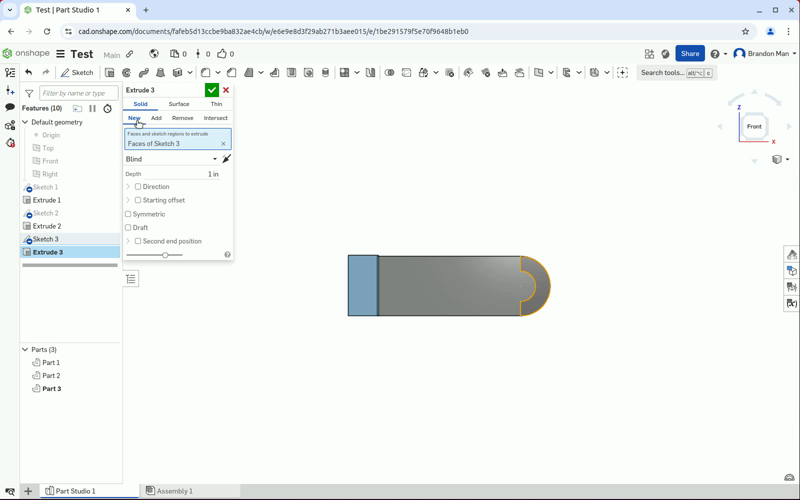
key(tab, 4)
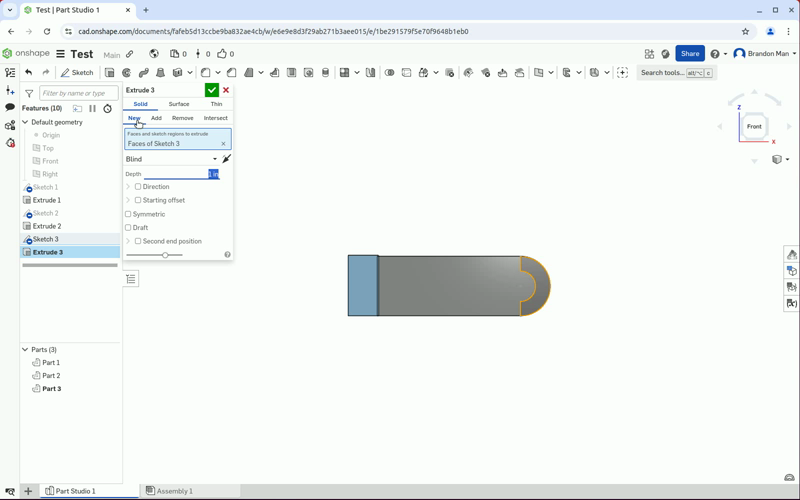
text(12.276)
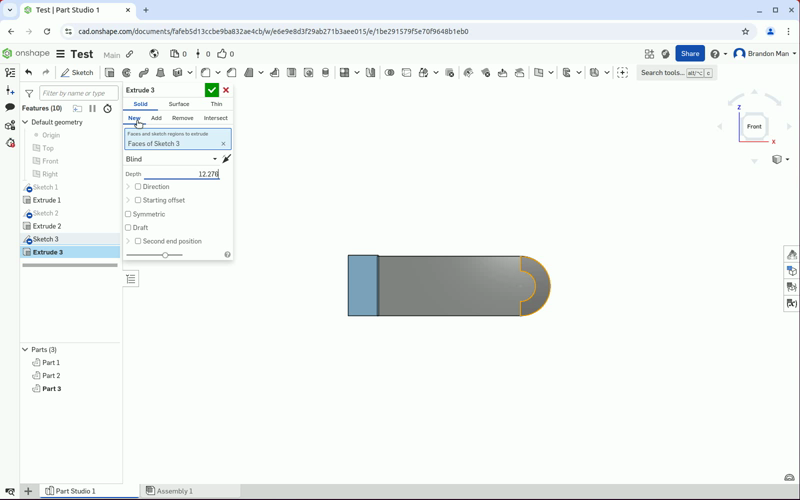
key(enter)
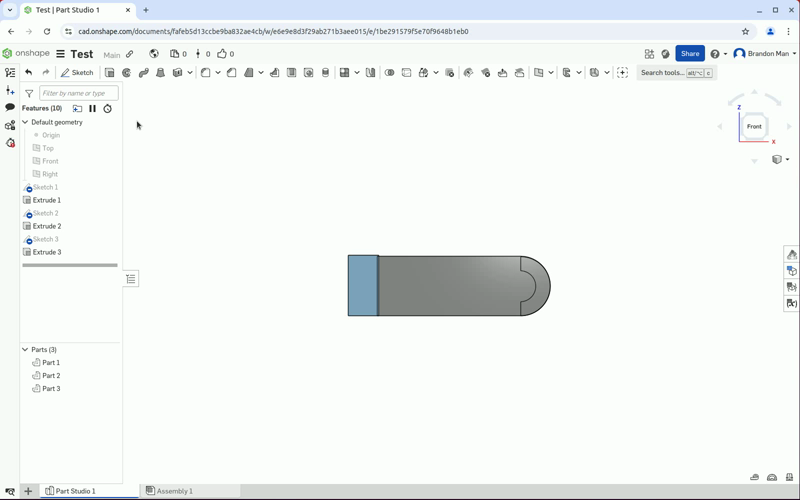
key(shift+h)
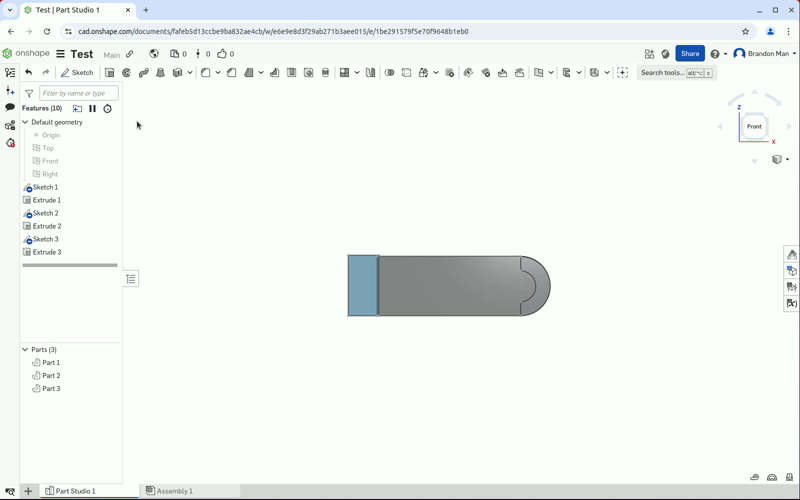
key(shift+h)
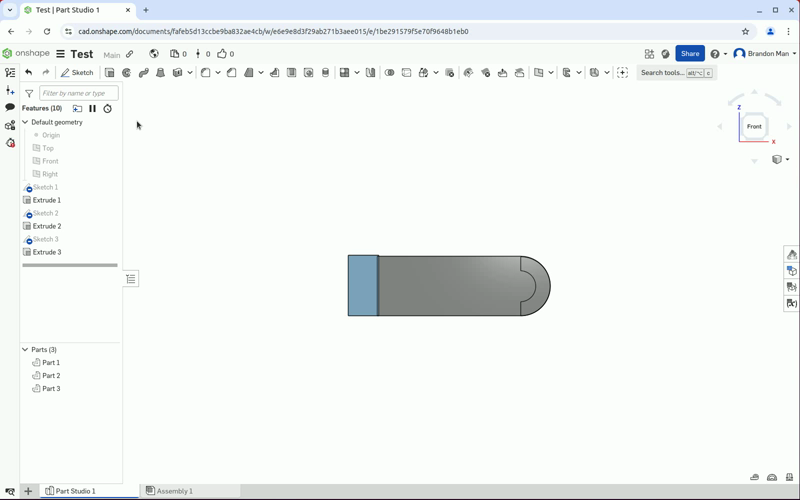
mouse_move(73, 189)
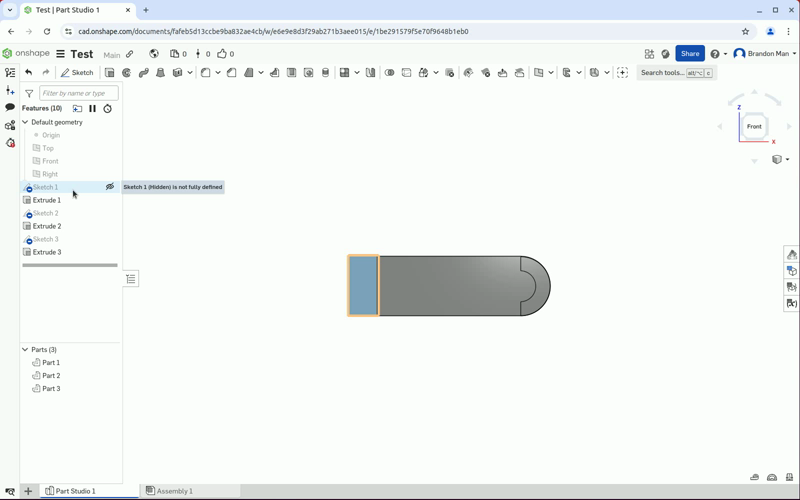
click(73, 189)
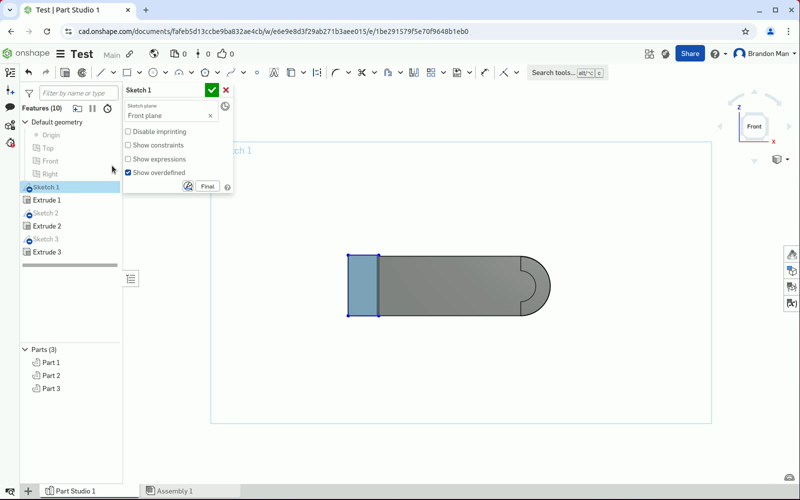
mouse_move(229, 92)
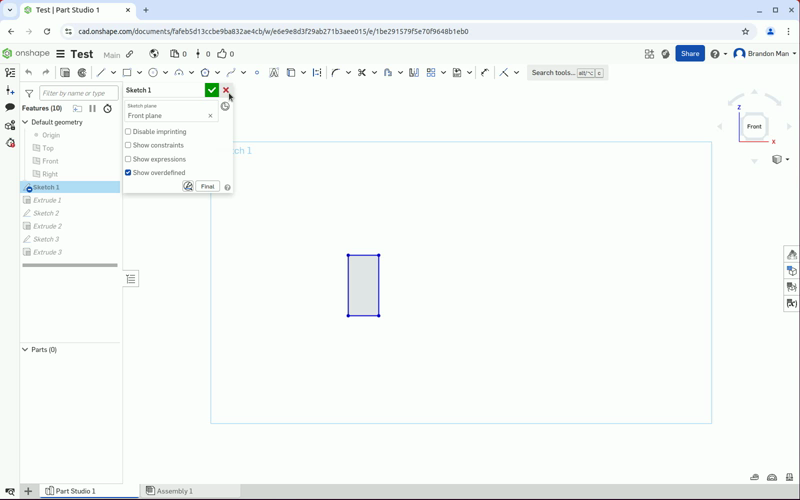
click(229, 92)
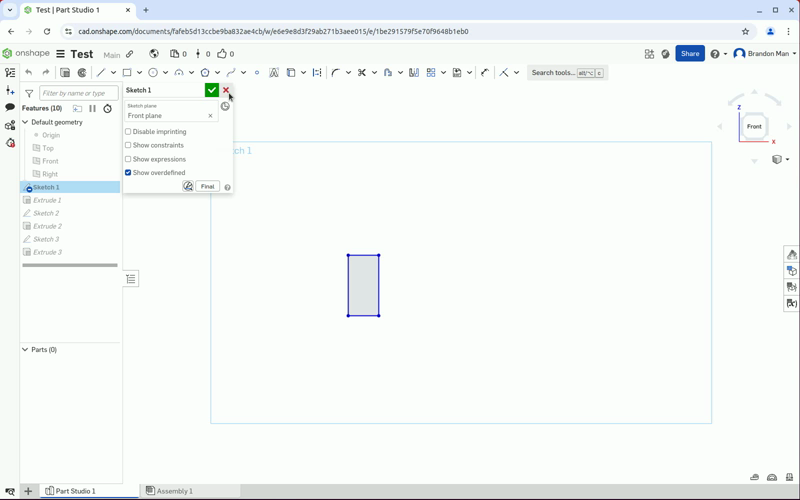
key(shift+s)
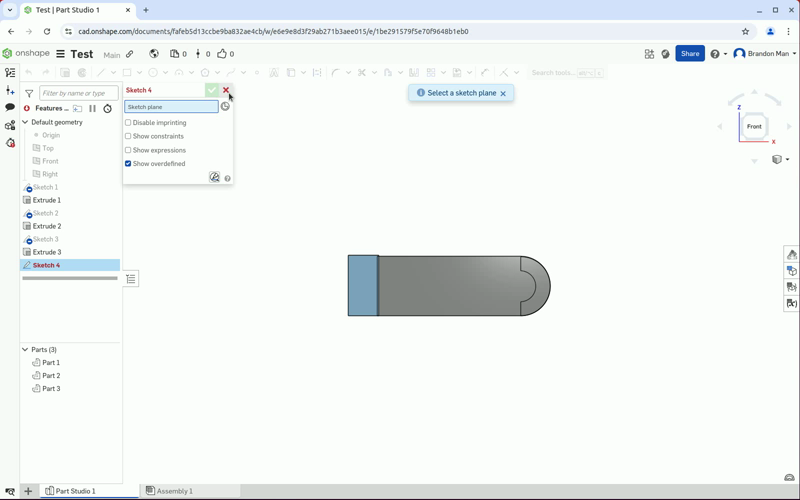
mouse_move(73, 163)
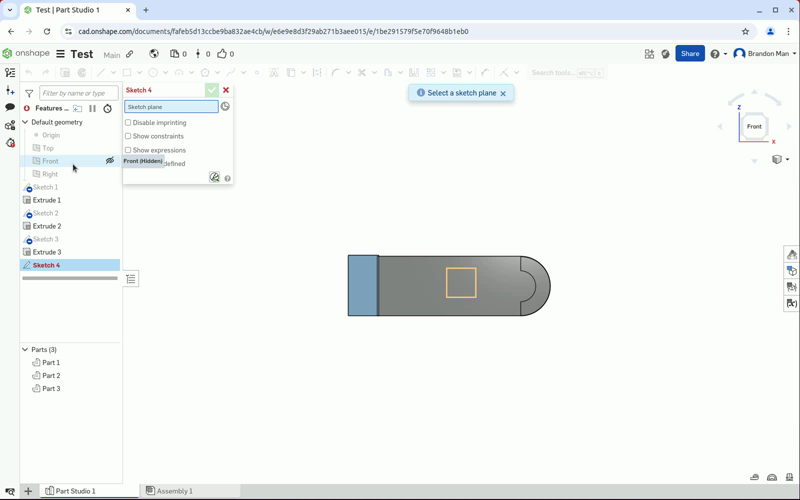
click(73, 163)
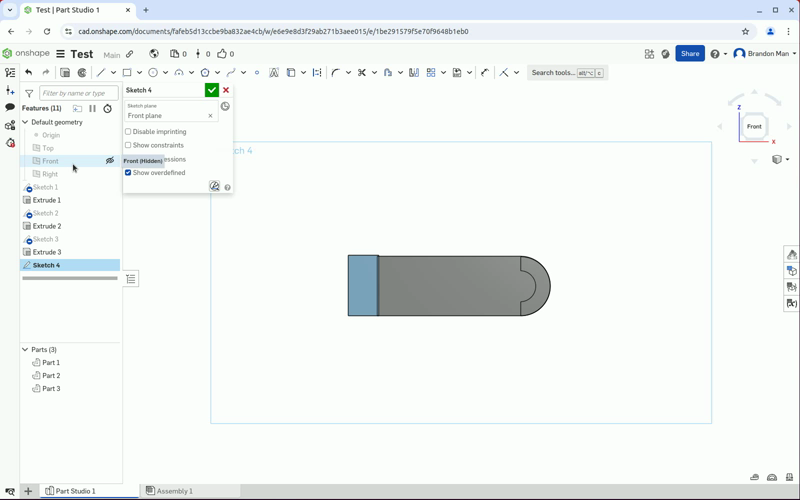
mouse_move(73, 352)
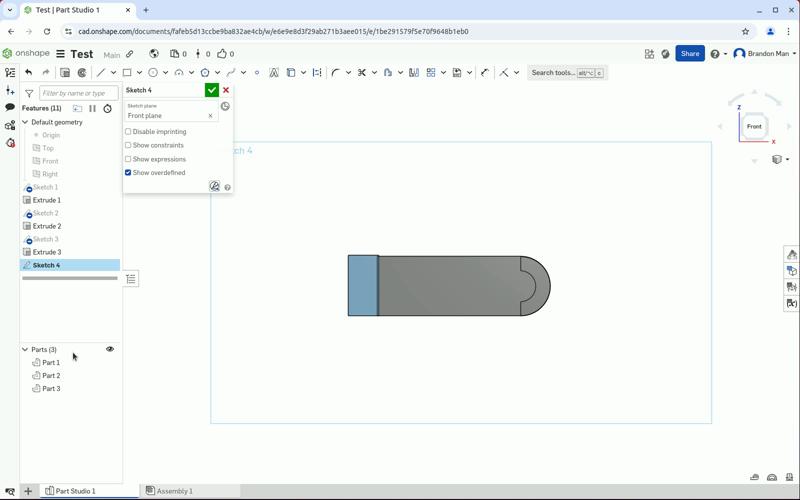
key(y)
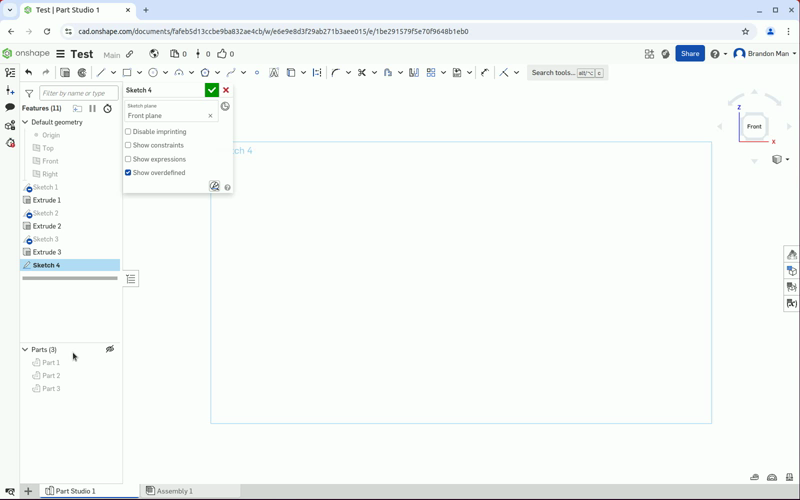
key(a)
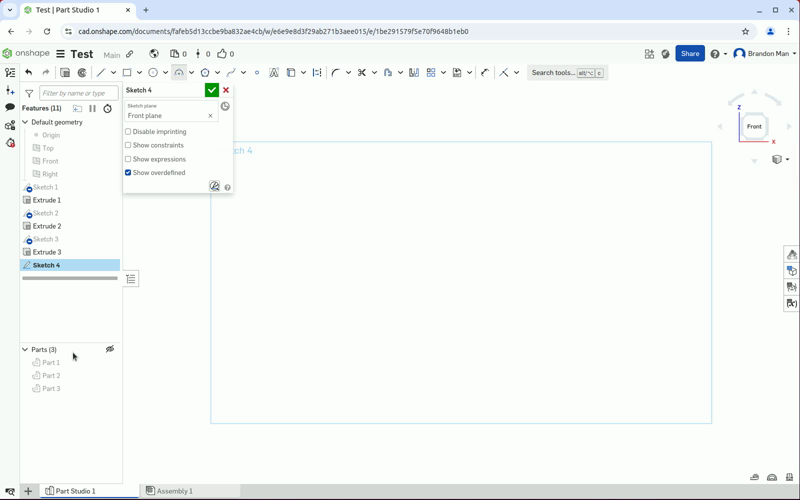
key_down(shift)
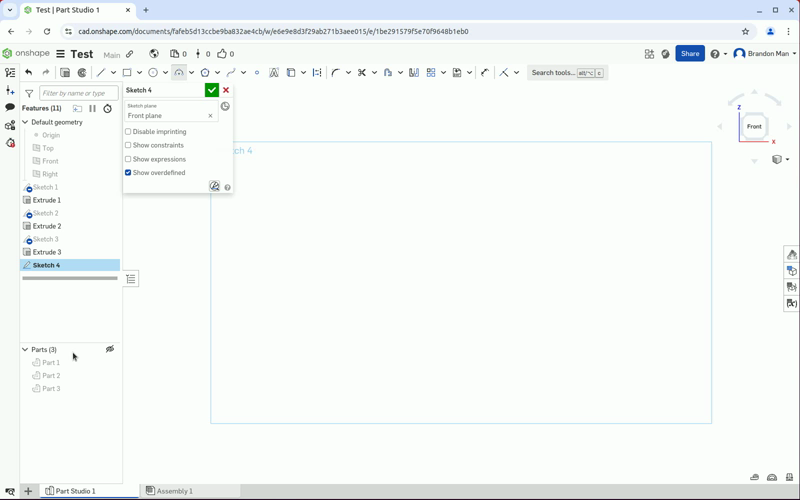
mouse_move(520, 315)
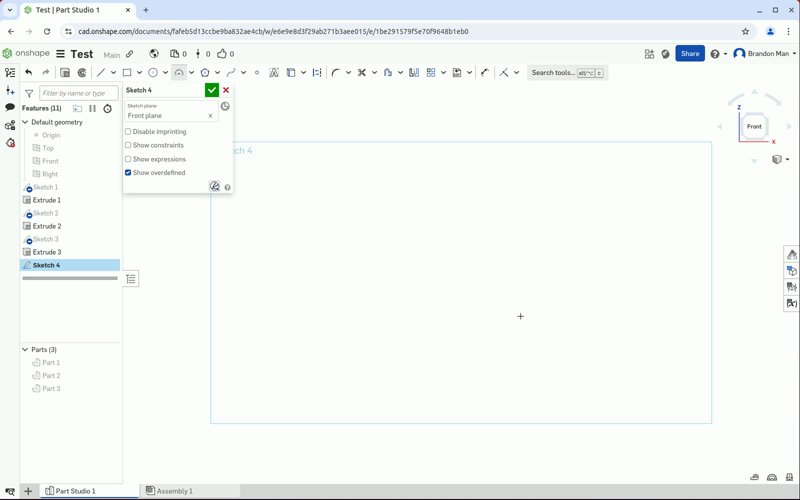
click(520, 315)
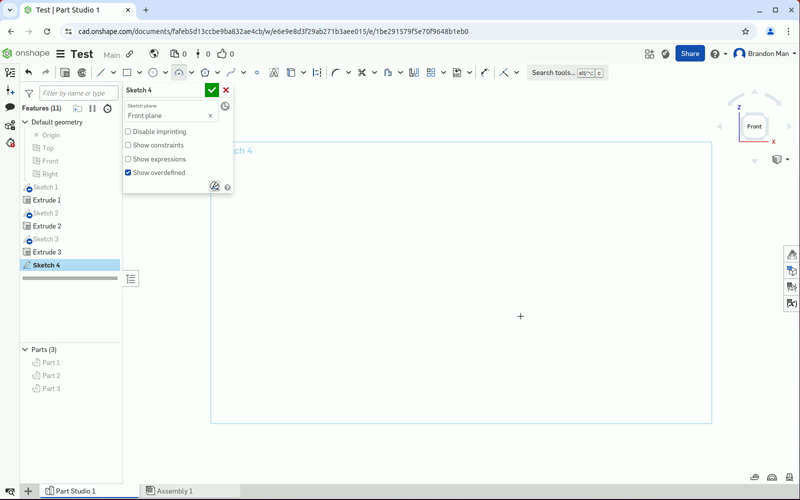
key_up(shift)
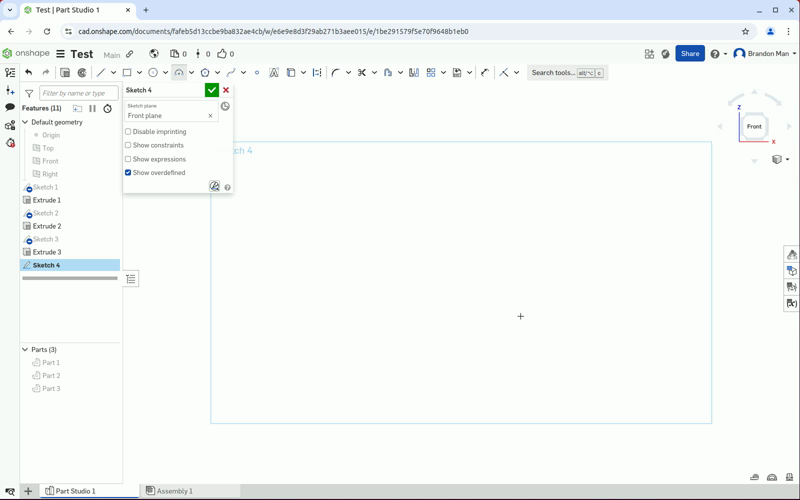
key_down(shift)
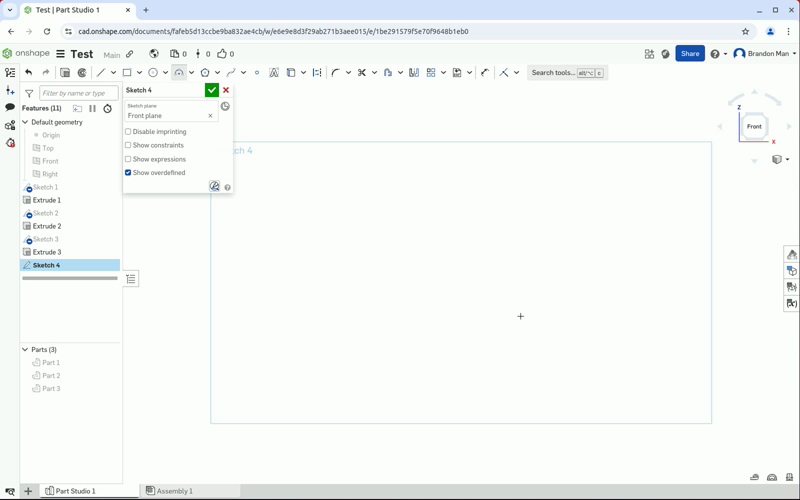
mouse_move(520, 256)
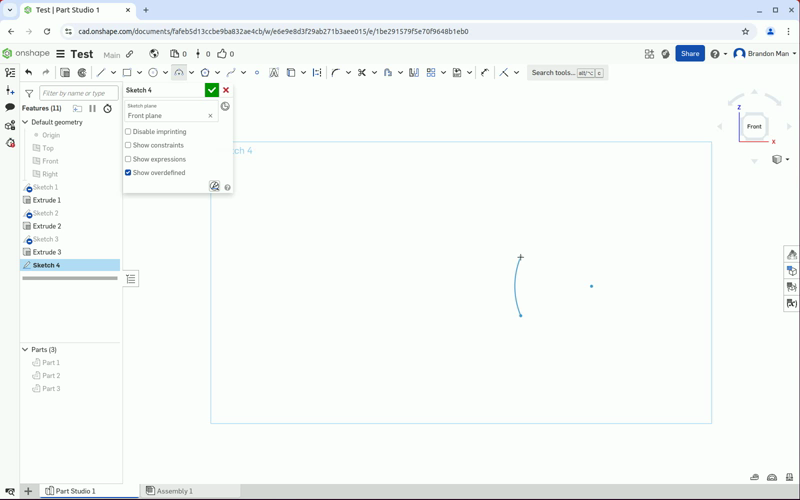
click(520, 256)
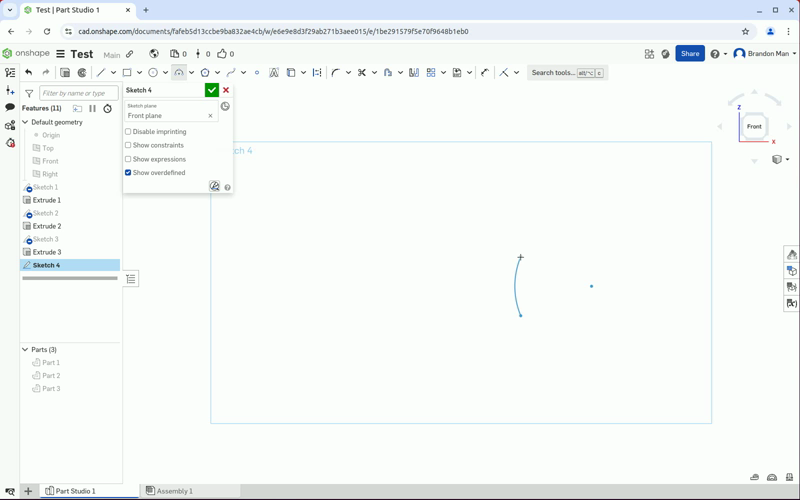
mouse_move(550, 286)
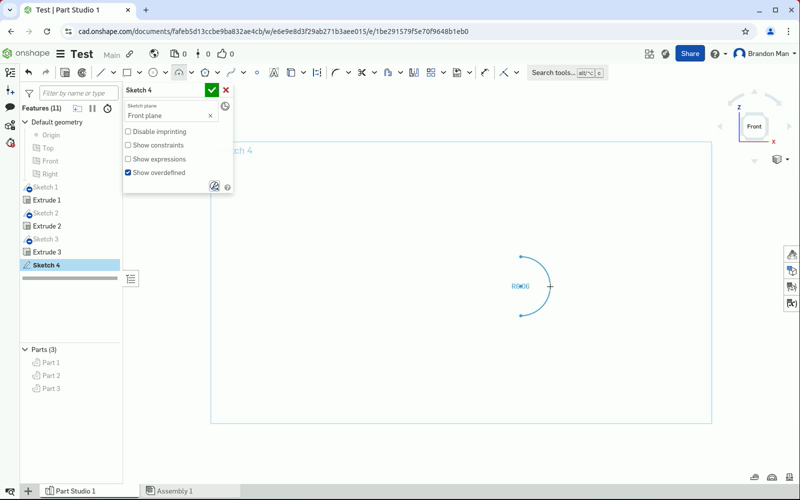
click(550, 286)
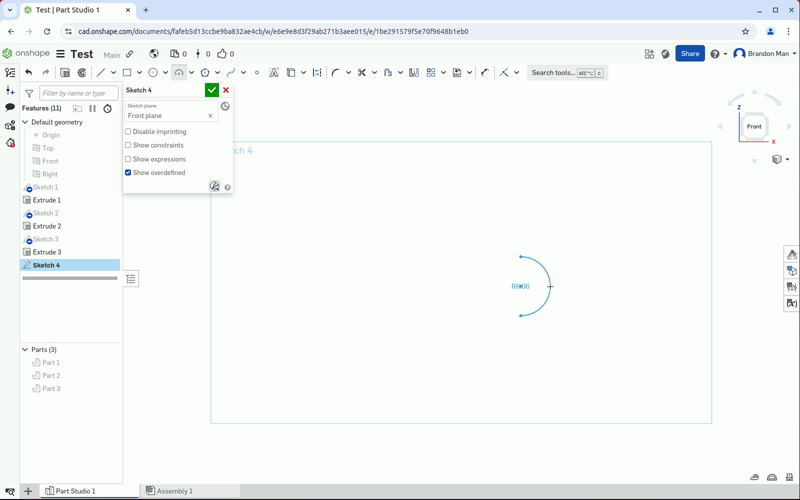
key_up(shift)
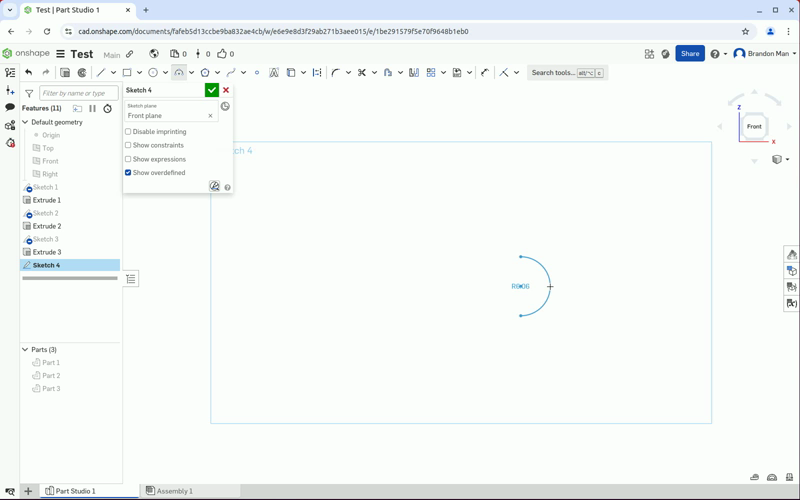
key(esc)
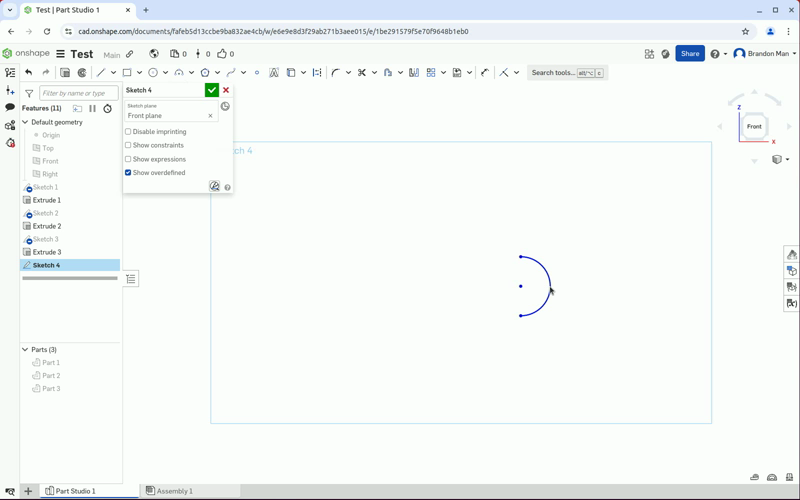
key(l)
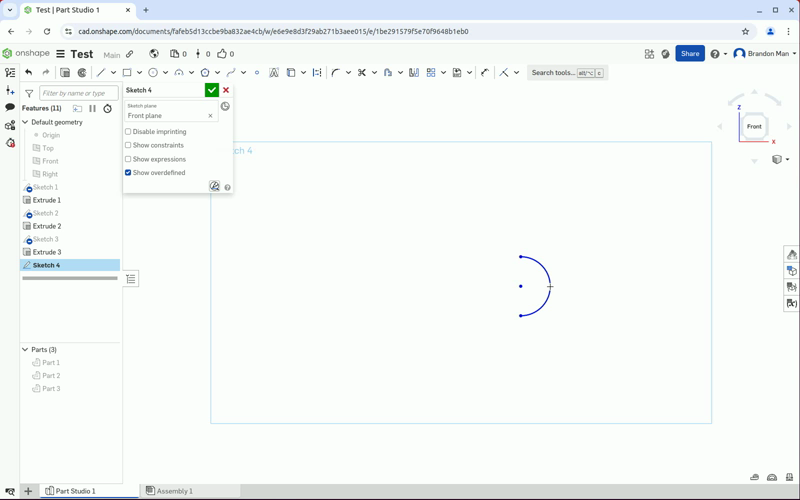
mouse_move(520, 256)
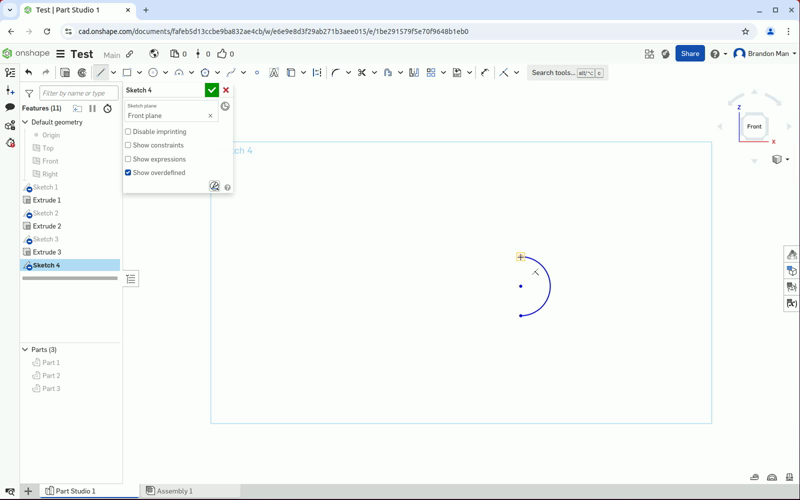
click(520, 256)
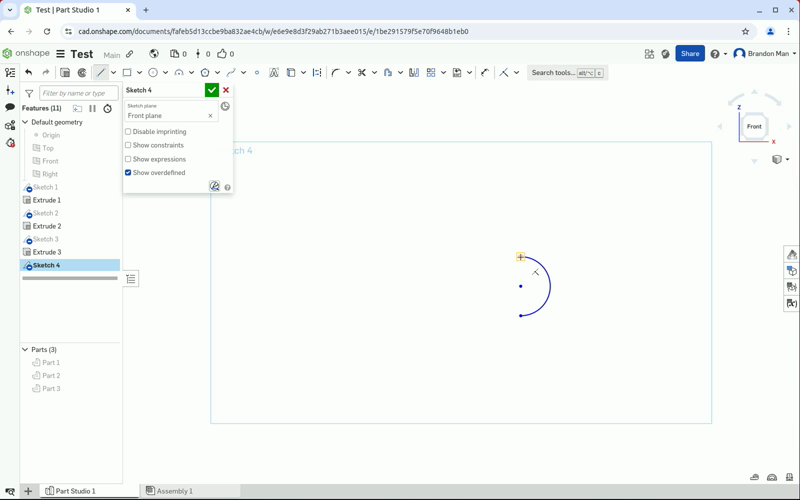
key_down(shift)
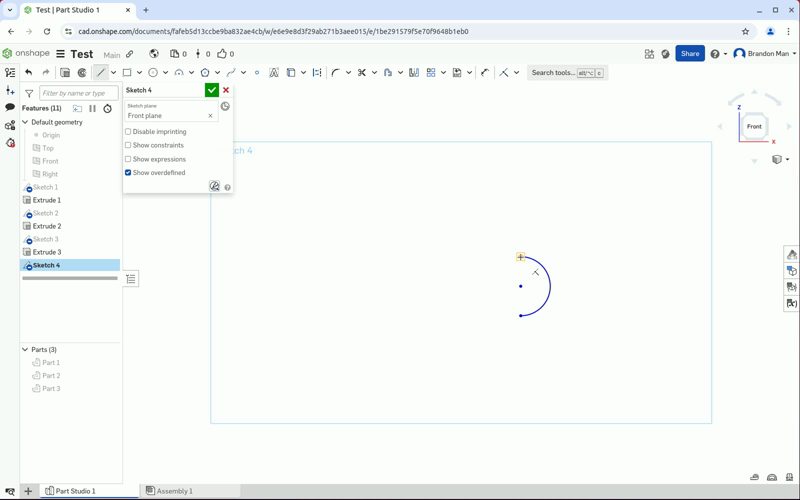
mouse_move(550, 256)
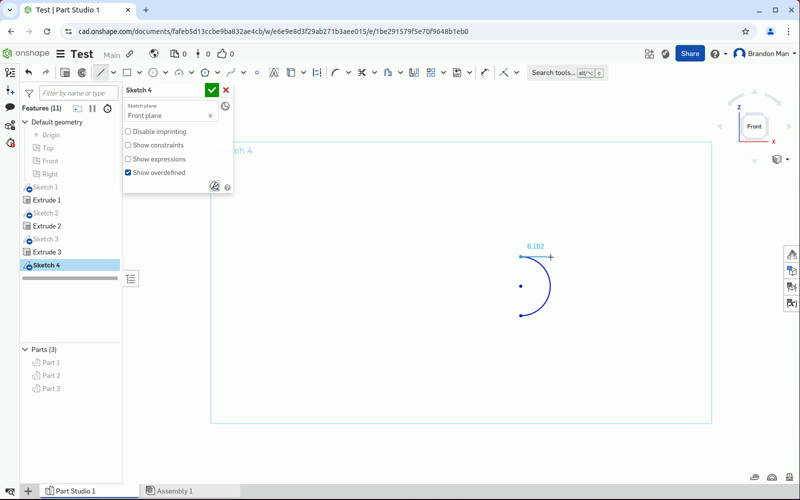
mouse_move(520, 270)
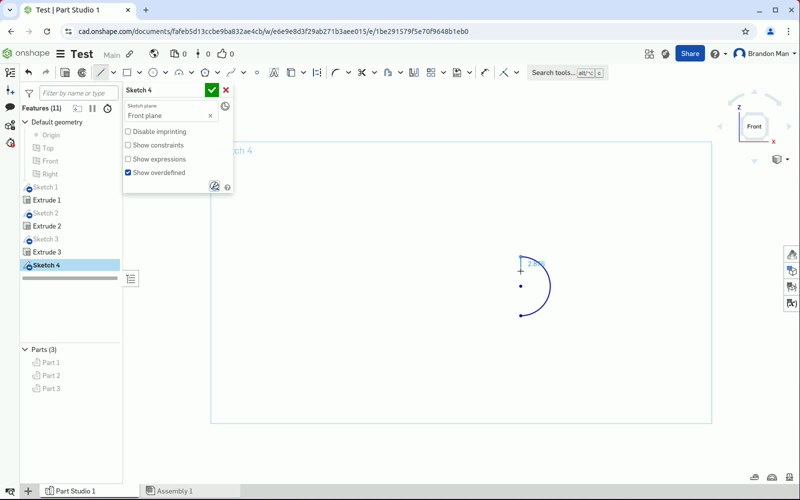
click(520, 270)
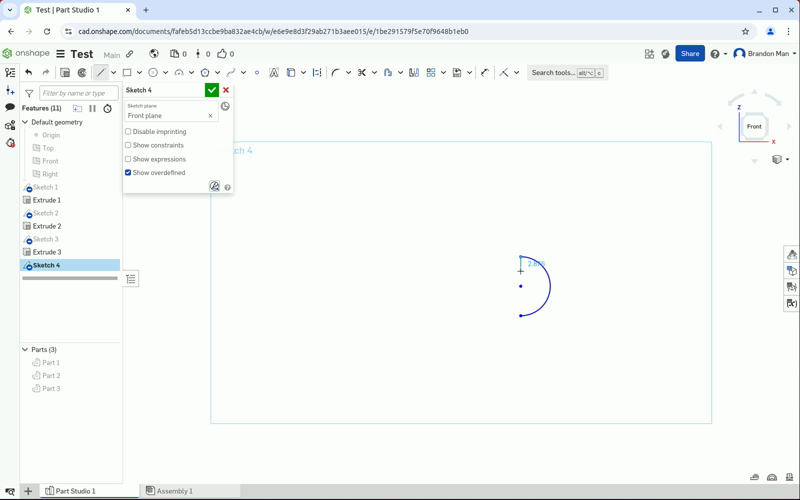
key_up(shift)
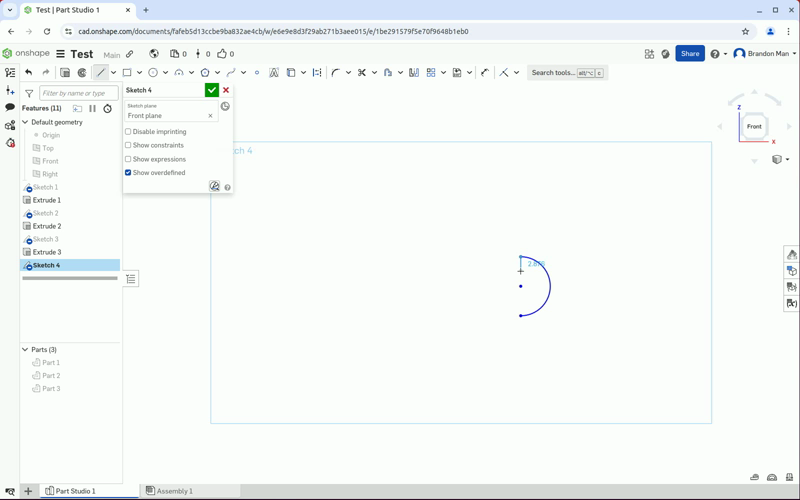
key(esc)
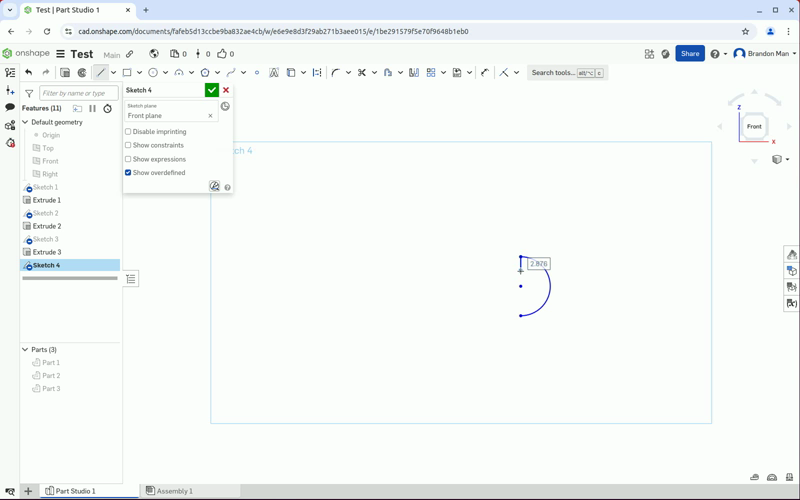
key(a)
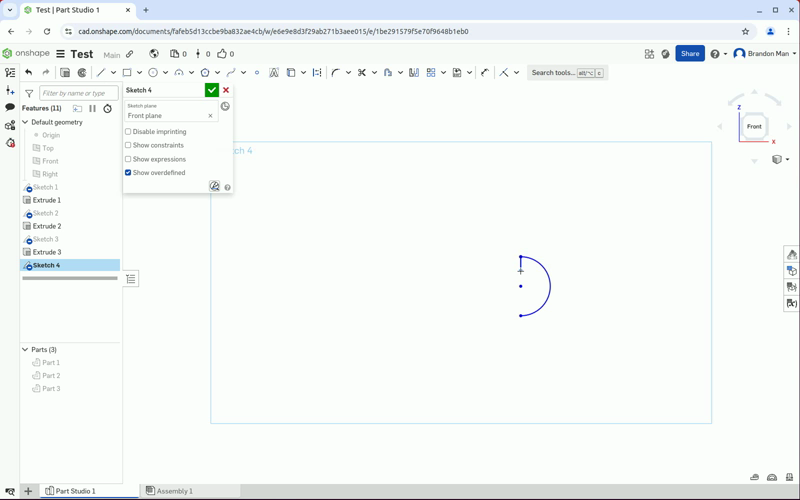
mouse_move(520, 270)
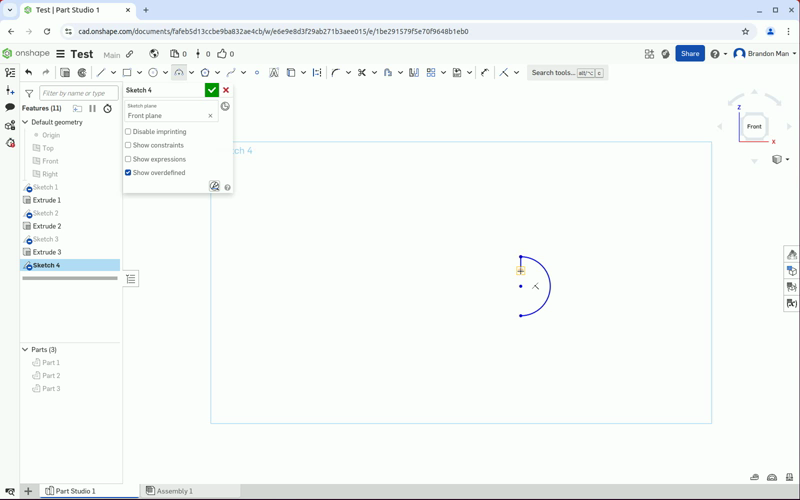
click(520, 270)
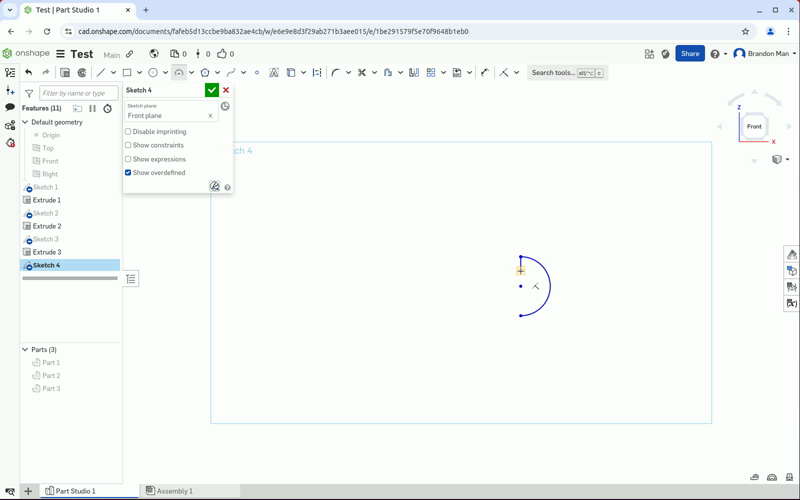
key_down(shift)
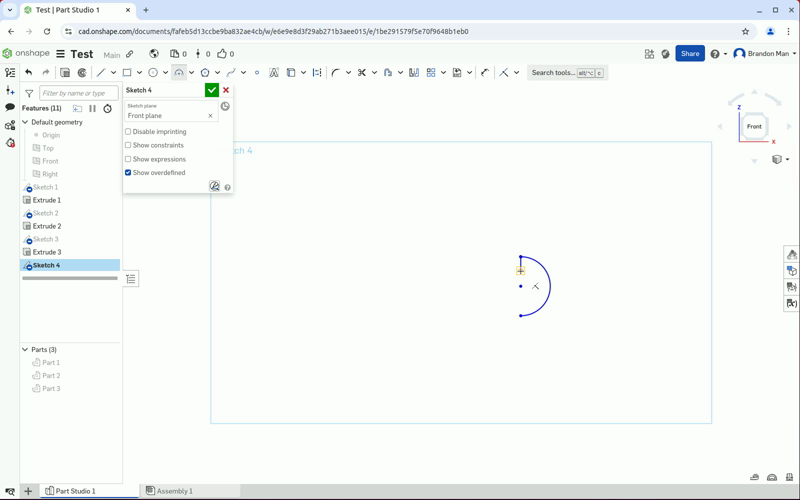
mouse_move(520, 301)
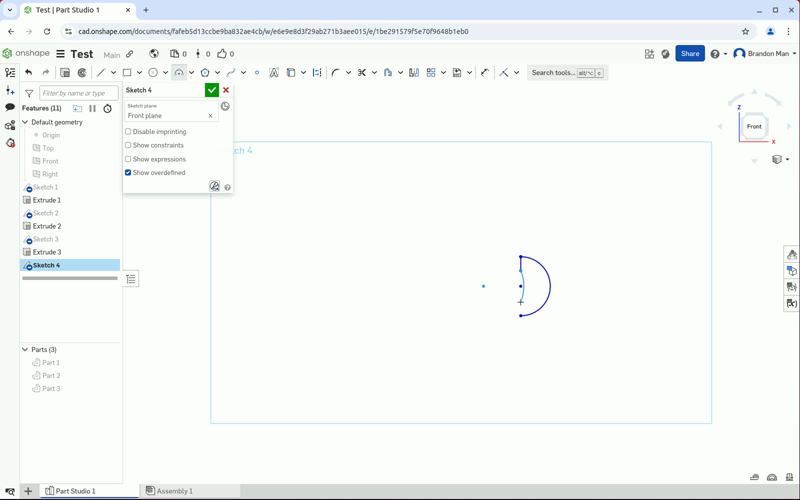
click(520, 301)
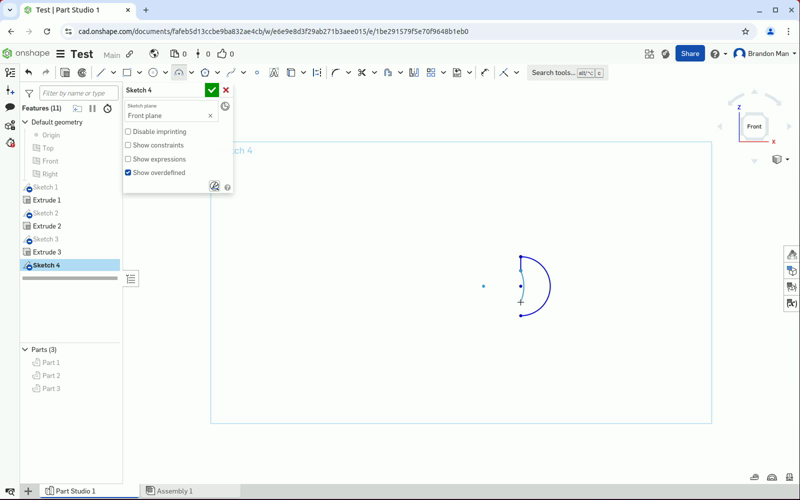
mouse_move(535, 286)
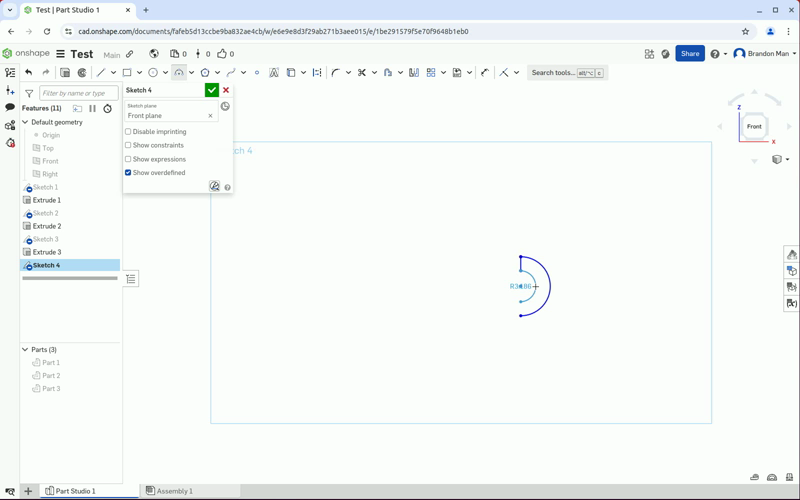
click(535, 286)
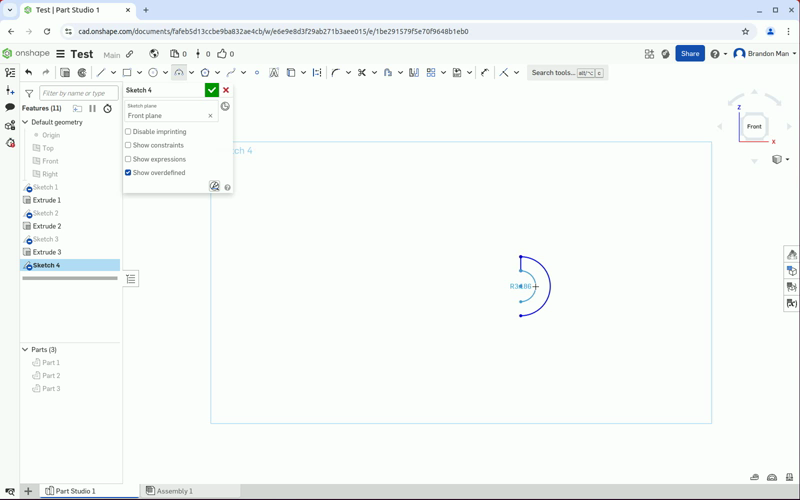
key_up(shift)
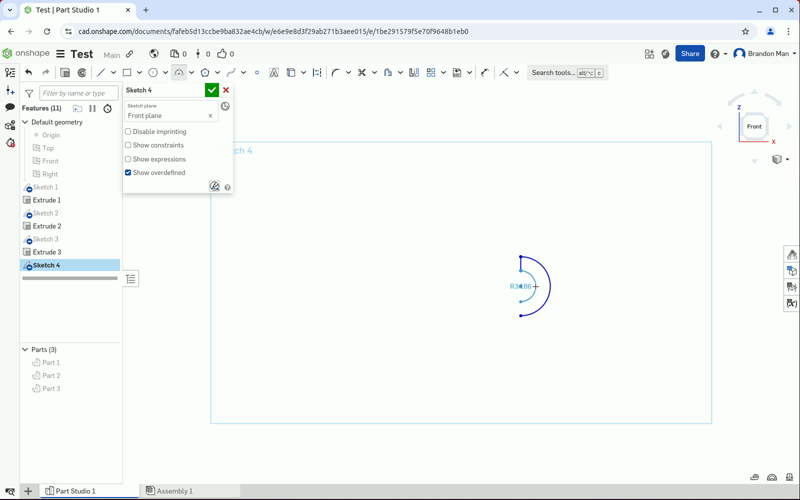
key(esc)
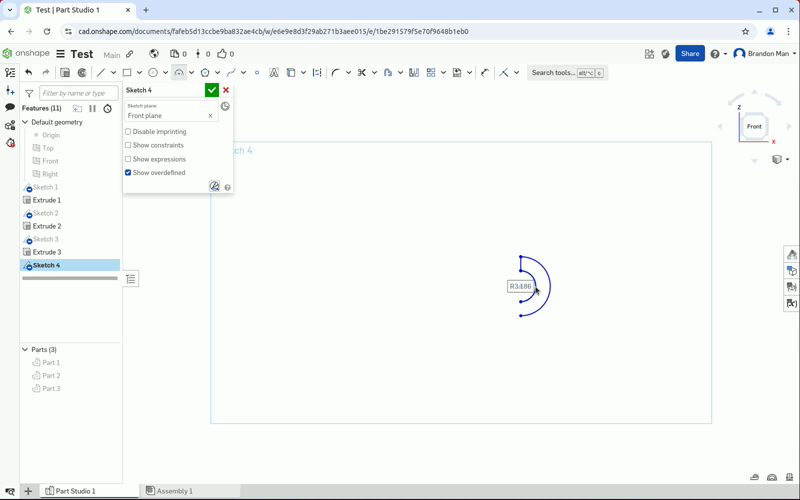
key(l)
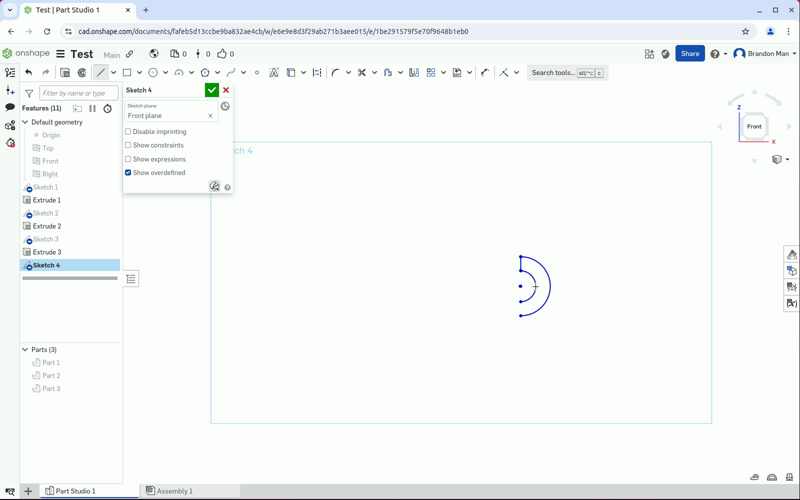
mouse_move(520, 301)
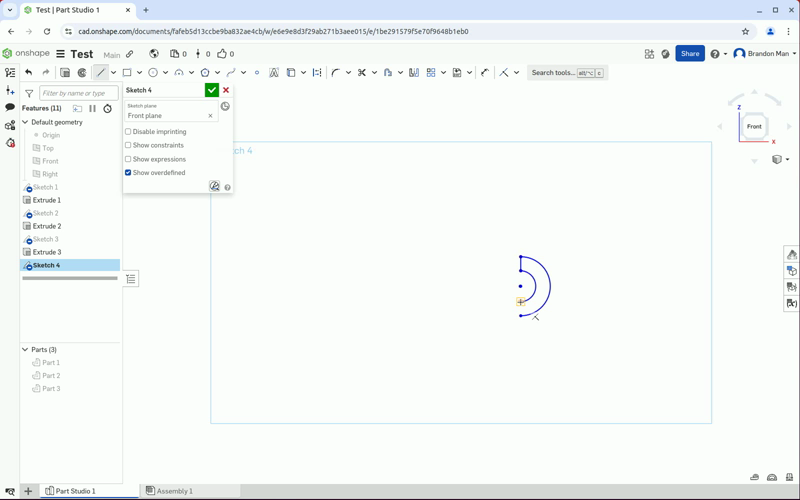
click(520, 301)
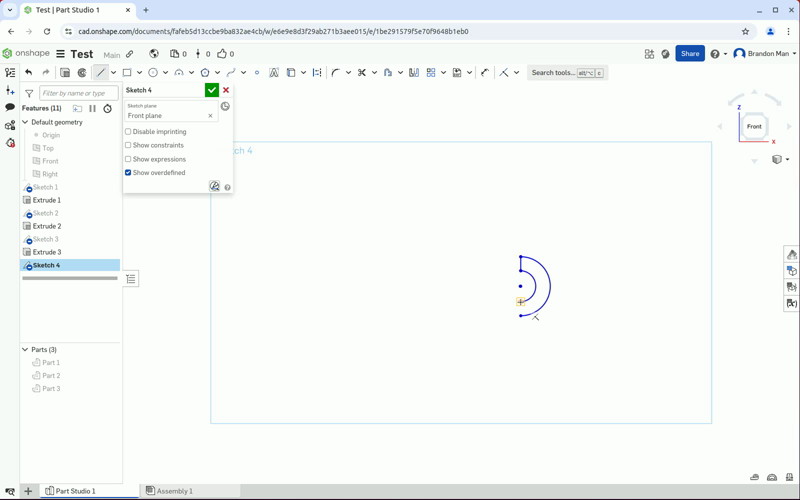
mouse_move(550, 301)
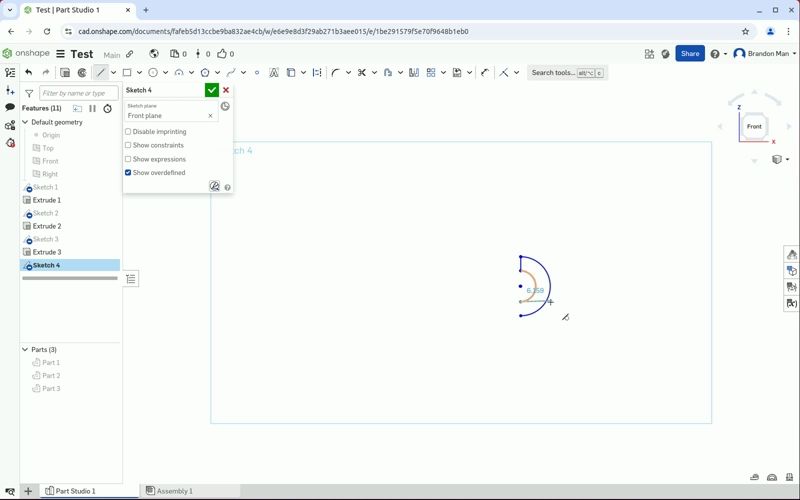
key_down(shift)
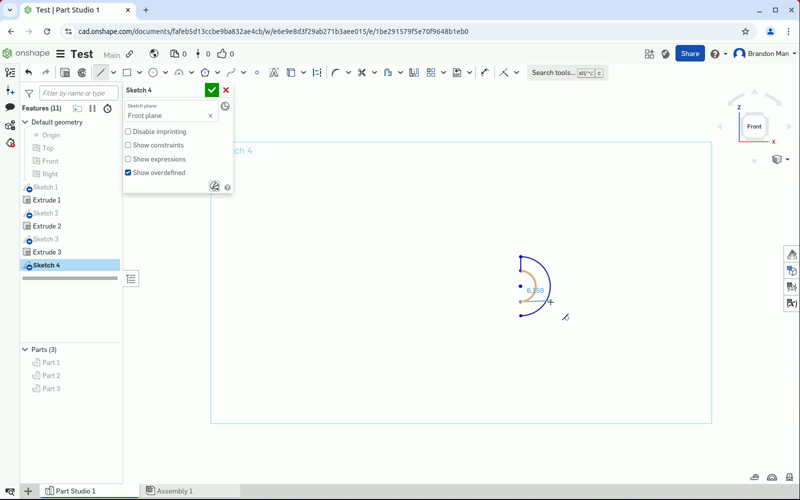
mouse_move(520, 315)
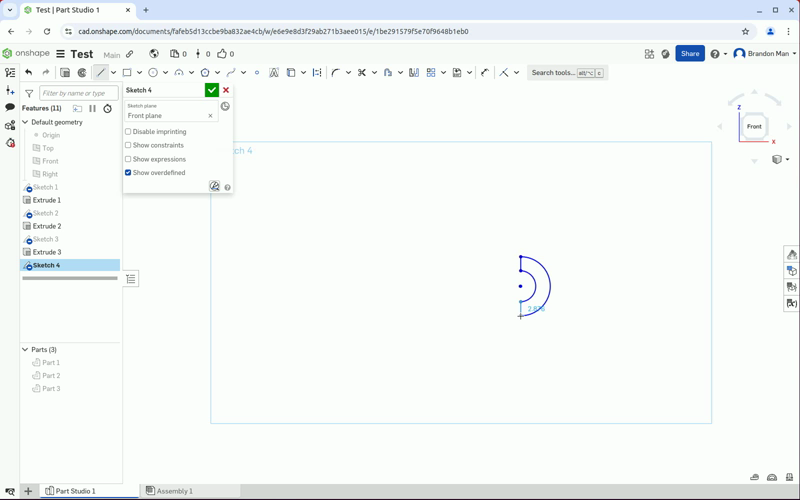
key_up(shift)
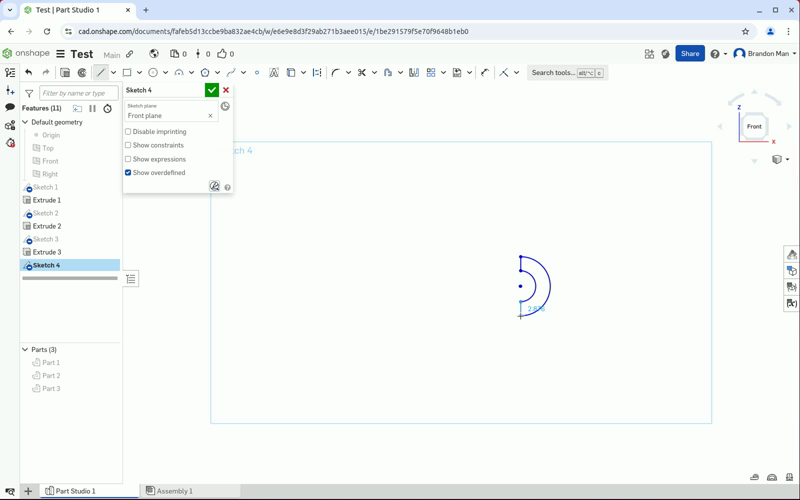
click(520, 315)
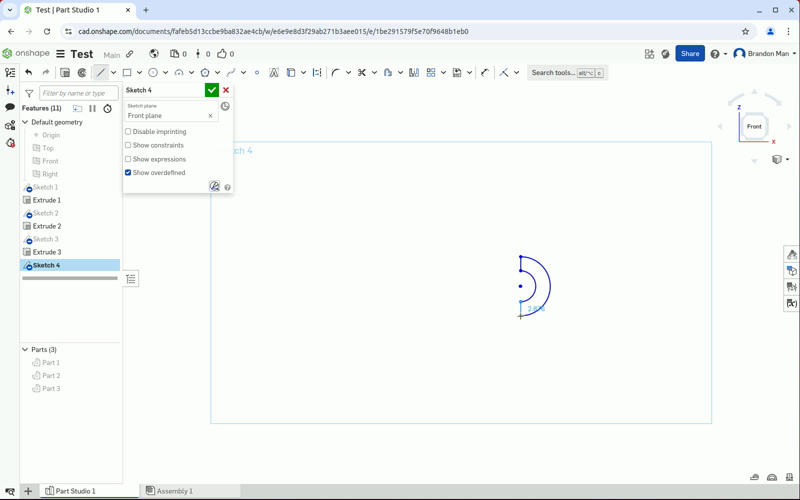
key(esc)
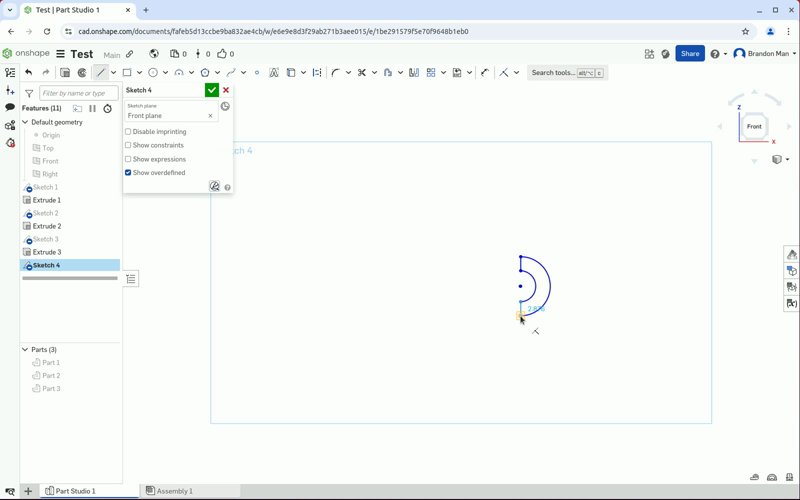
mouse_move(544, 299)
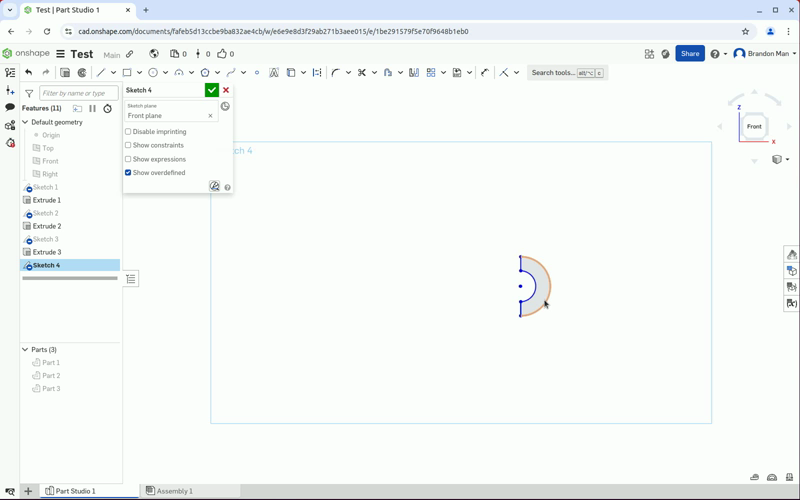
scroll(6)
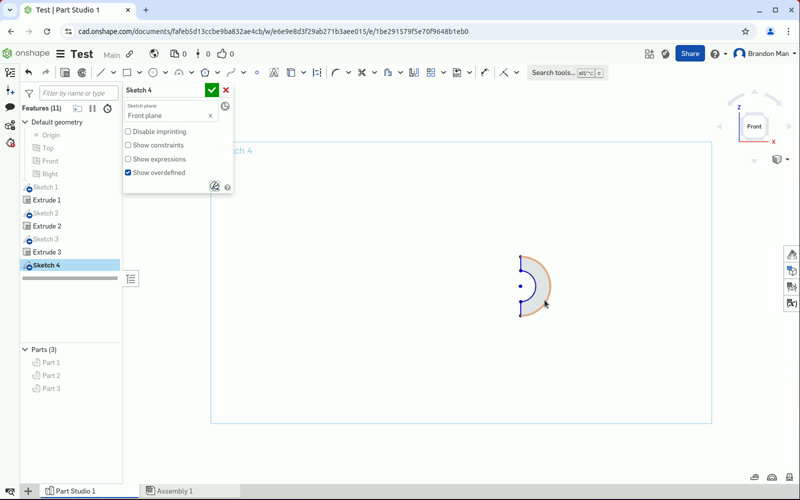
scroll(6)
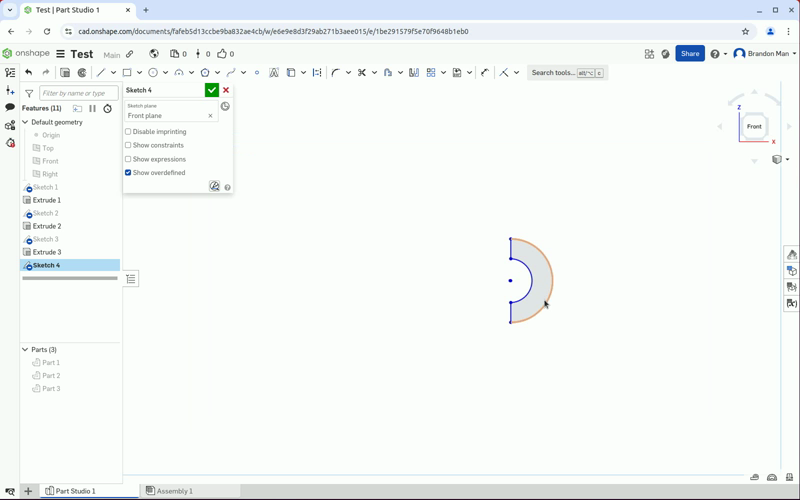
scroll(6)
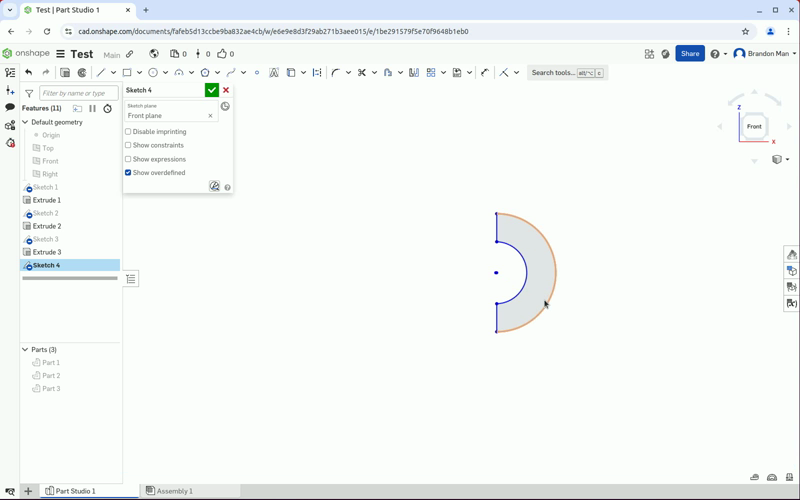
scroll(6)
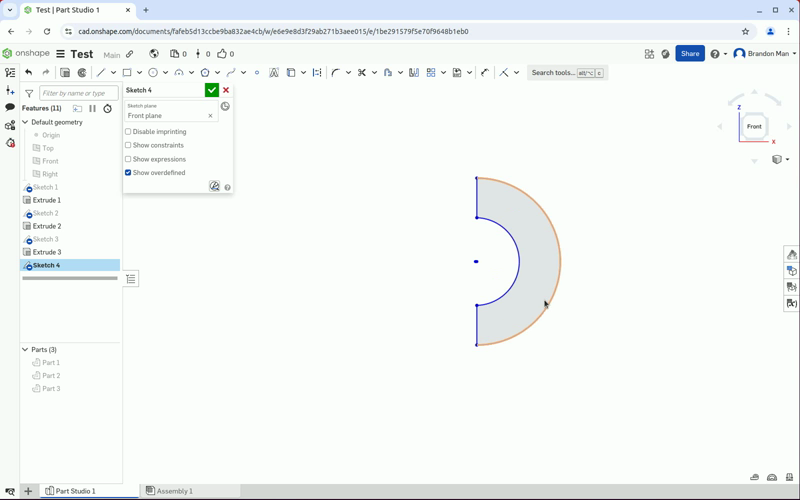
scroll(6)
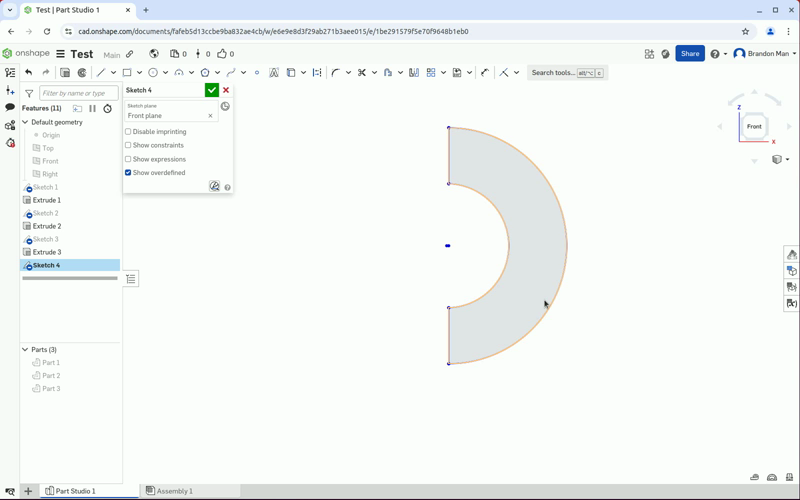
scroll(6)
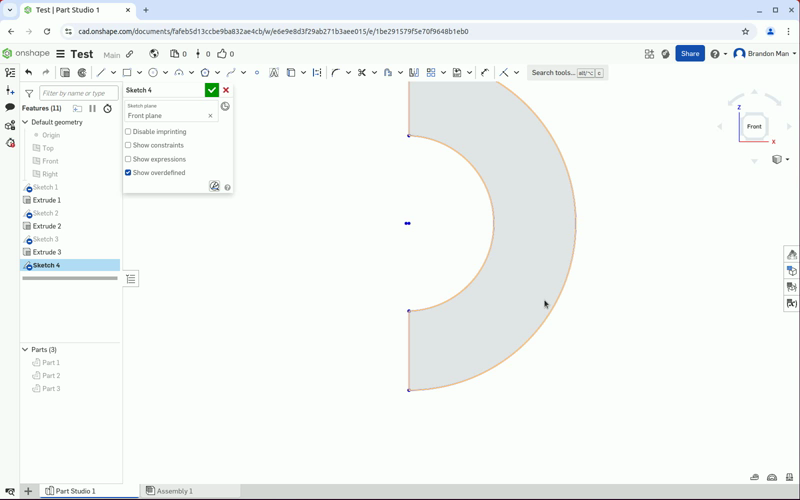
scroll(6)
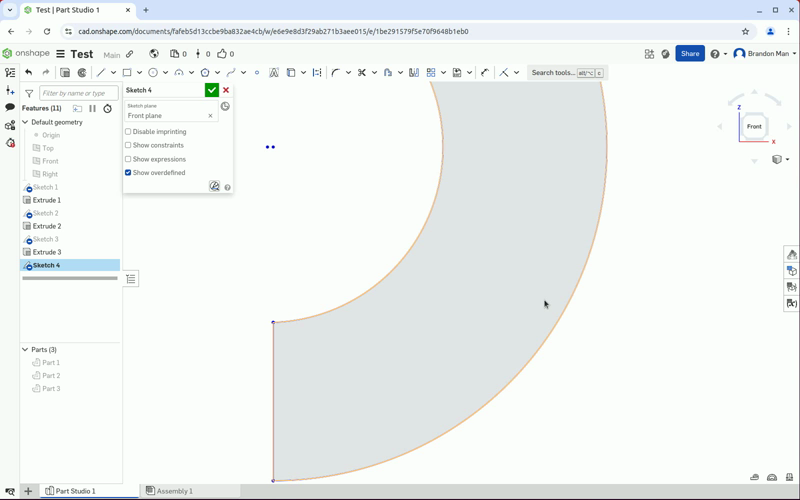
click(544, 299)
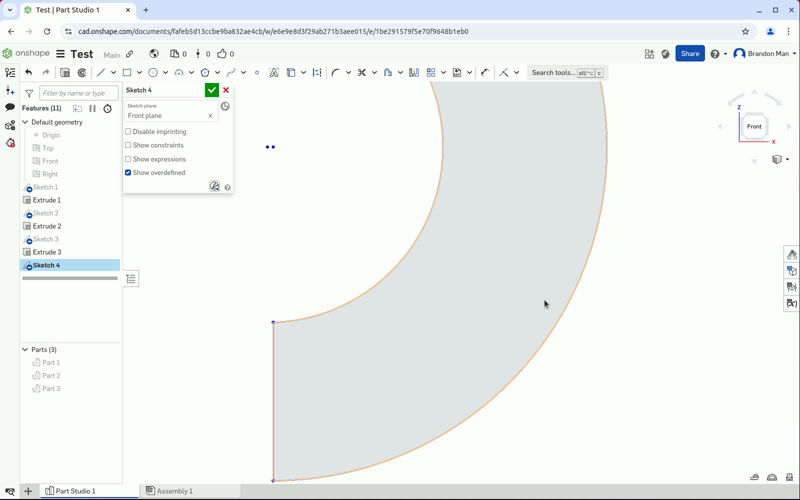
scroll(-6)
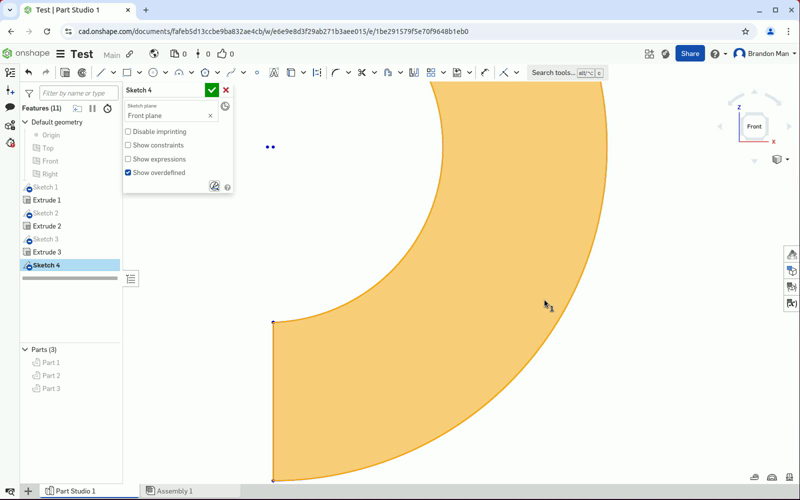
scroll(-6)
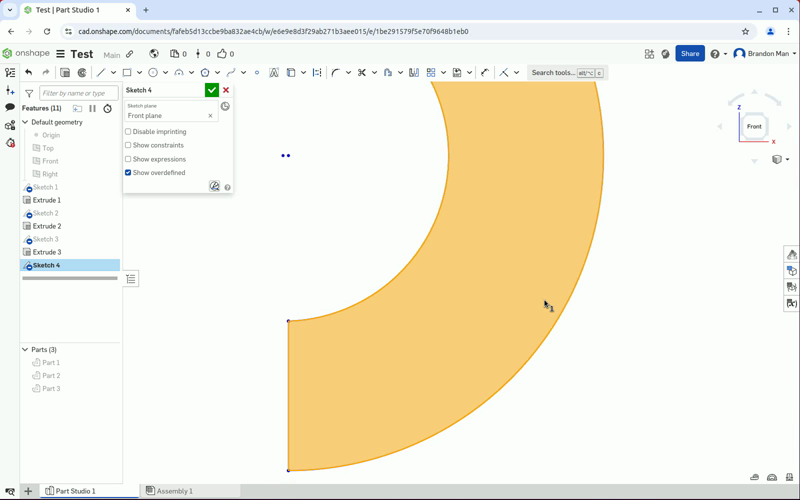
scroll(-6)
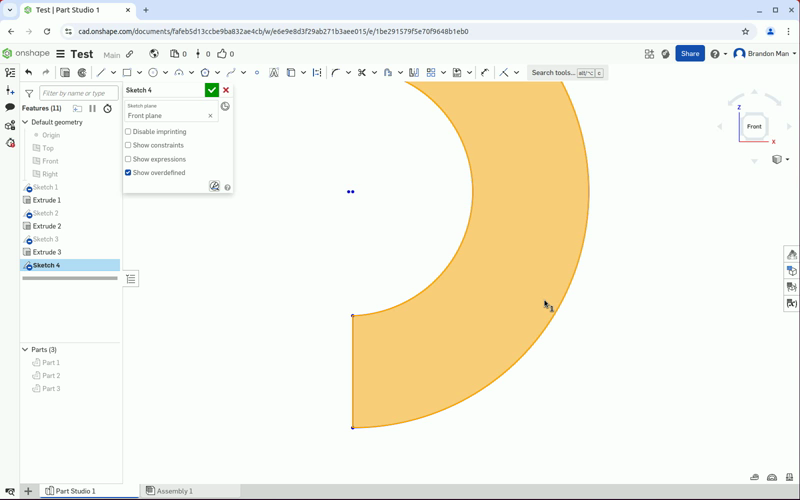
scroll(-6)
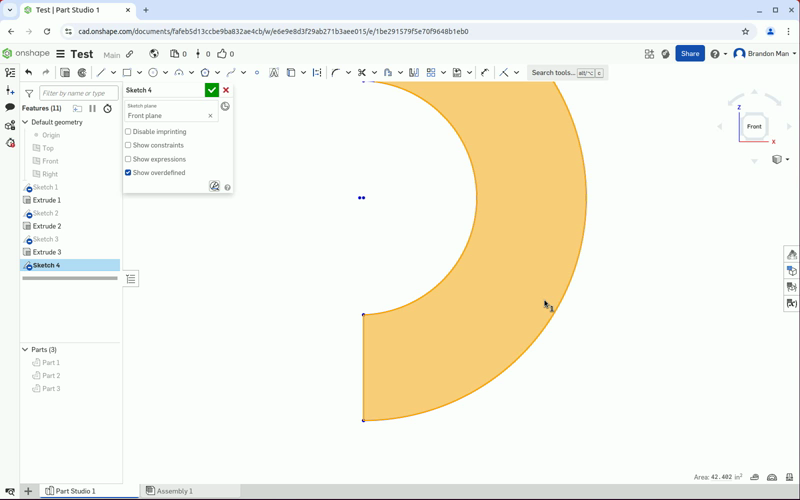
scroll(-6)
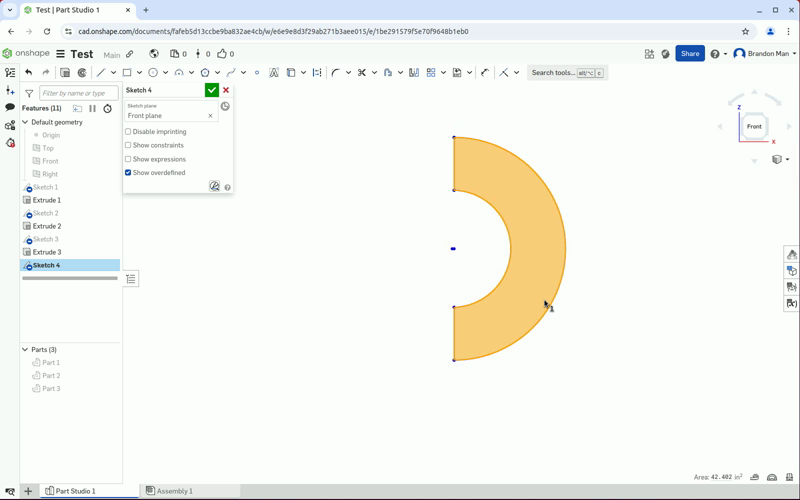
scroll(-6)
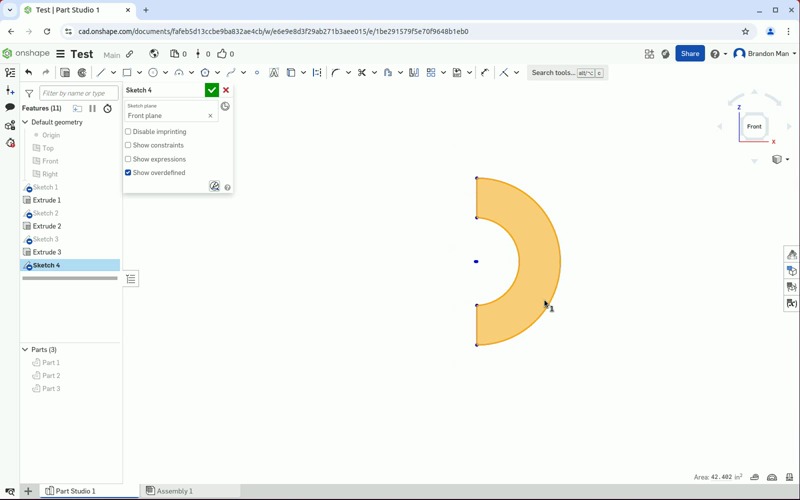
scroll(-6)
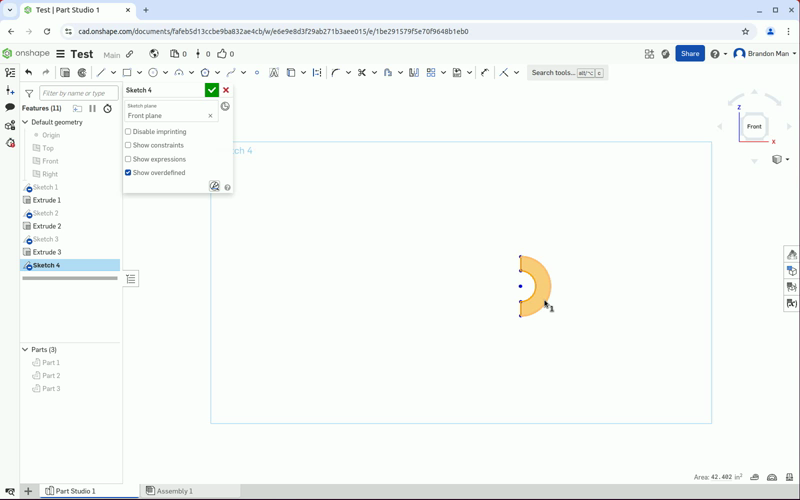
mouse_move(73, 352)
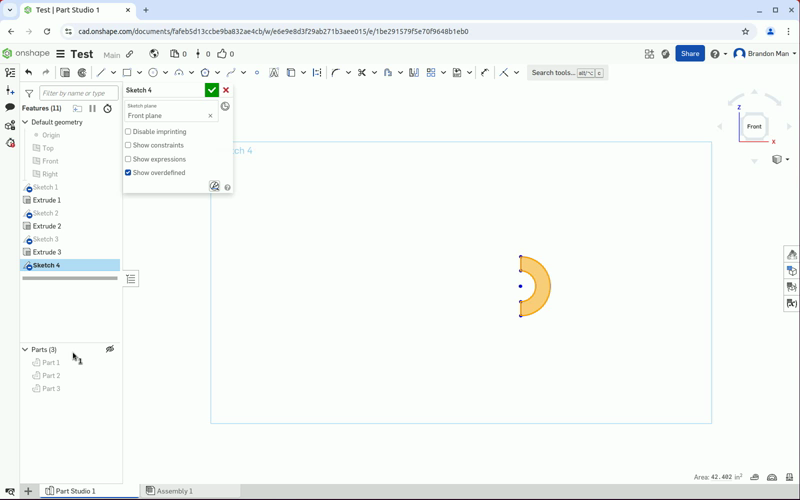
key(shift+y)
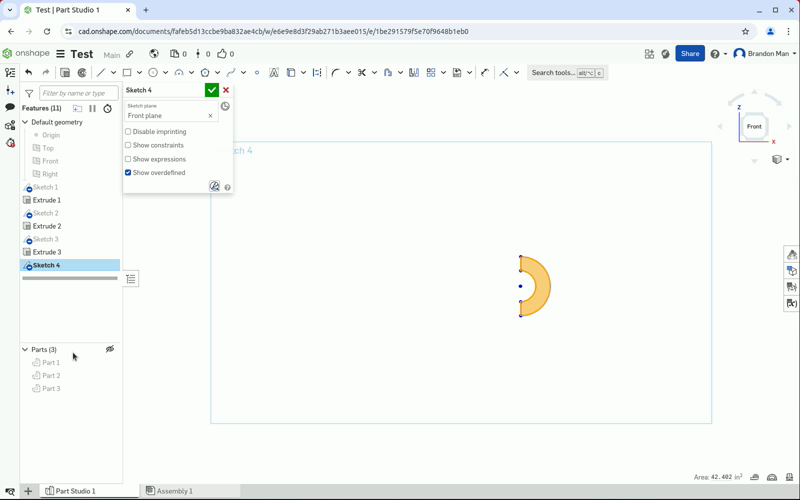
key(shift+e)
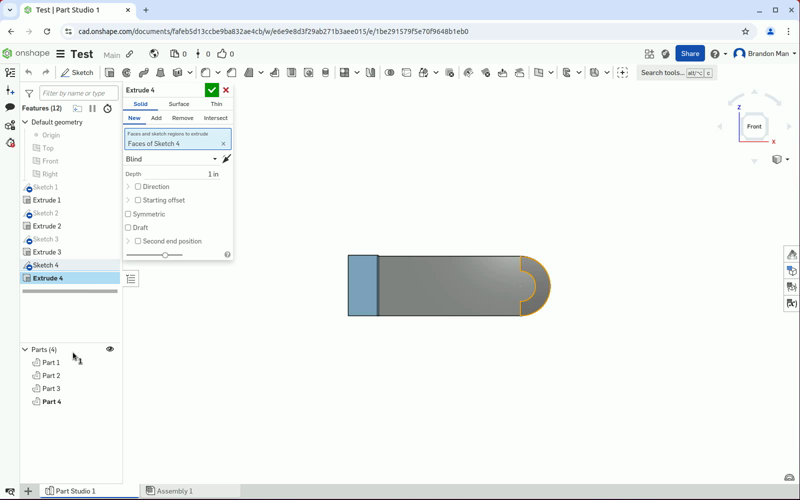
mouse_move(143, 106)
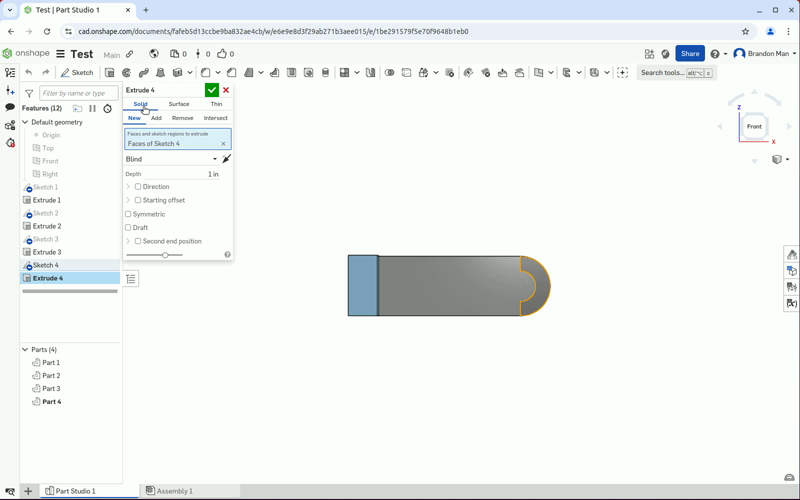
click(143, 106)
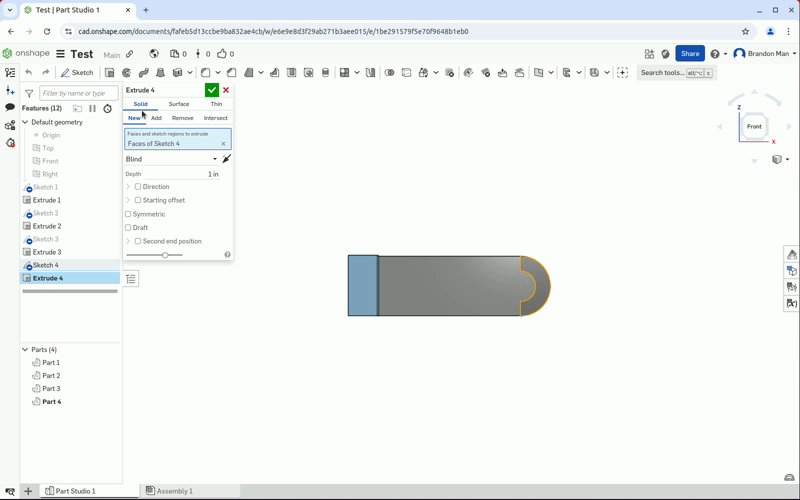
mouse_move(137, 120)
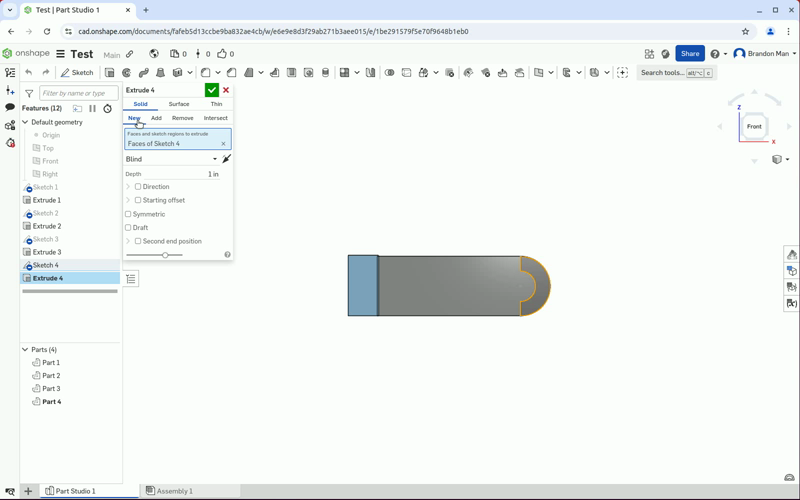
click(137, 120)
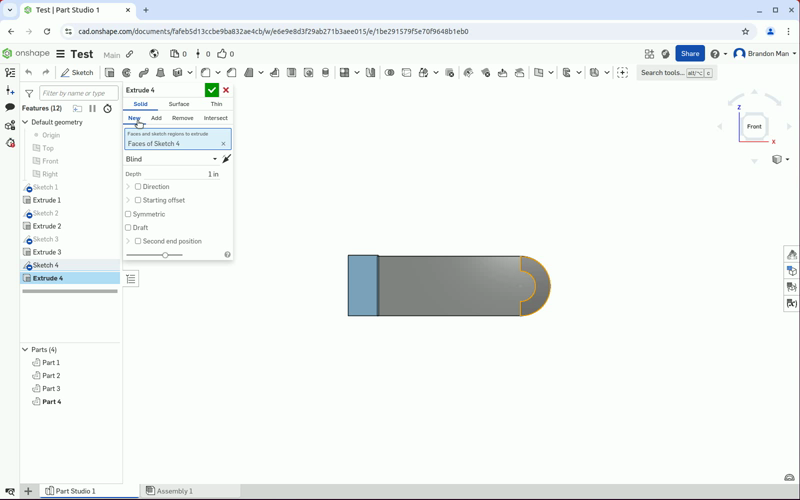
key(tab, 4)
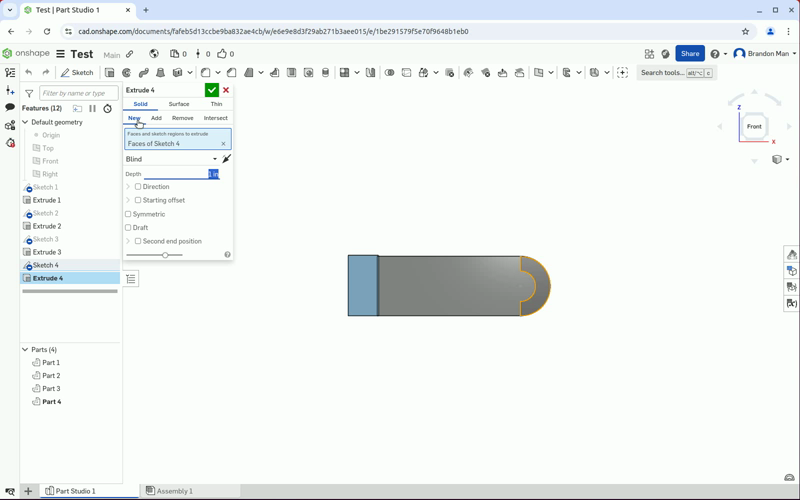
text(12.276)
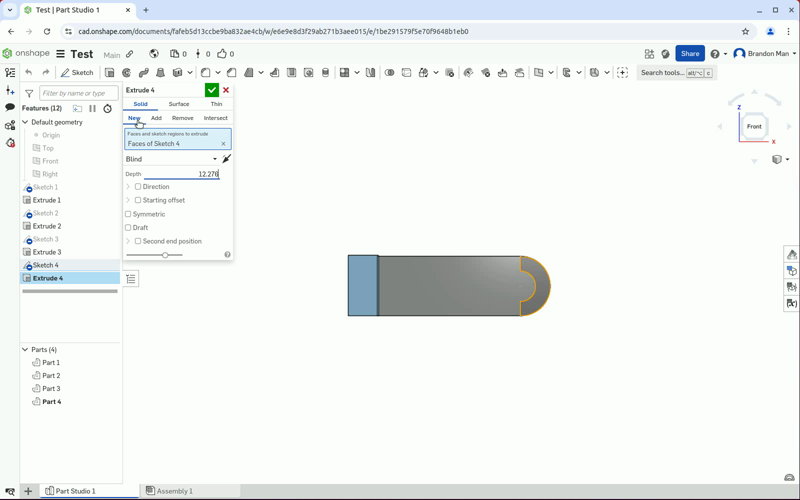
key(enter)
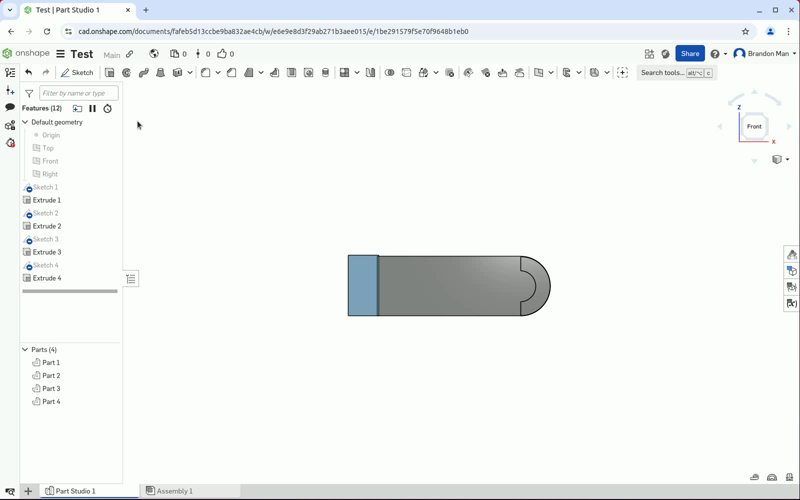
key(shift+h)
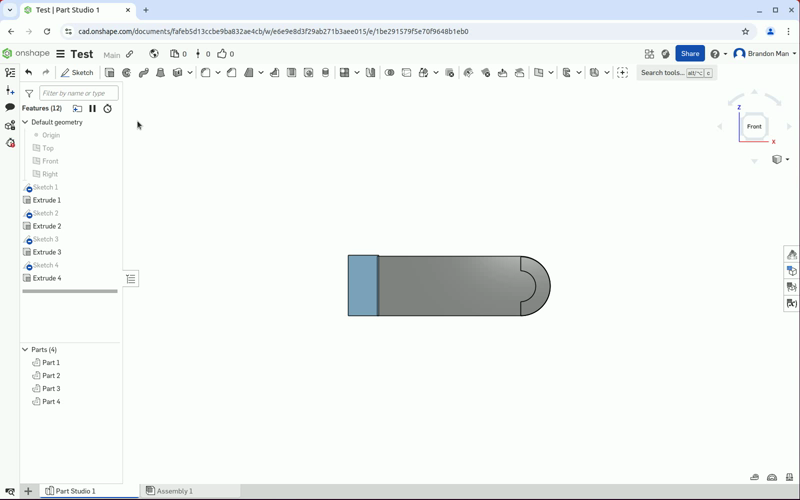
key(shift+h)
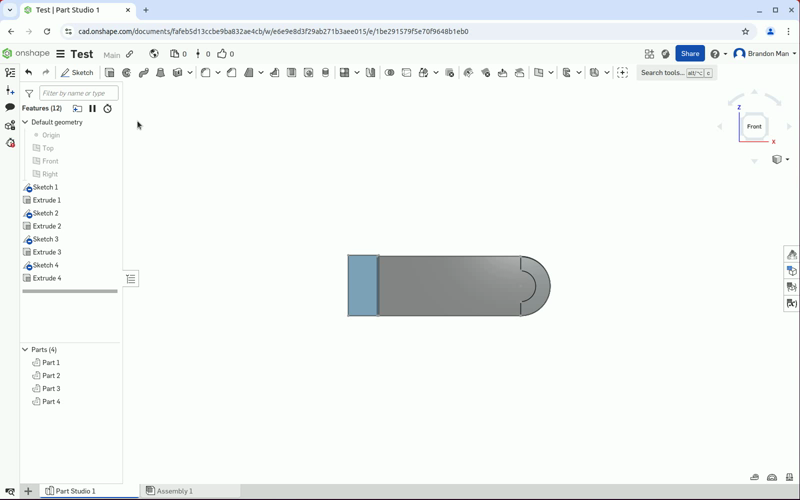
key(shift+7)
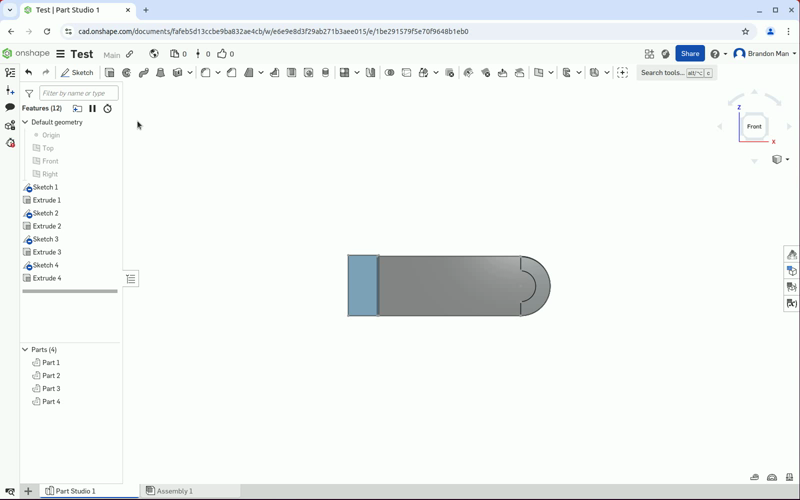
key(left, 2)
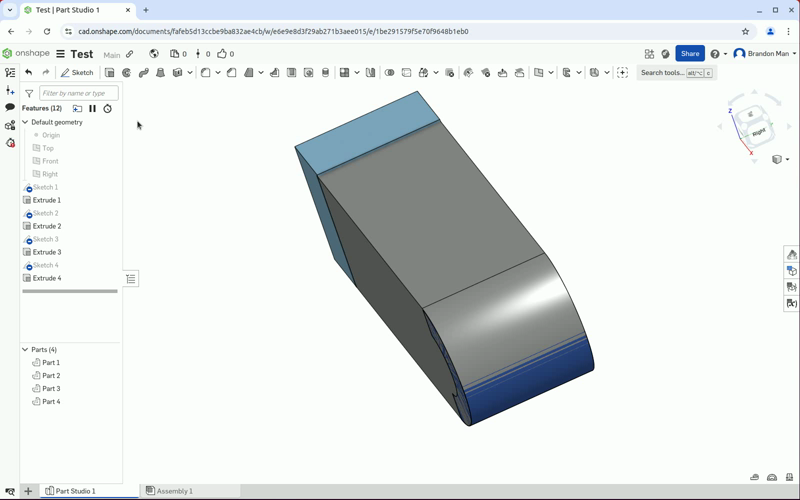
key(down, 2)
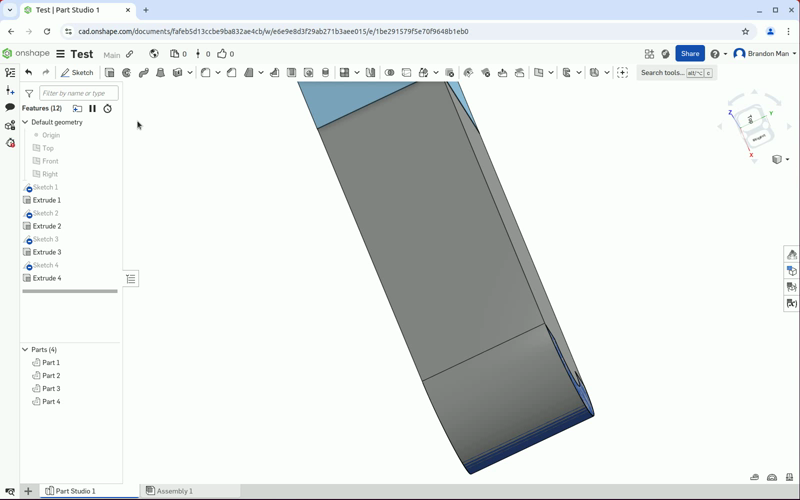
key(up, 2)
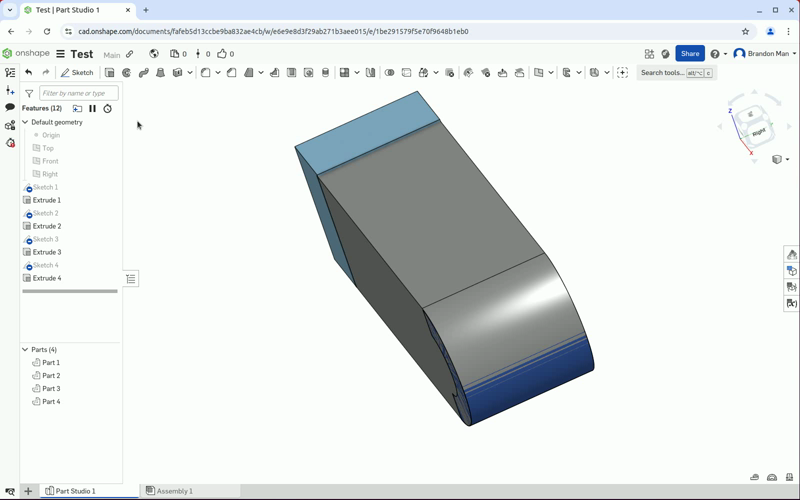
key(right, 2)
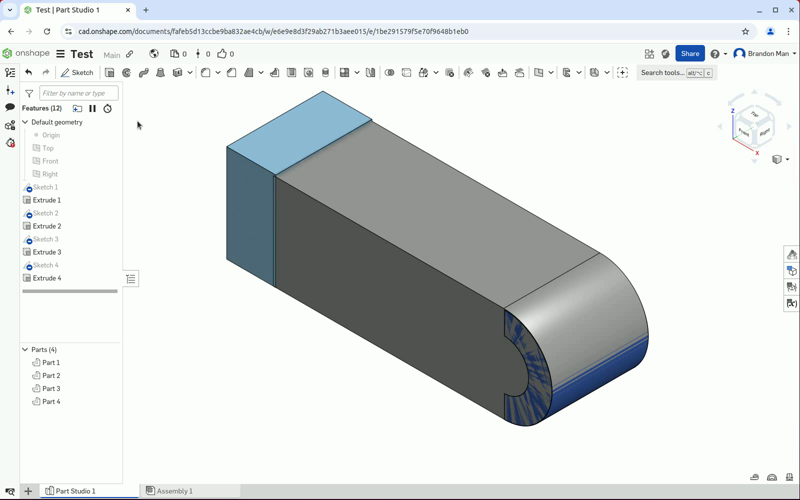
mouse_move(73, 189)
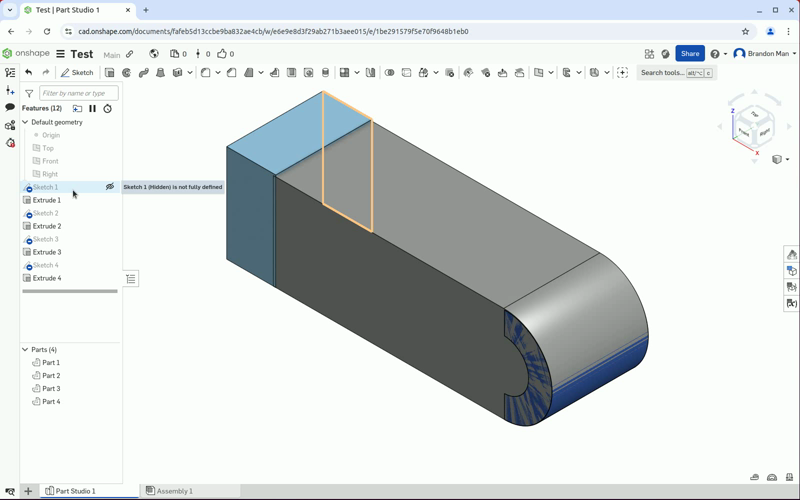
click(73, 189)